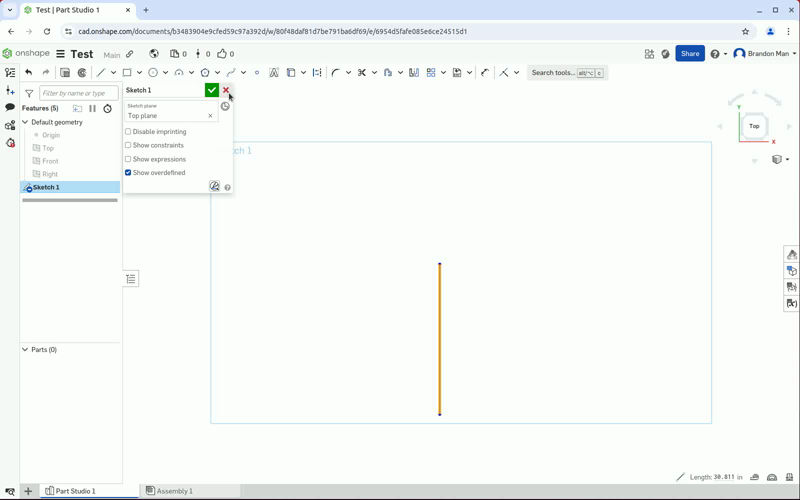
key(shift+h)
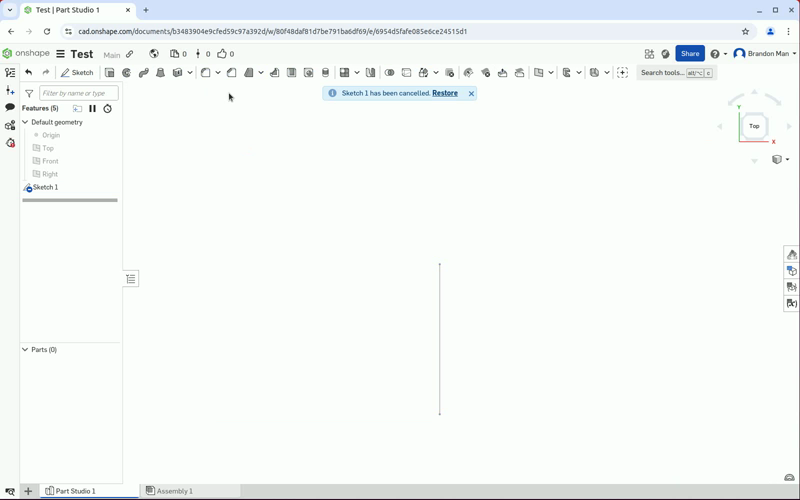
key(shift+s)
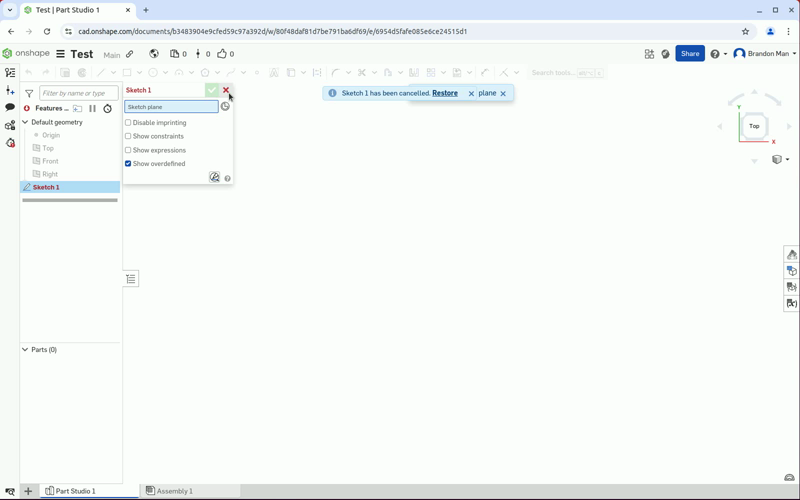
mouse_move(73, 150)
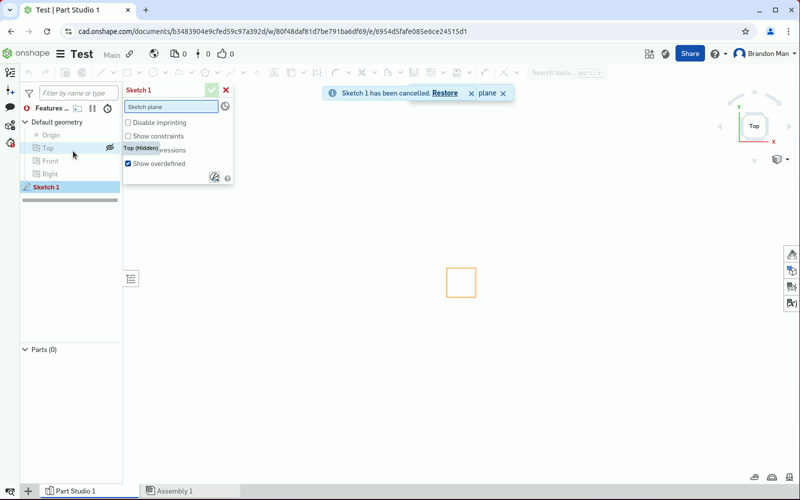
click(73, 150)
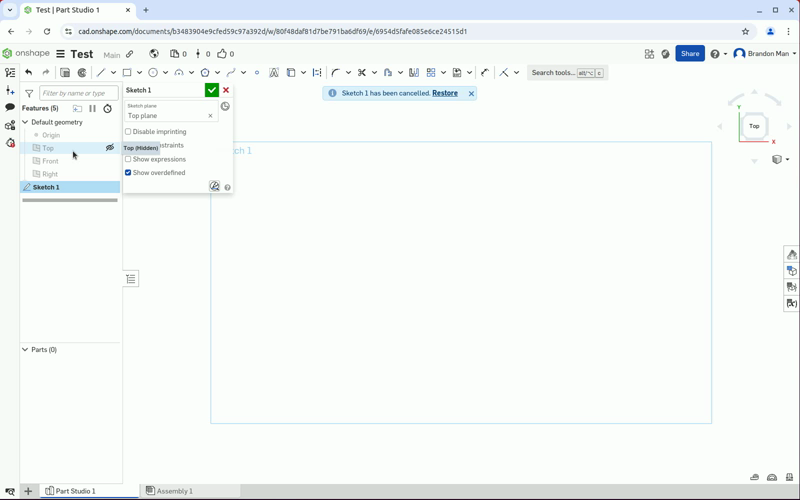
mouse_move(73, 352)
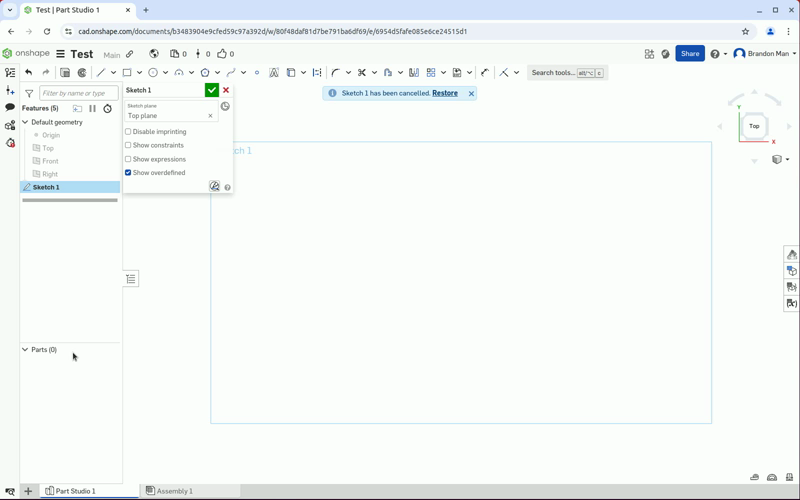
key(y)
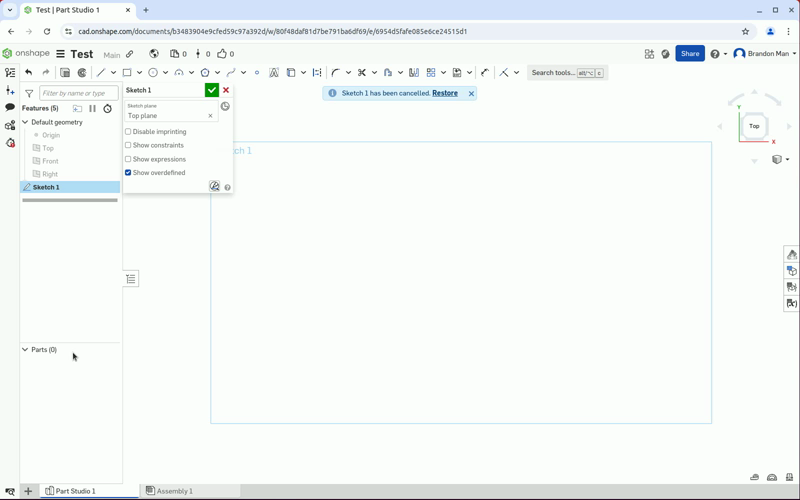
key(l)
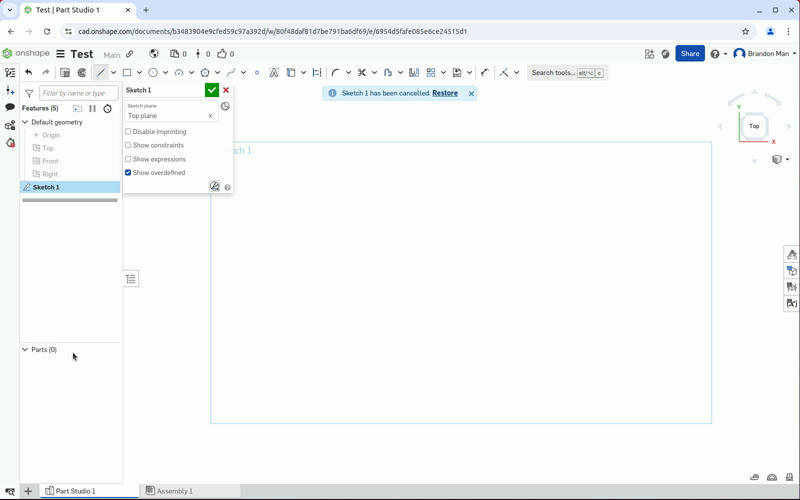
key_down(shift)
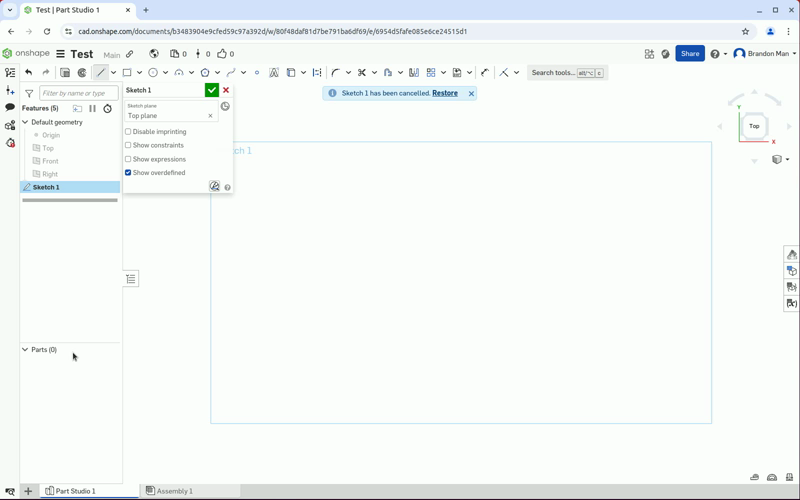
mouse_move(374, 321)
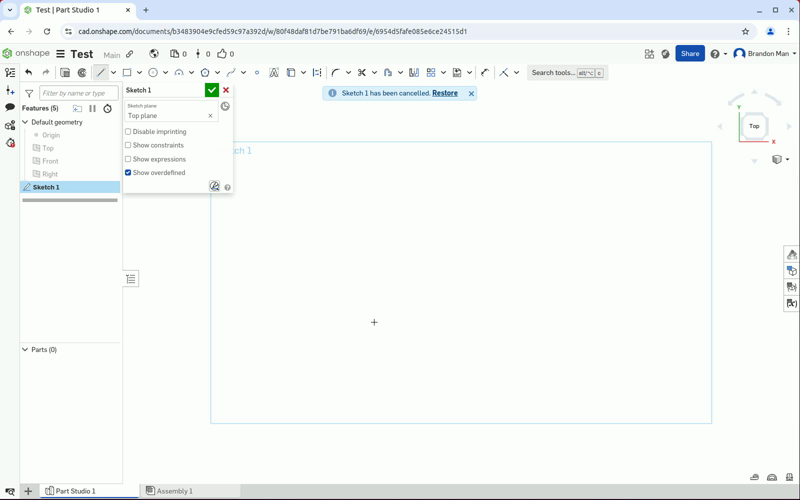
click(374, 321)
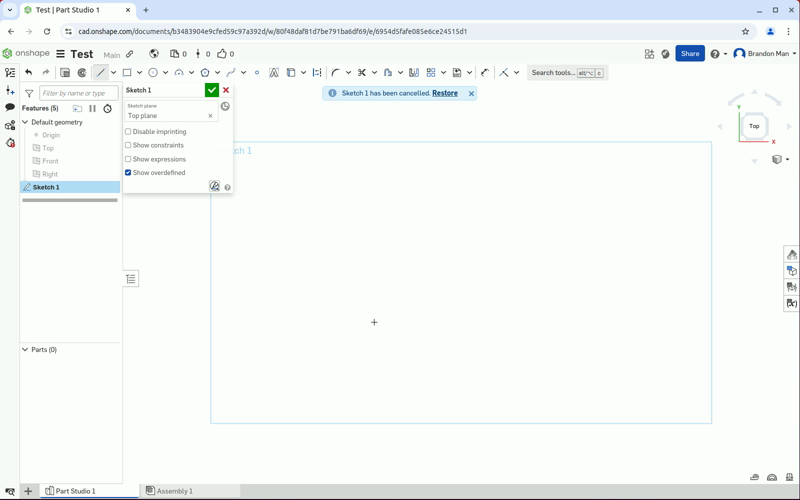
key_up(shift)
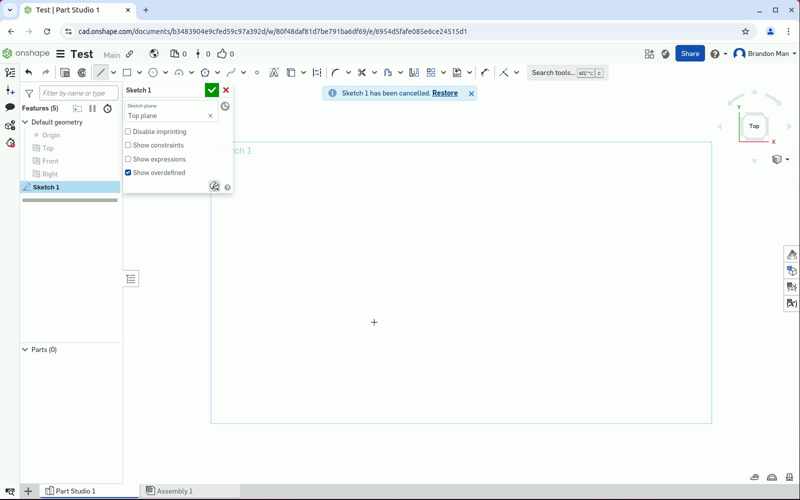
key_down(shift)
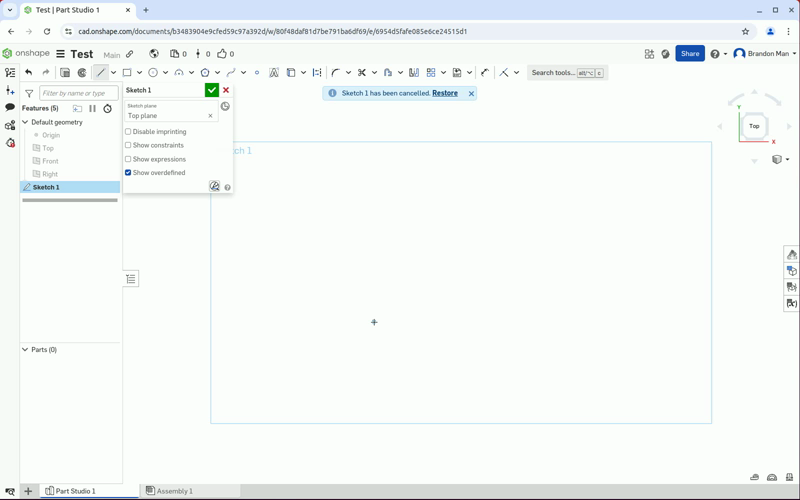
mouse_move(404, 321)
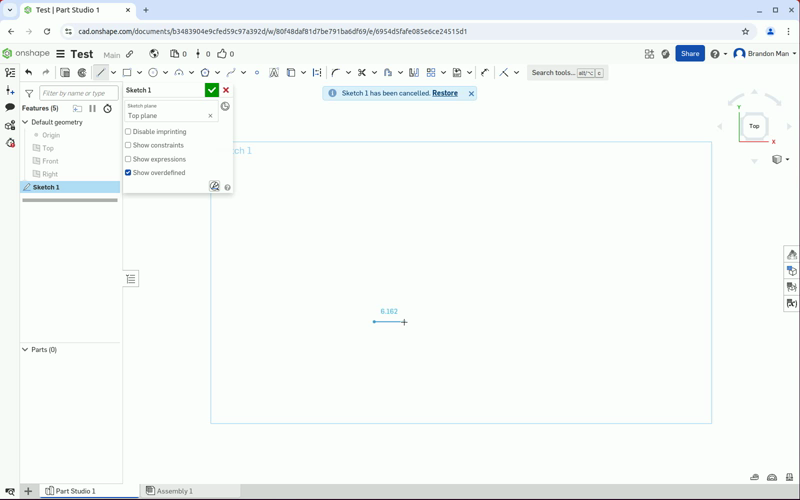
mouse_move(402, 321)
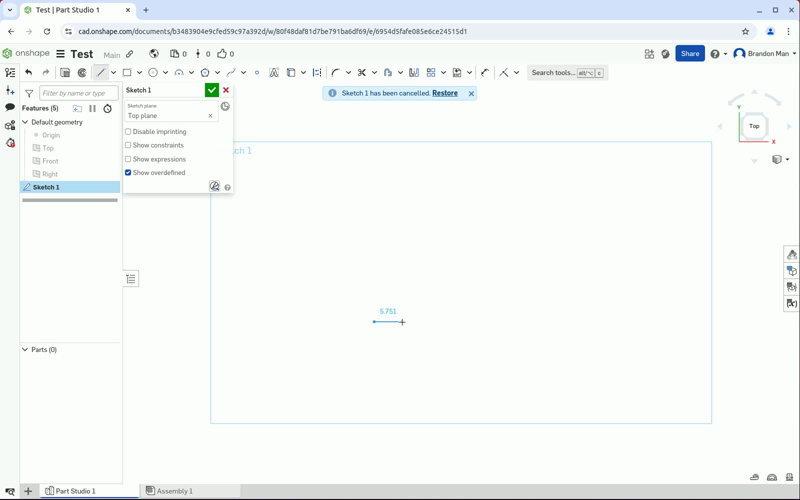
click(402, 321)
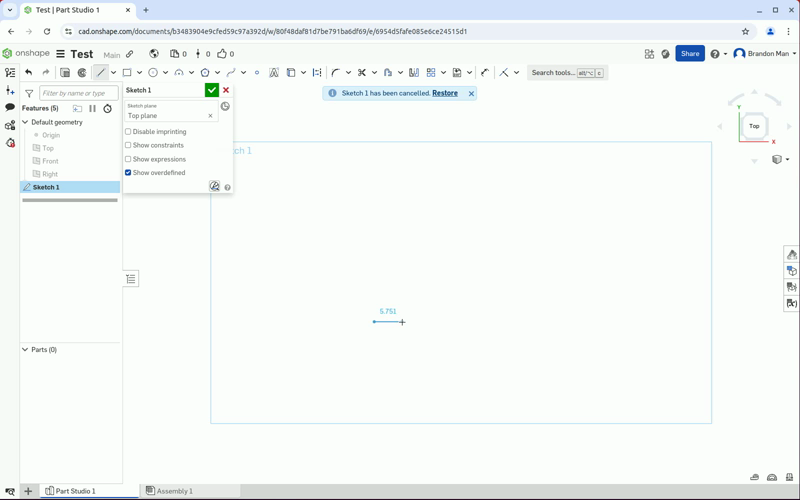
key_up(shift)
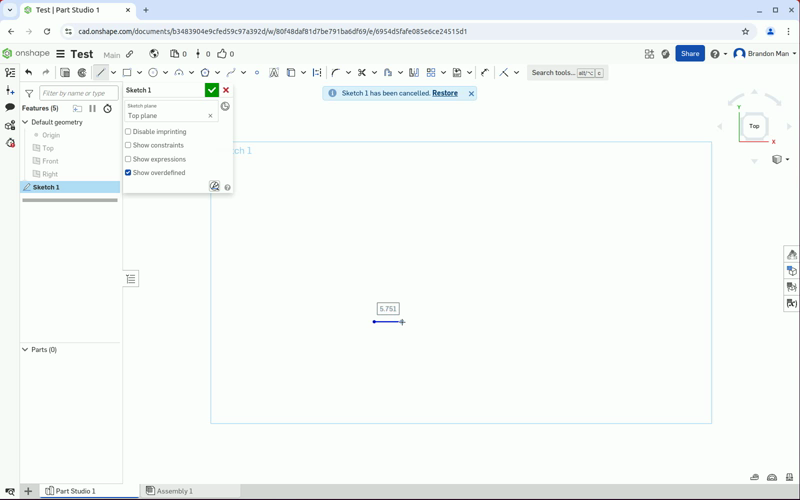
key_down(shift)
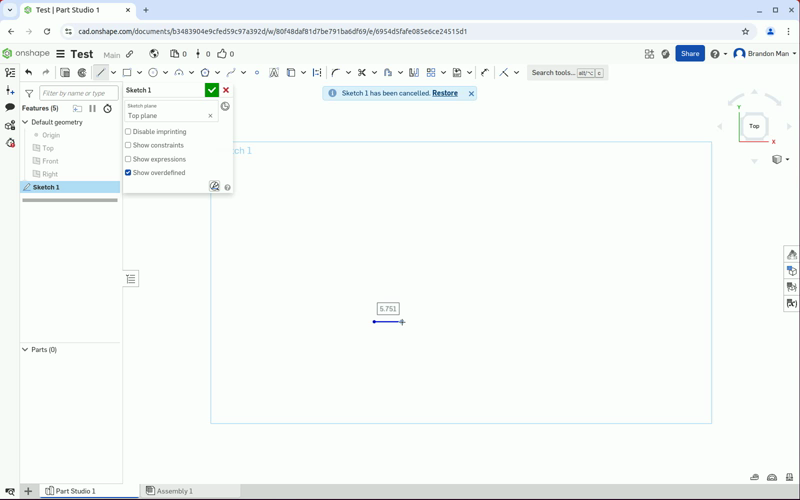
mouse_move(402, 187)
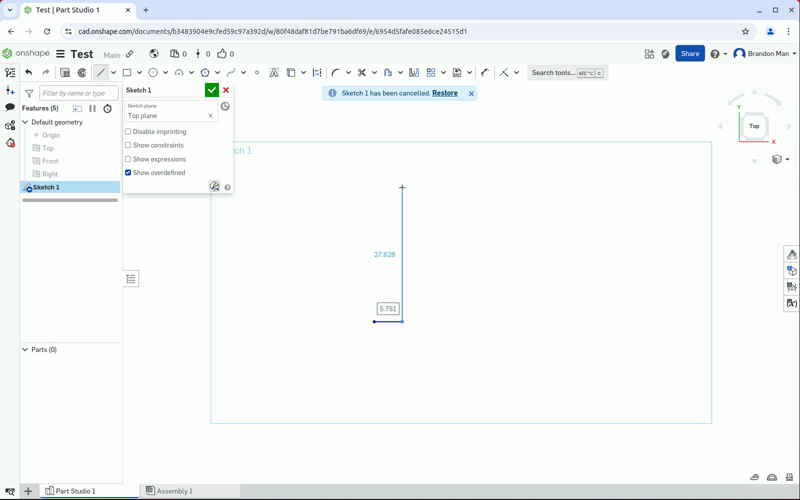
click(402, 187)
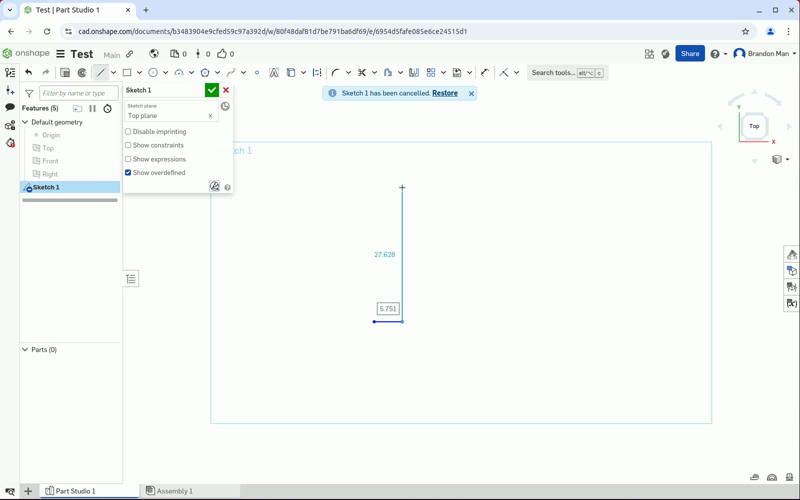
key_up(shift)
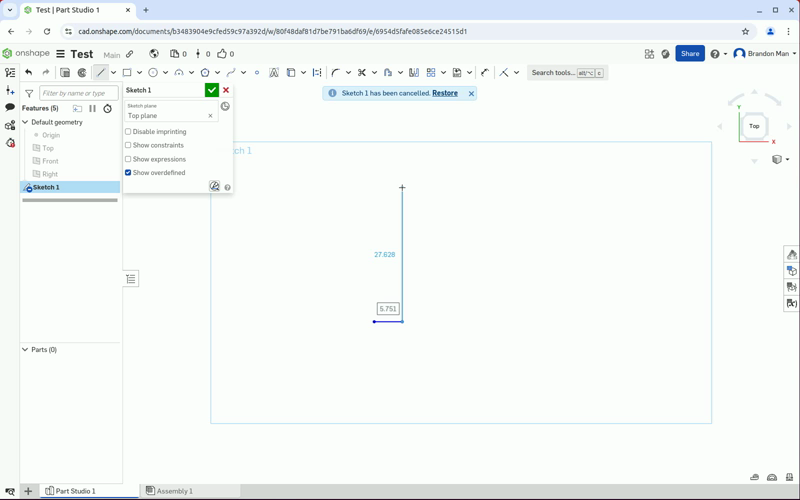
key_down(shift)
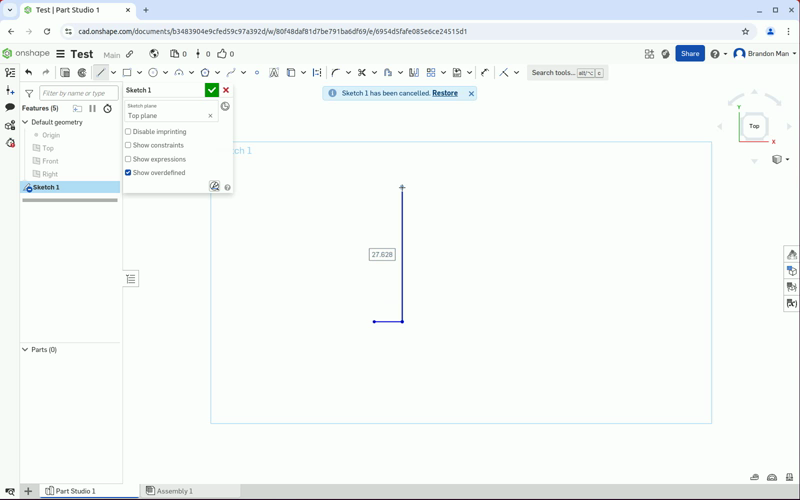
mouse_move(432, 187)
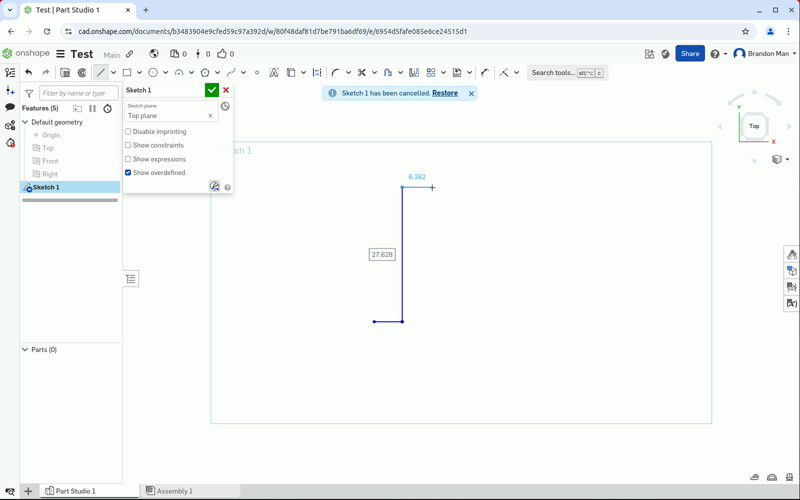
mouse_move(388, 187)
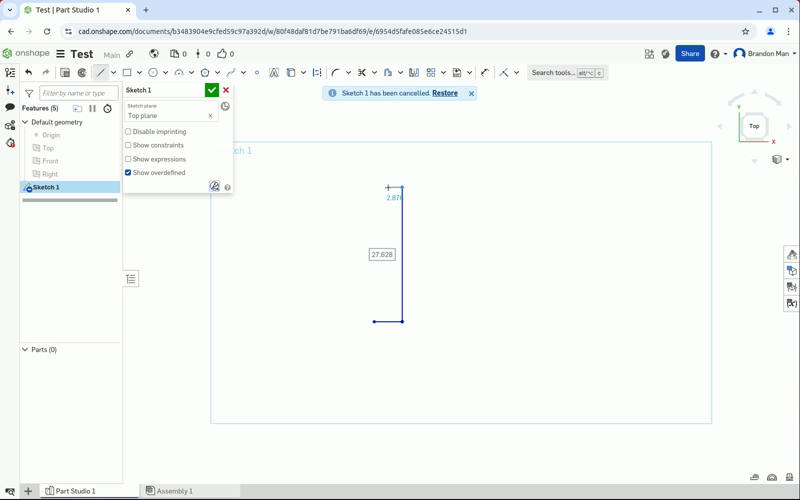
click(388, 187)
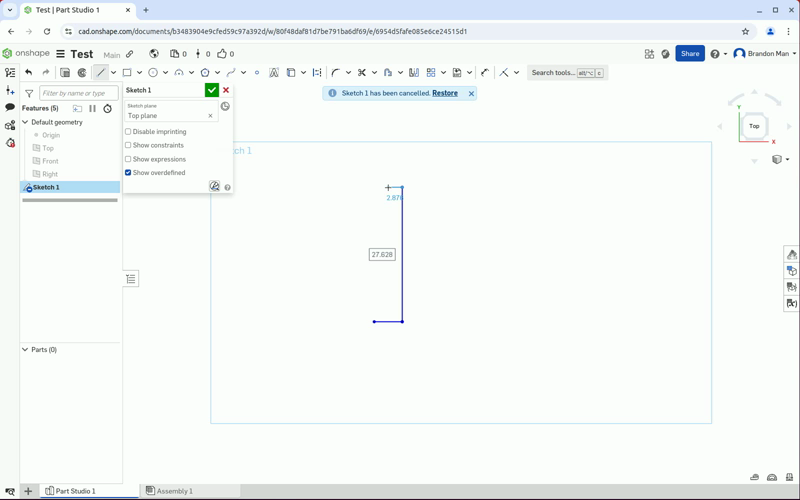
key_up(shift)
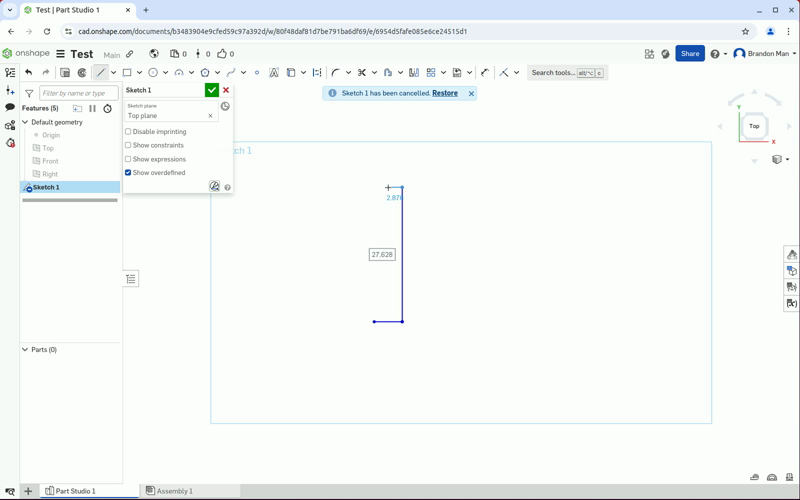
key(esc)
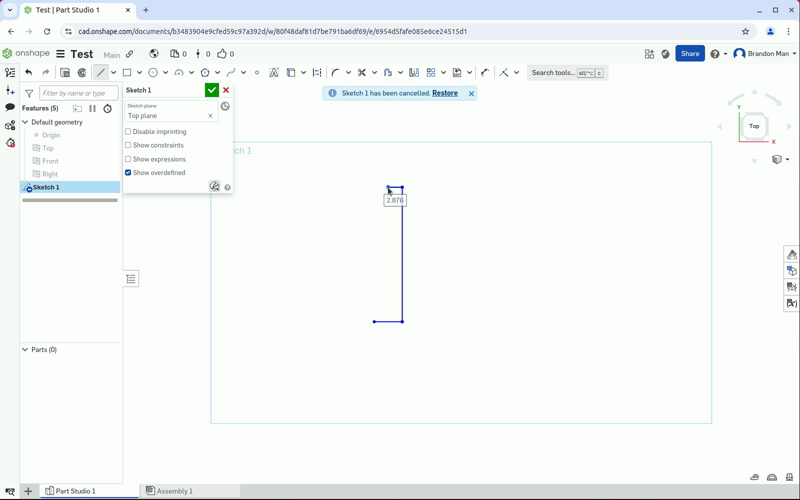
key(a)
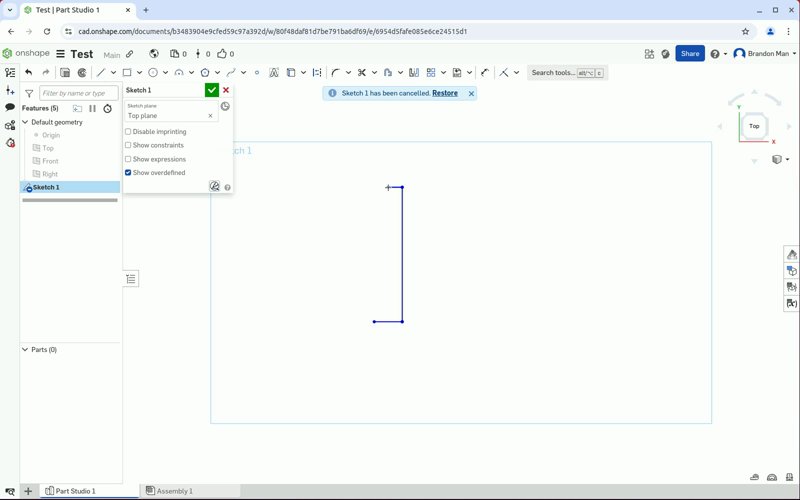
mouse_move(388, 187)
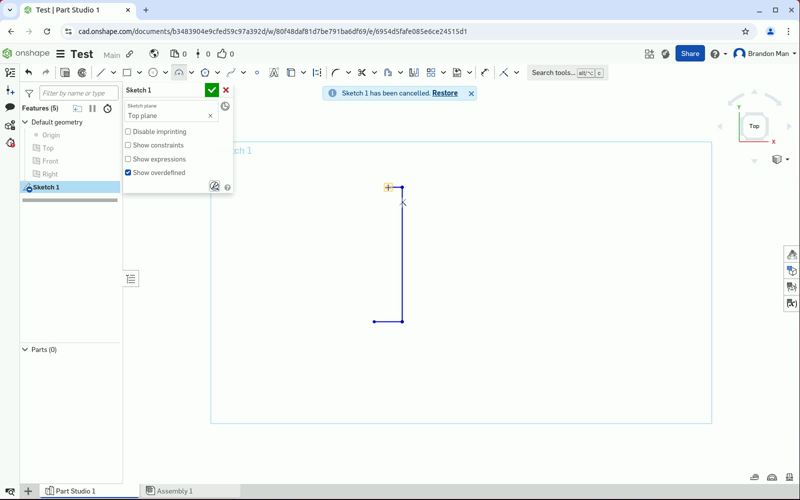
click(388, 187)
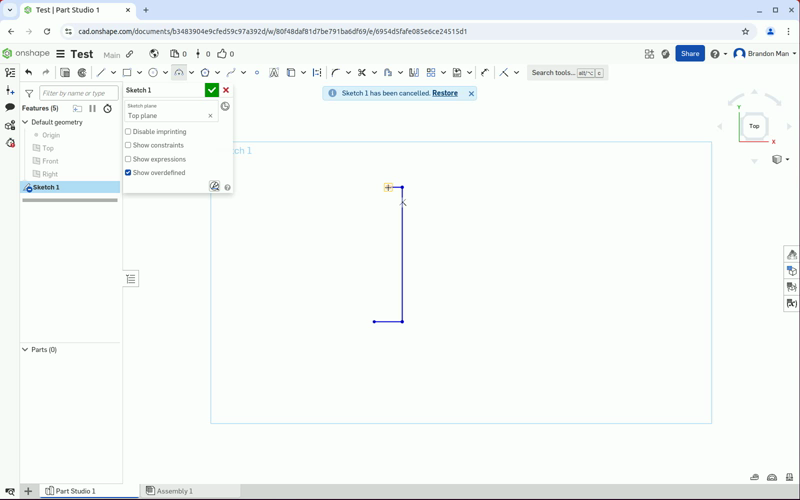
key_down(shift)
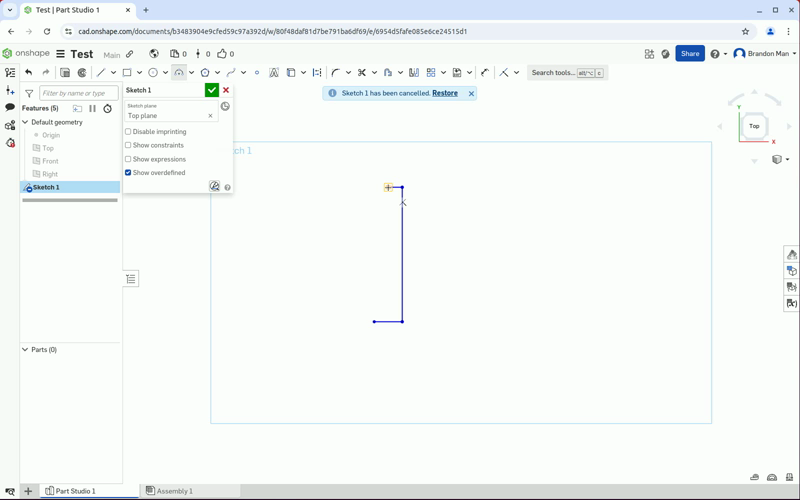
mouse_move(374, 276)
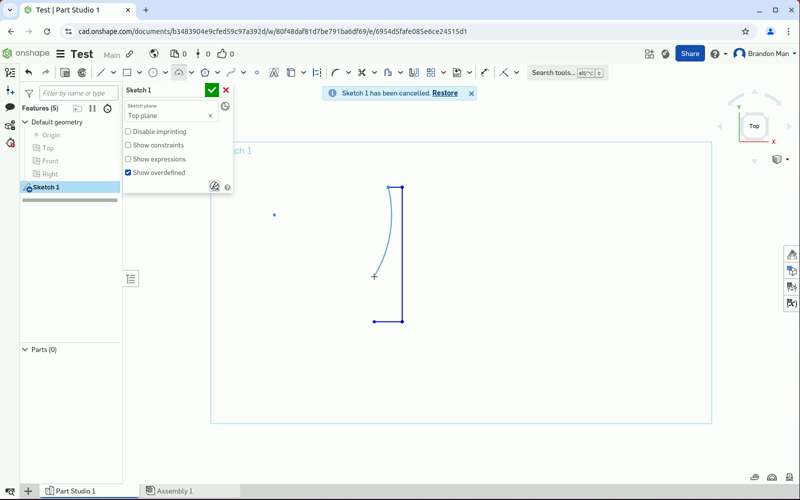
click(374, 276)
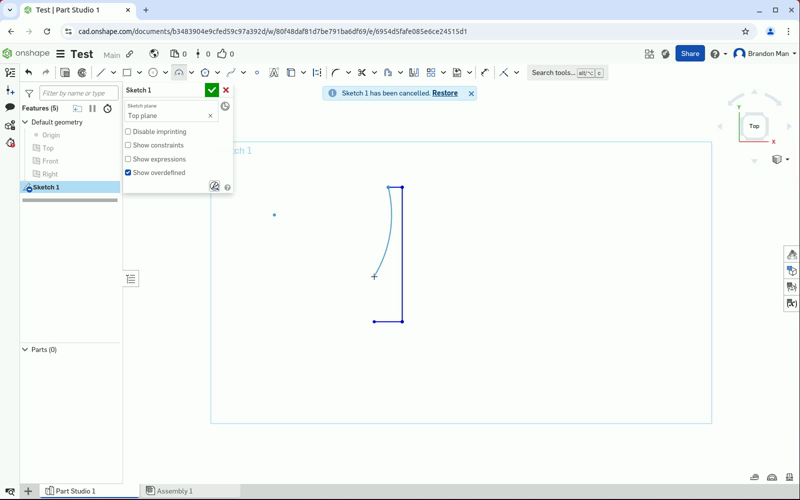
mouse_move(378, 231)
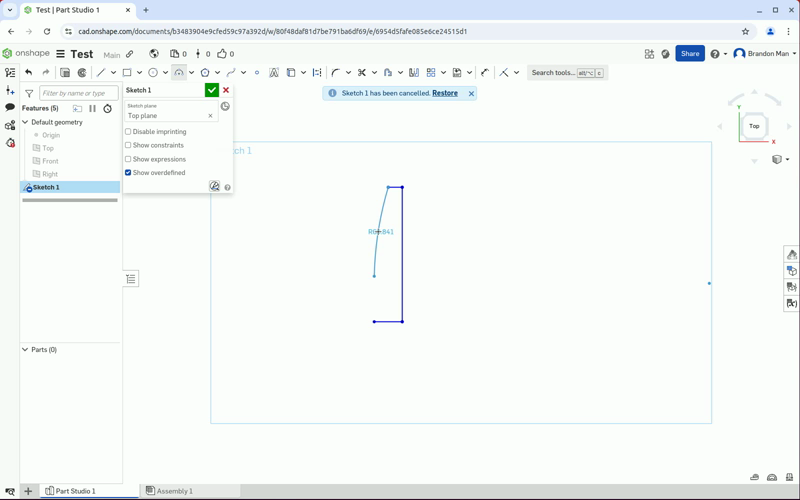
click(378, 231)
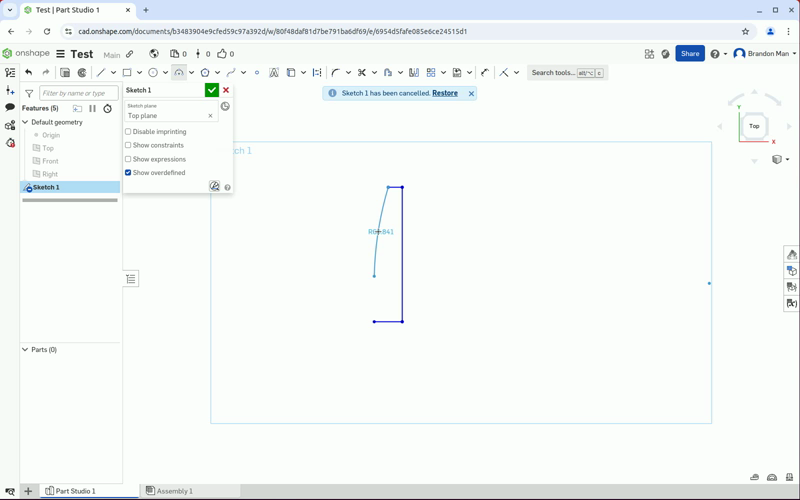
key_up(shift)
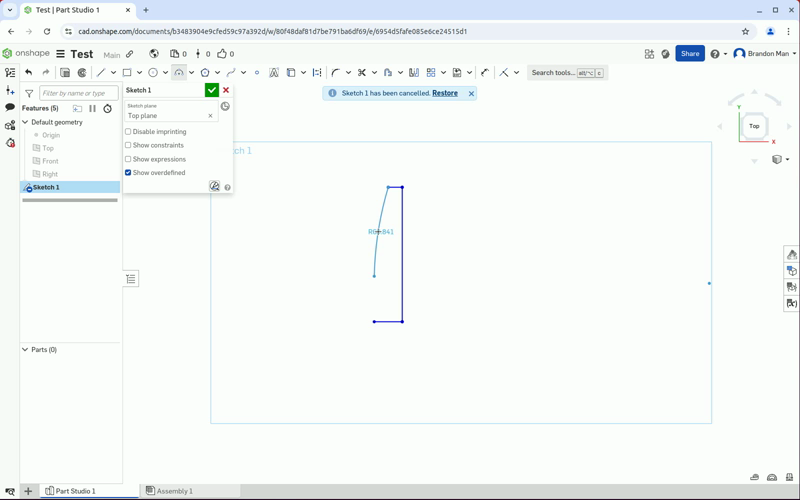
key(esc)
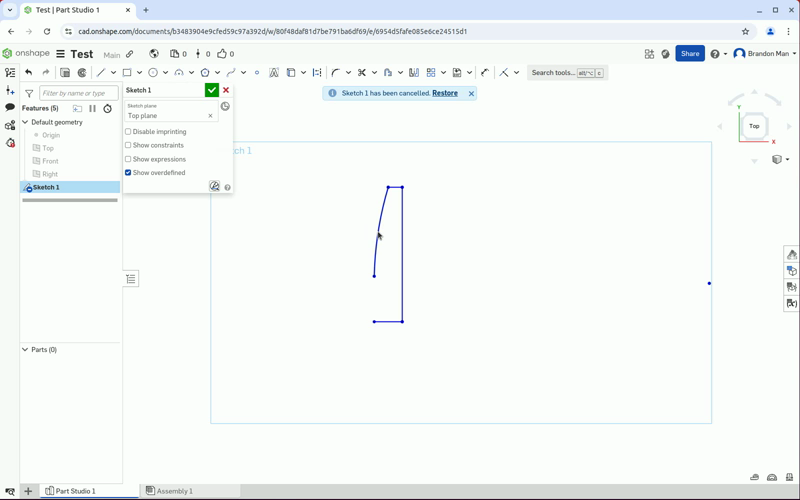
key(l)
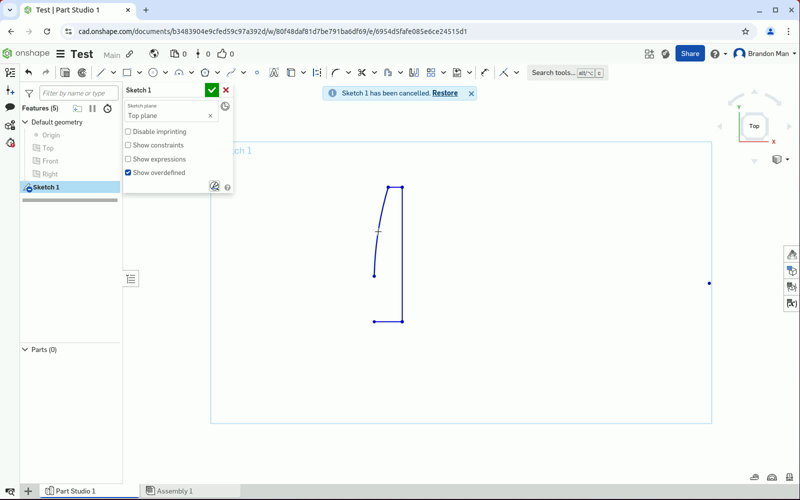
mouse_move(374, 276)
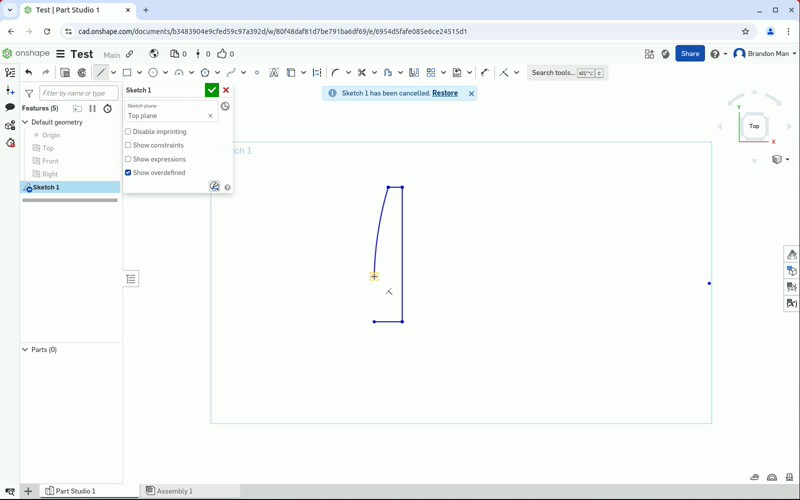
click(374, 276)
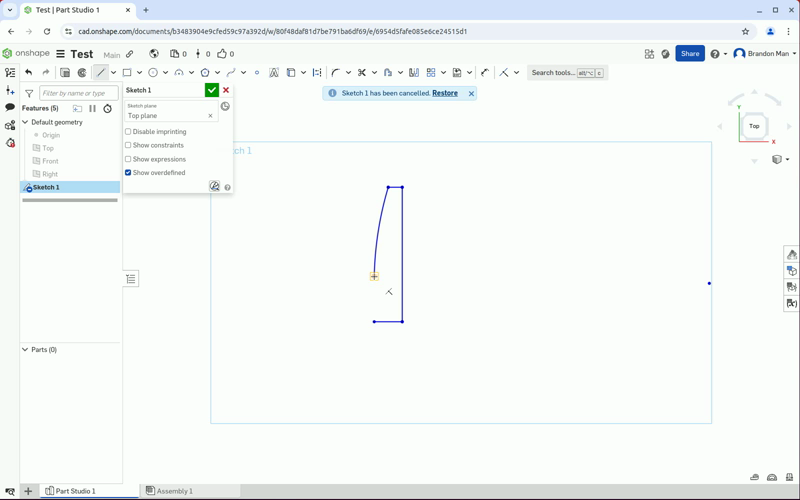
key_down(shift)
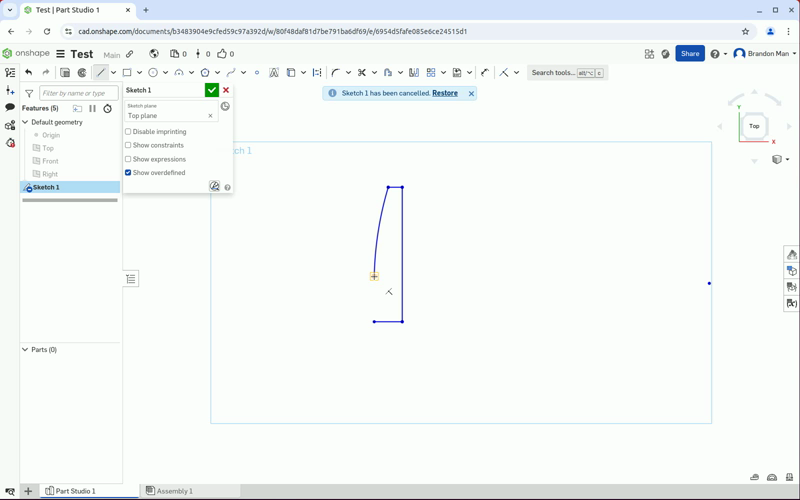
mouse_move(404, 276)
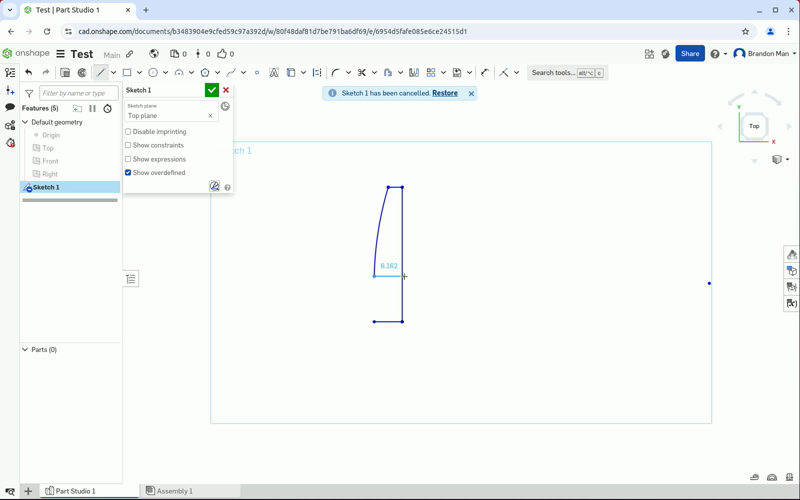
mouse_move(374, 293)
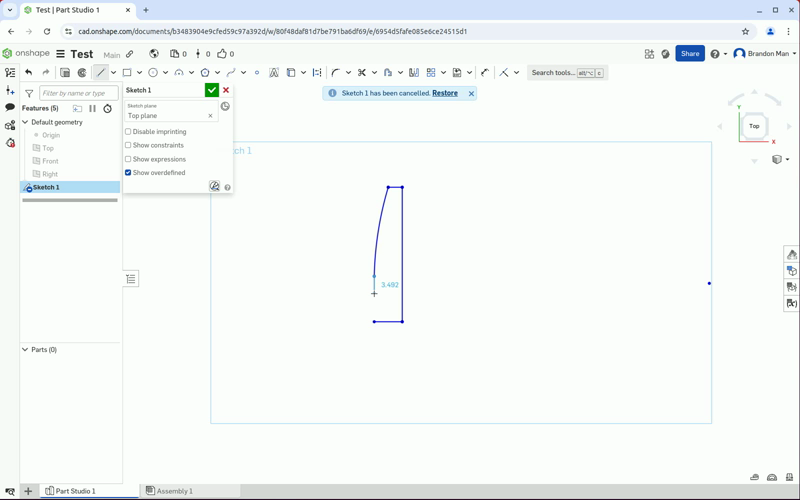
click(374, 293)
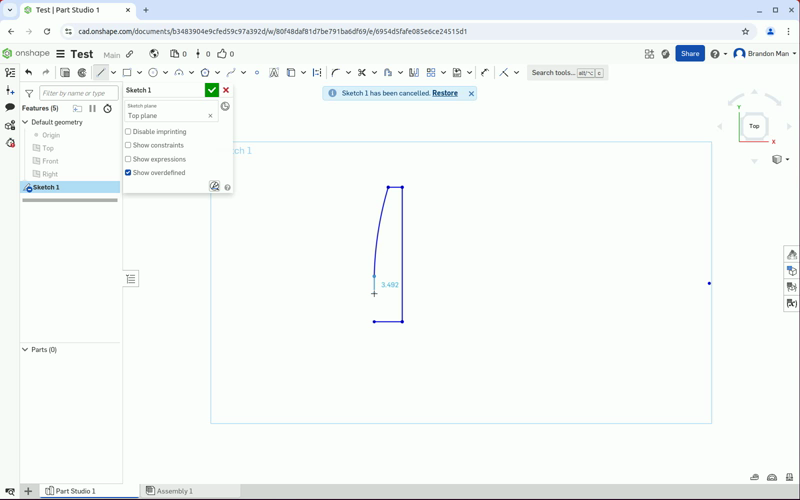
key_up(shift)
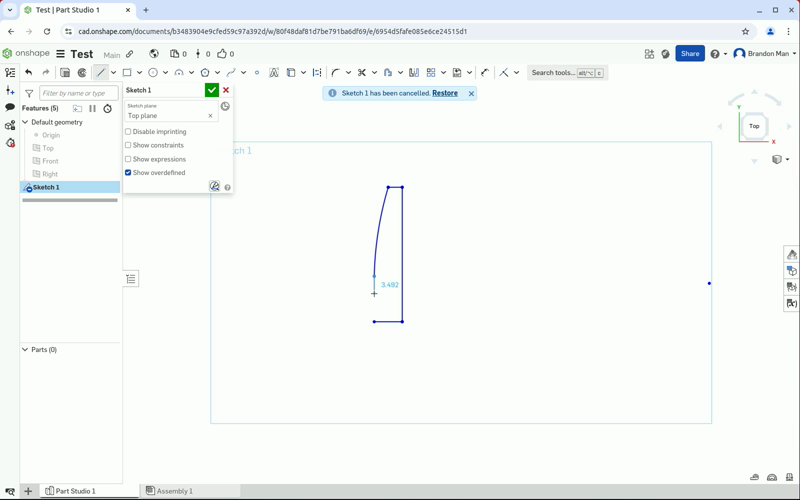
mouse_move(404, 293)
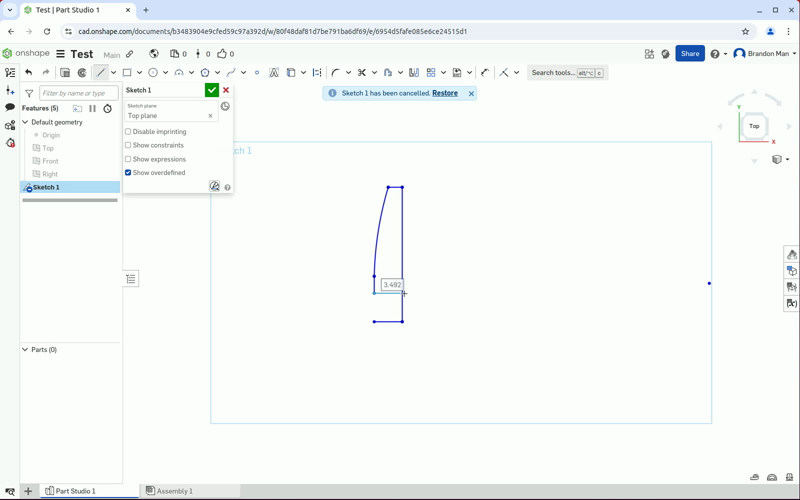
key_down(shift)
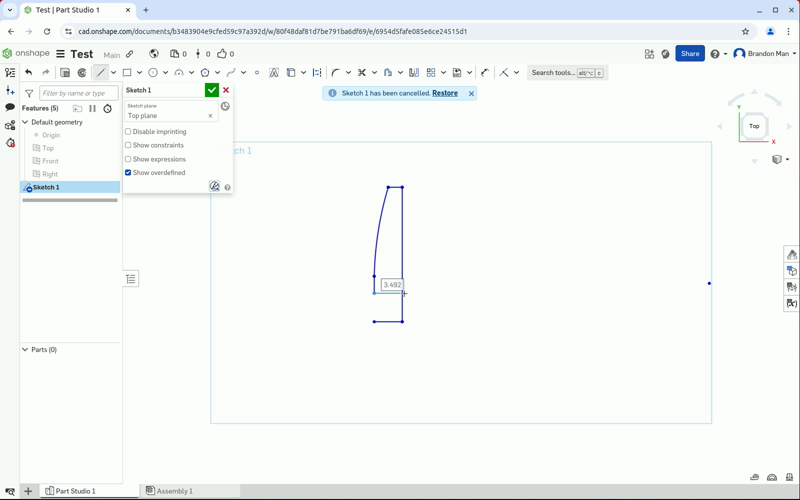
mouse_move(374, 321)
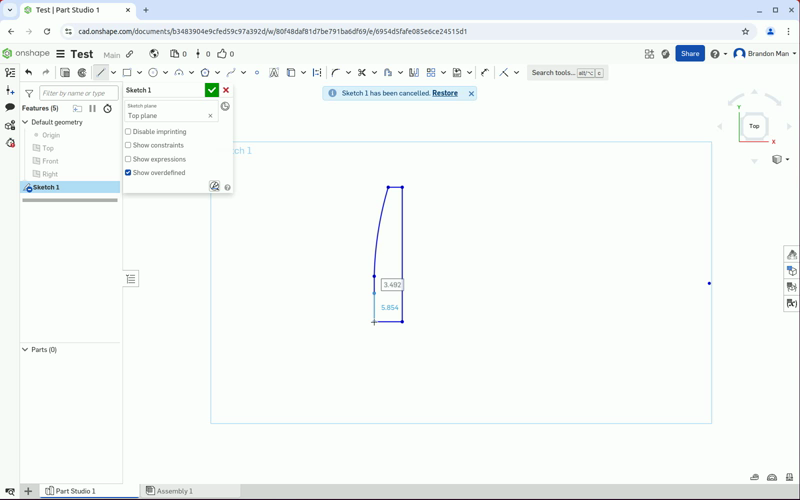
key_up(shift)
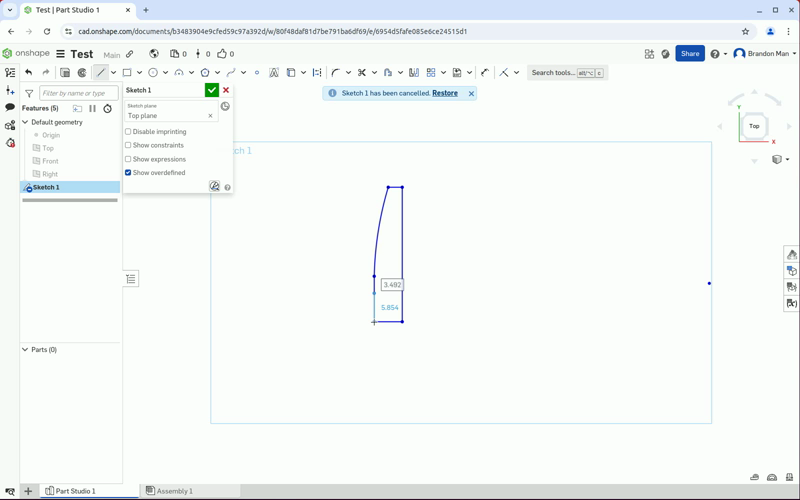
click(374, 321)
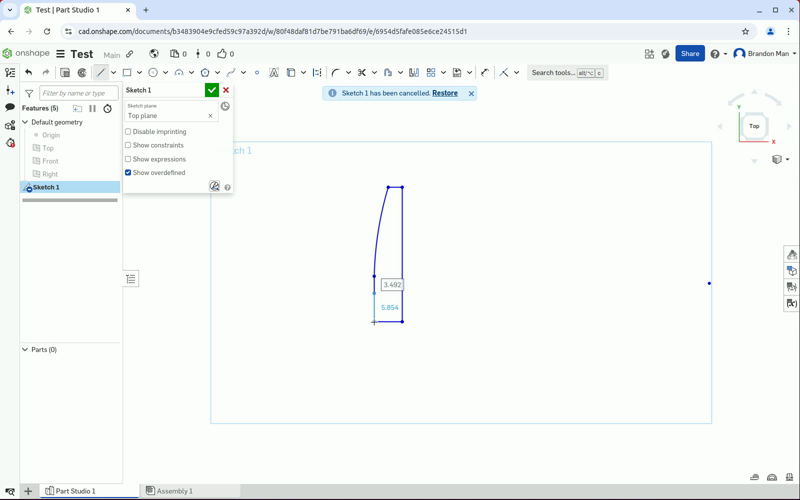
key(esc)
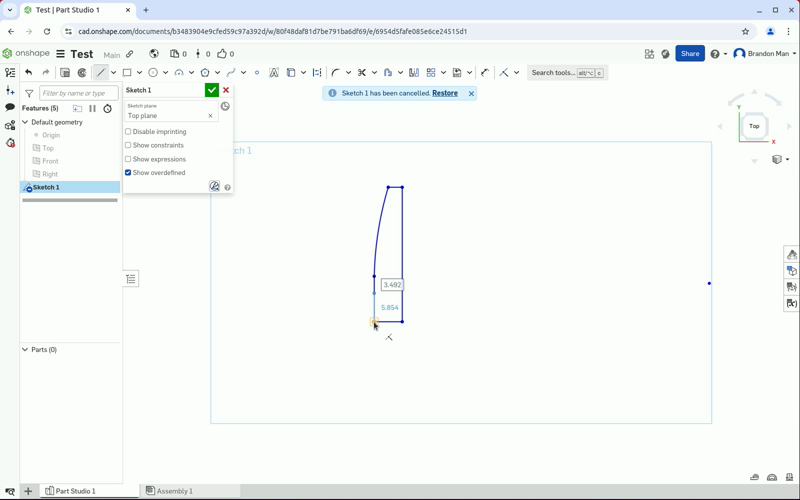
key(c)
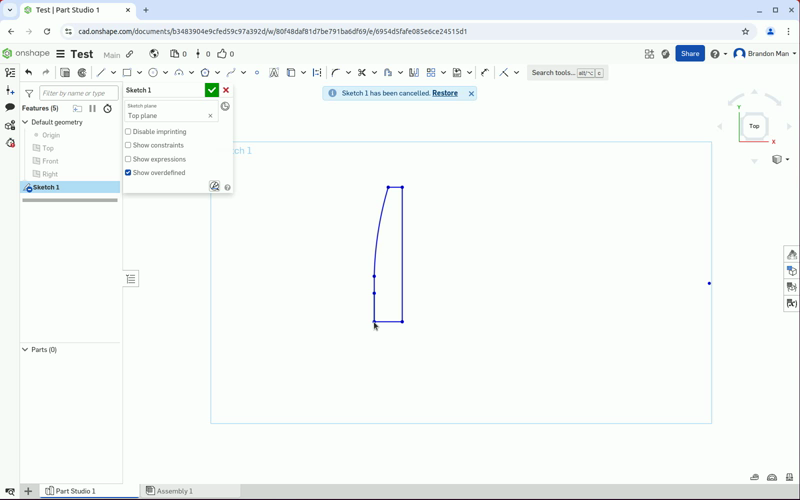
key_down(shift)
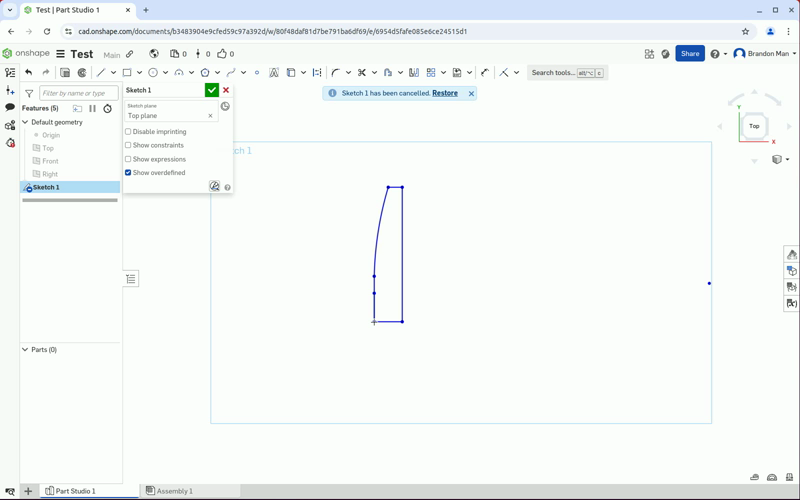
mouse_move(388, 304)
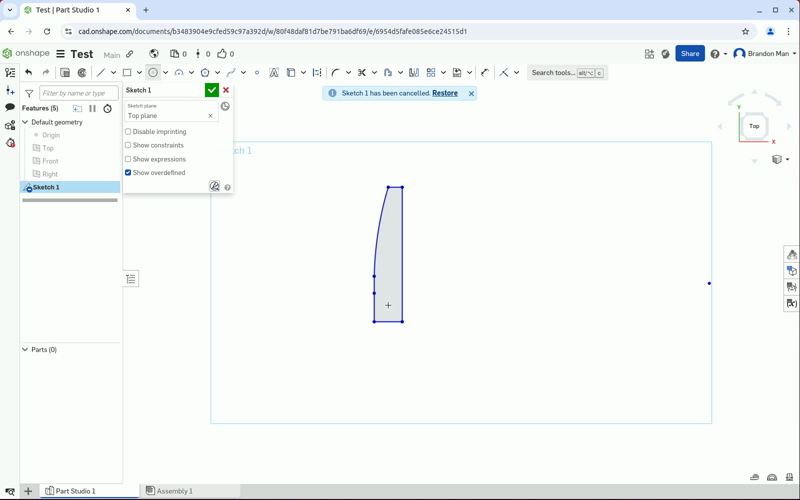
click(388, 304)
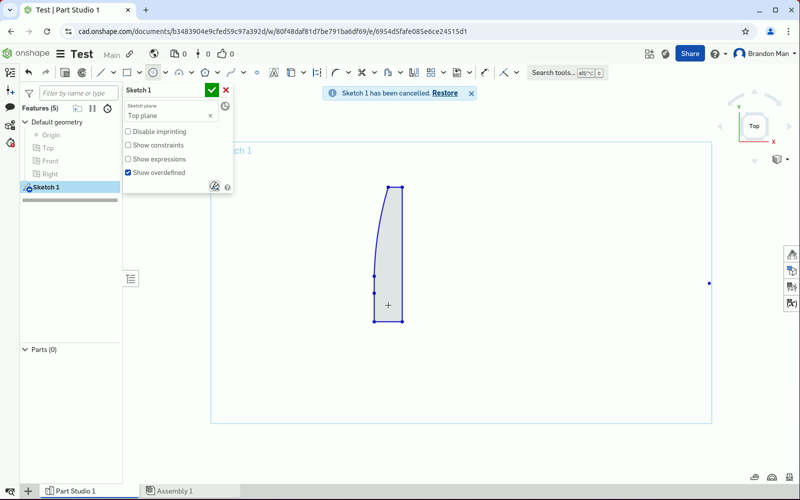
key_up(shift)
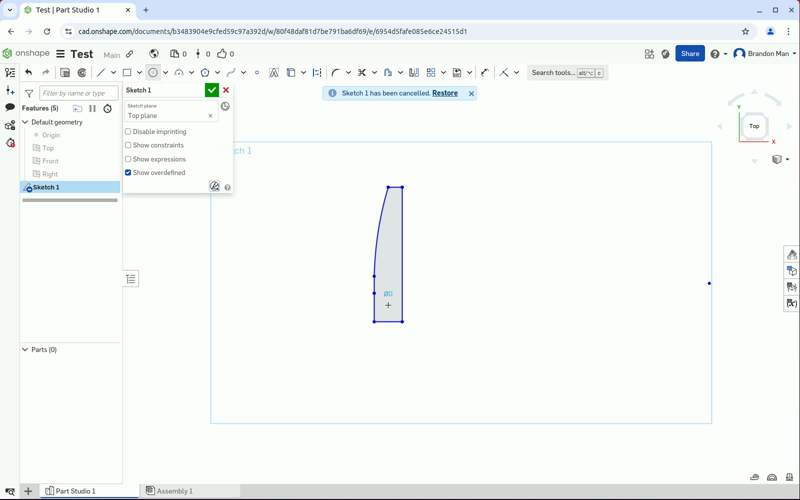
mouse_move(393, 304)
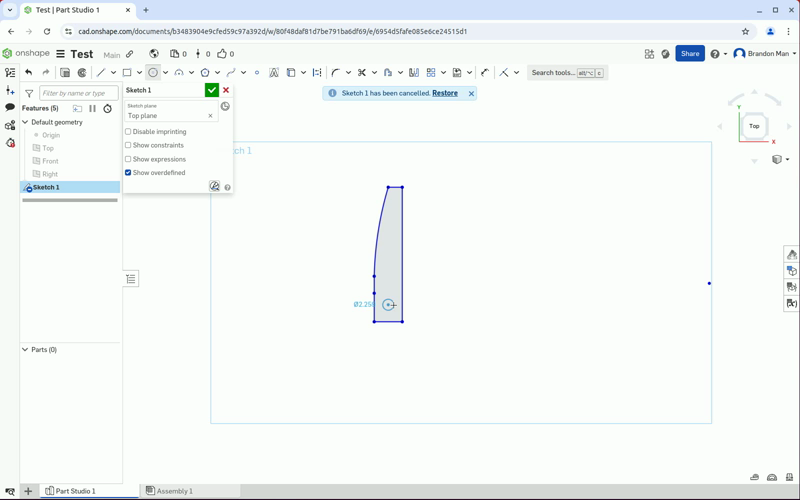
click(393, 304)
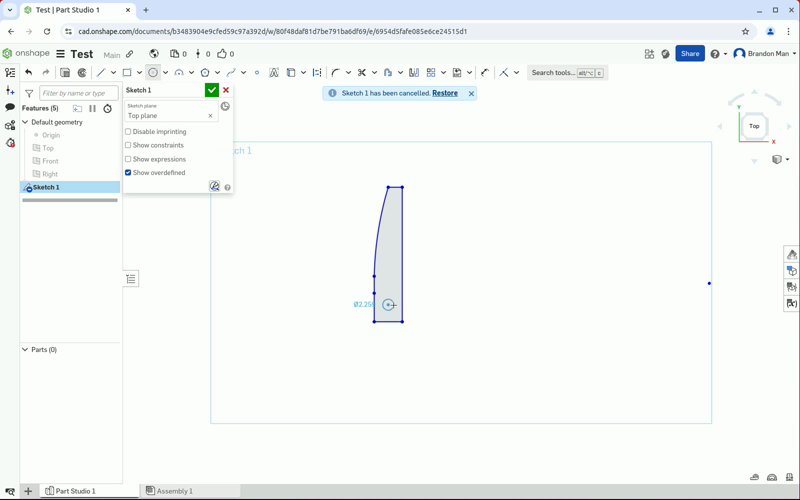
key(esc)
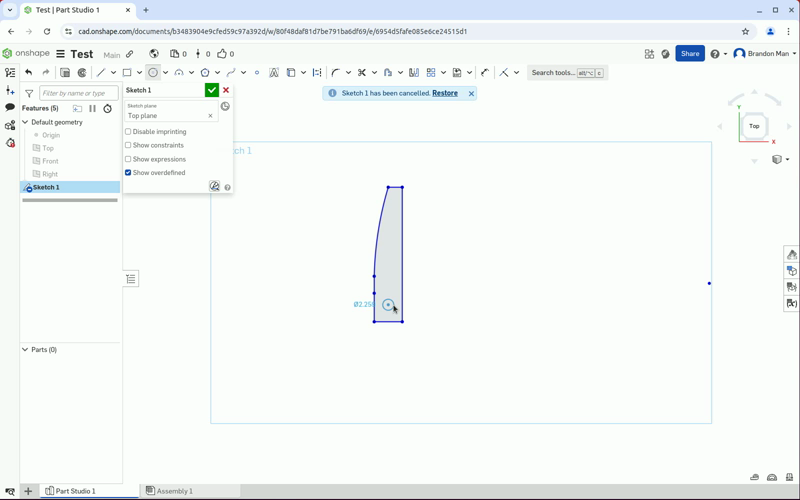
mouse_move(397, 269)
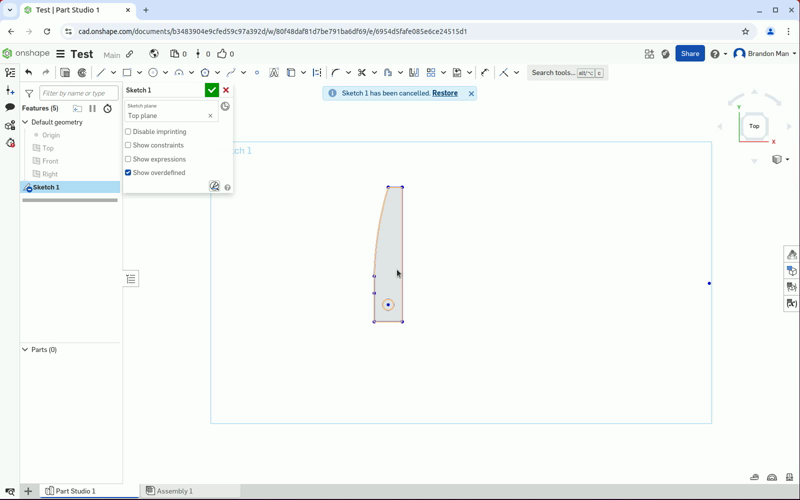
click(397, 269)
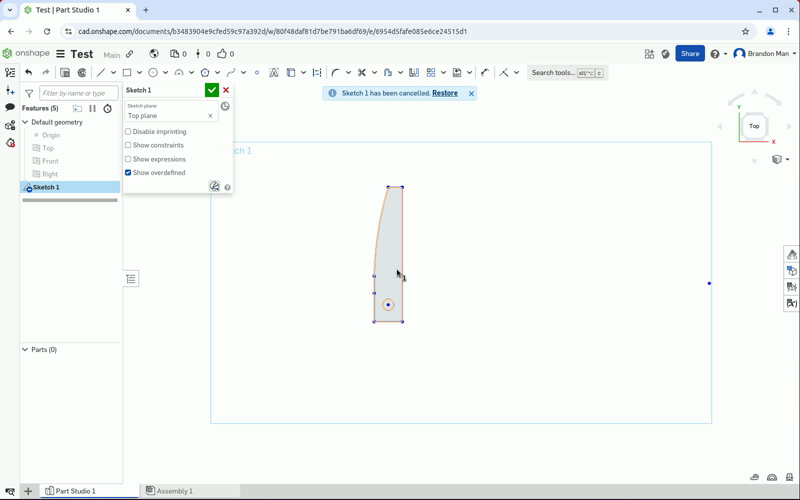
mouse_move(73, 352)
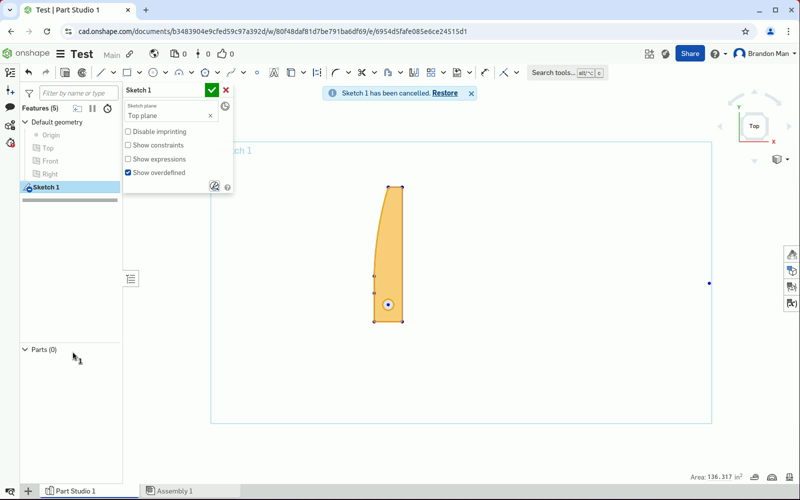
key(shift+y)
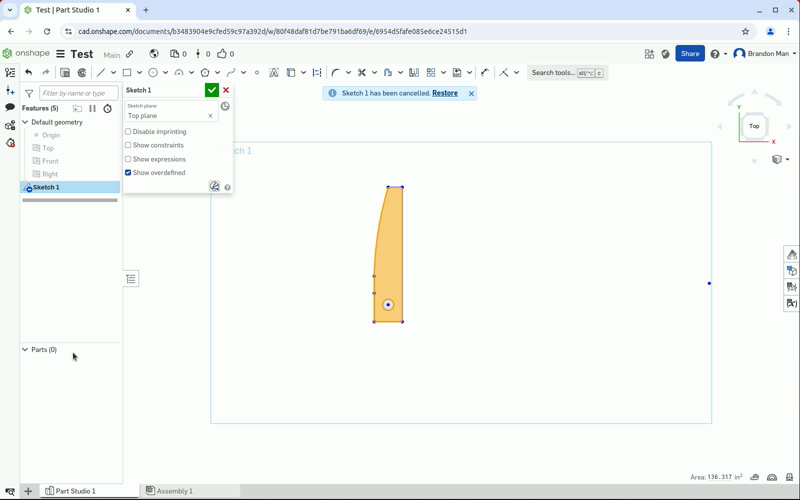
key(shift+e)
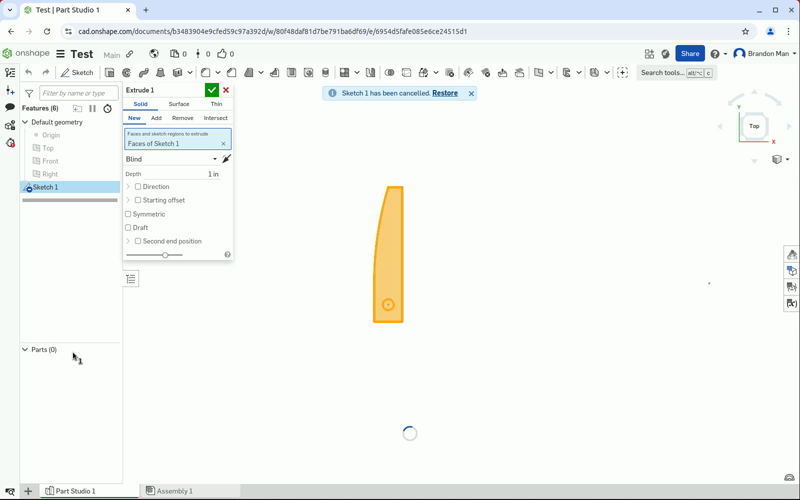
mouse_move(143, 106)
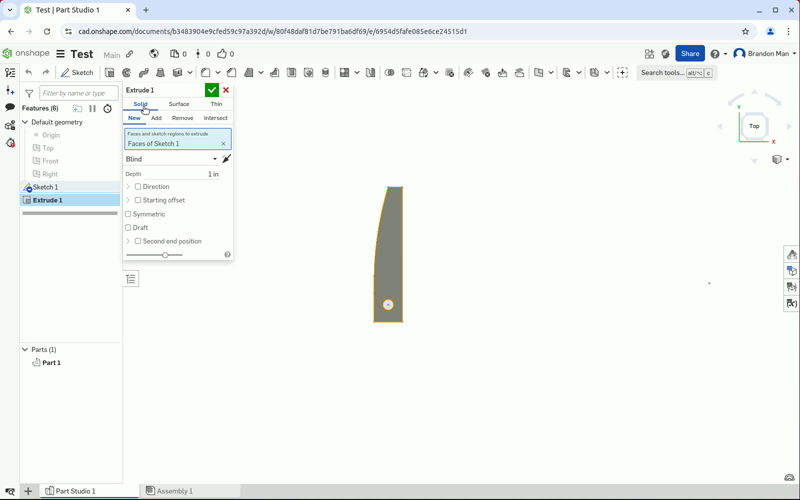
click(143, 106)
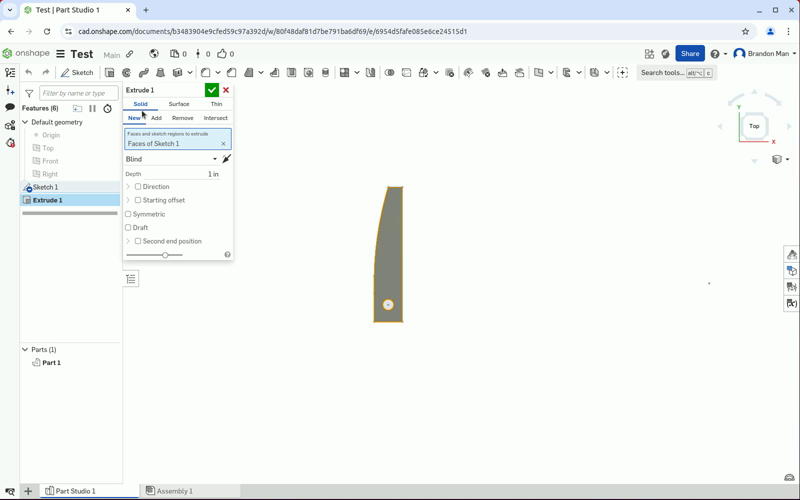
mouse_move(137, 120)
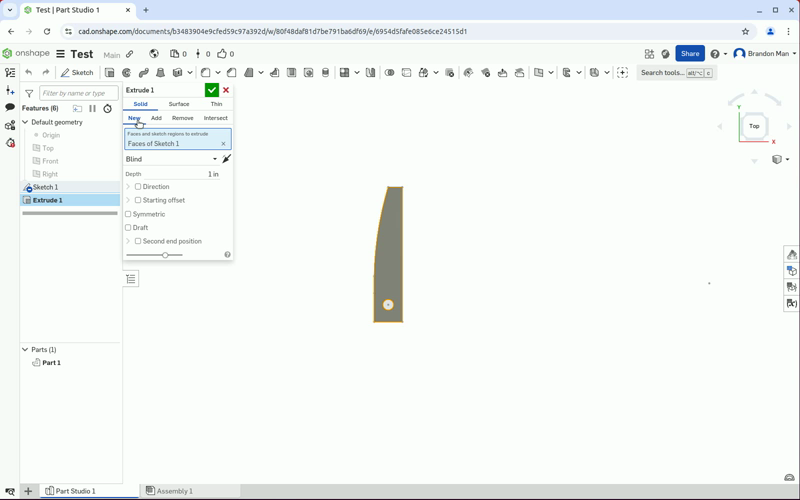
click(137, 120)
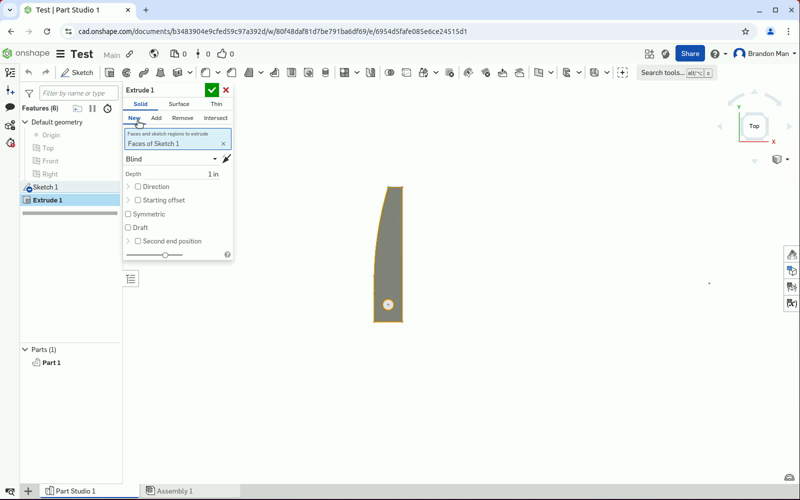
key(tab, 4)
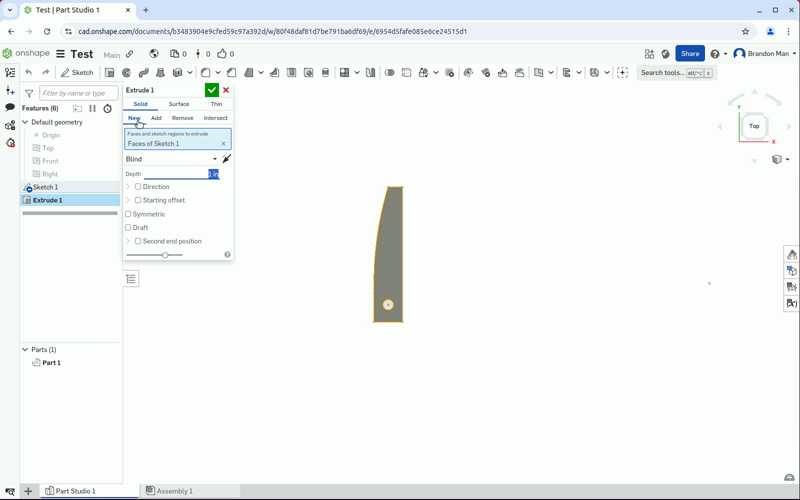
text(3.37)
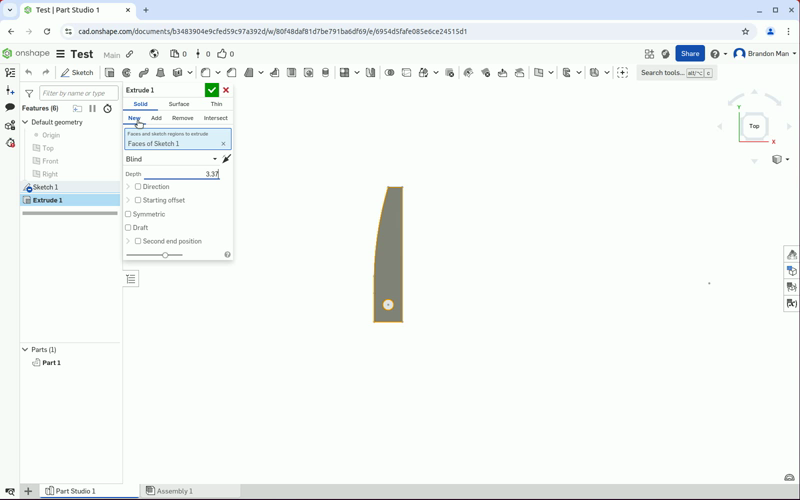
key(enter)
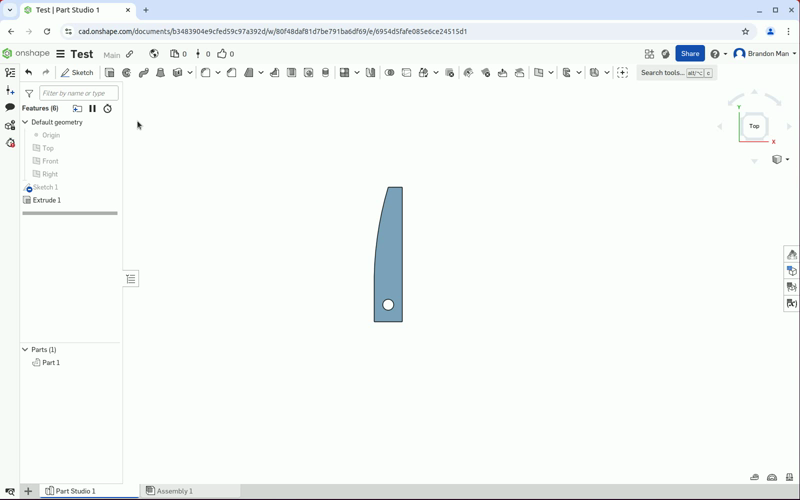
key(shift+h)
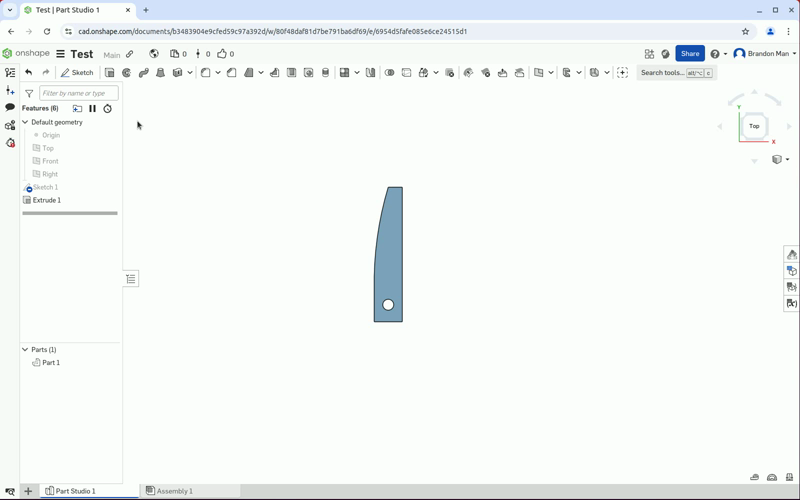
key(shift+h)
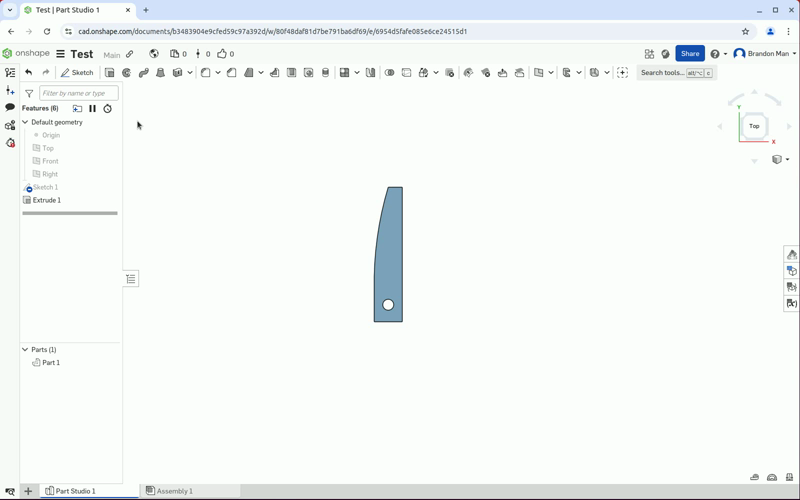
mouse_move(73, 189)
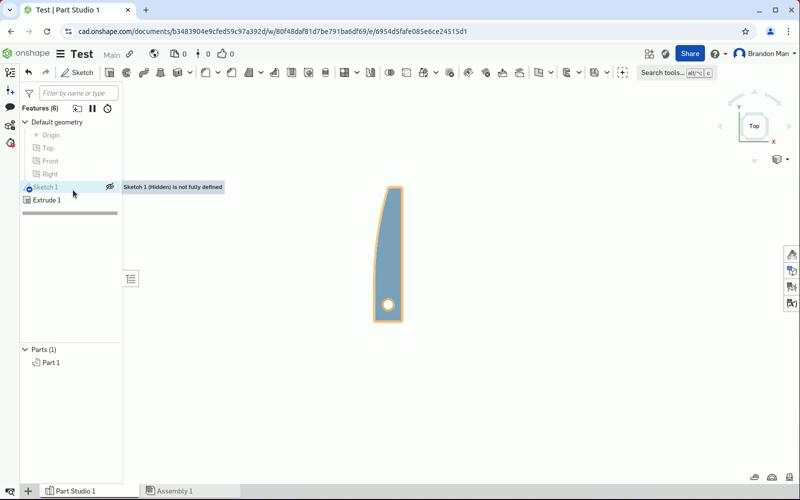
click(73, 189)
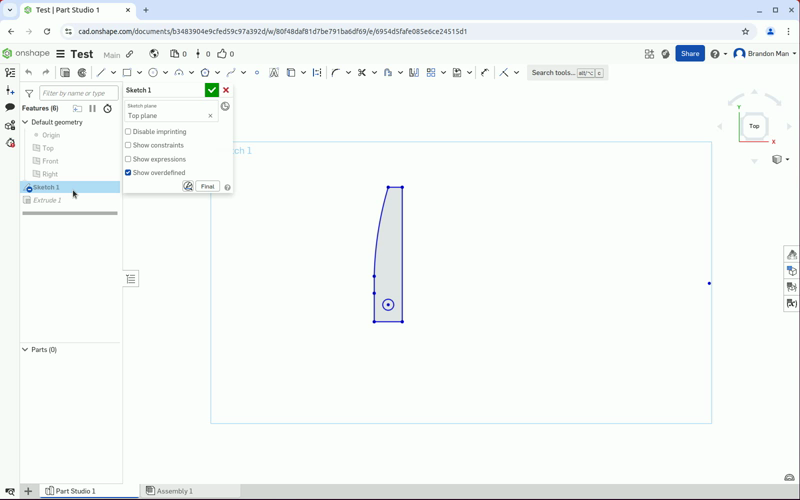
mouse_move(229, 92)
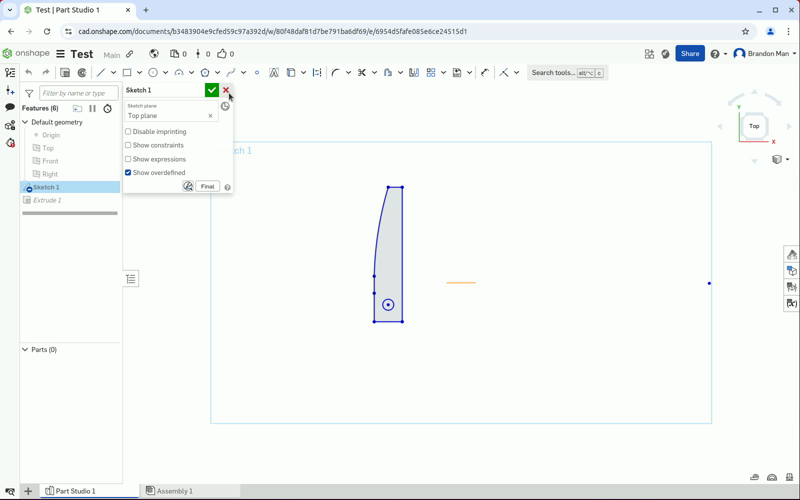
click(229, 92)
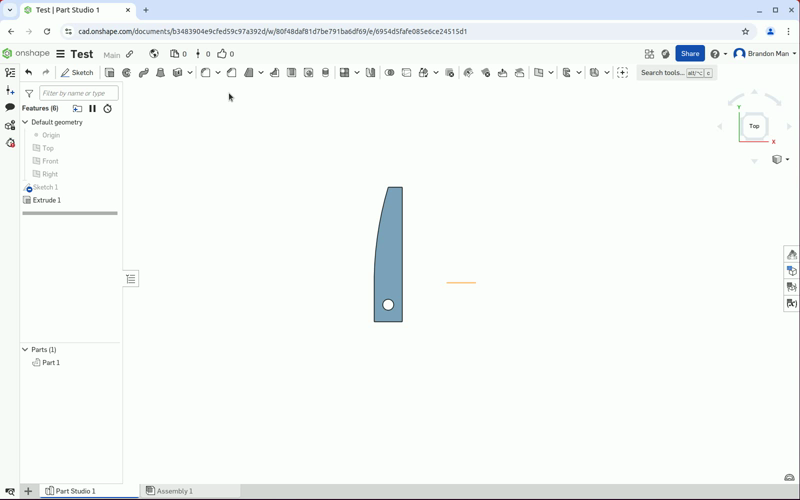
mouse_move(73, 352)
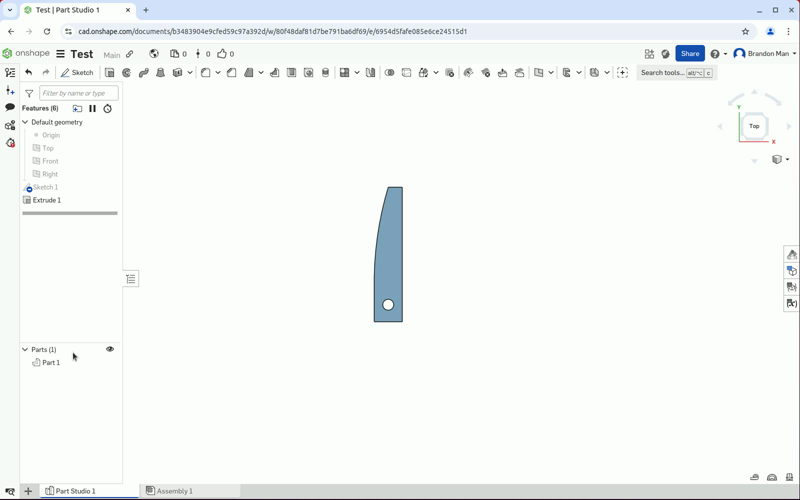
key(y)
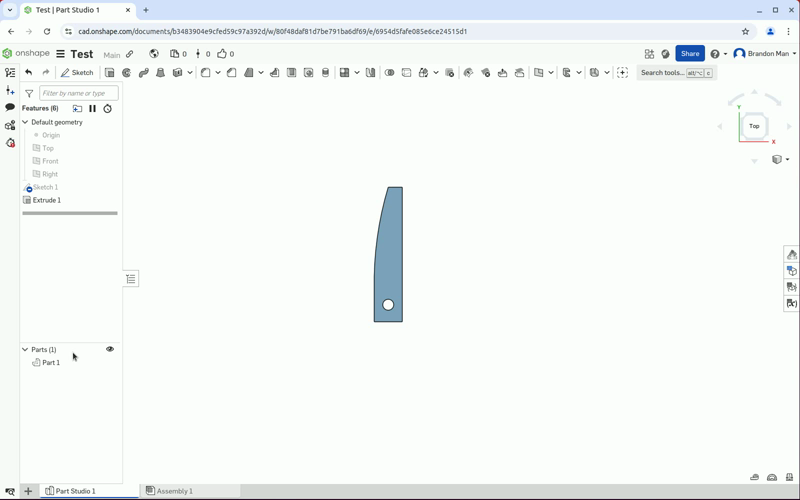
key(shift+p)
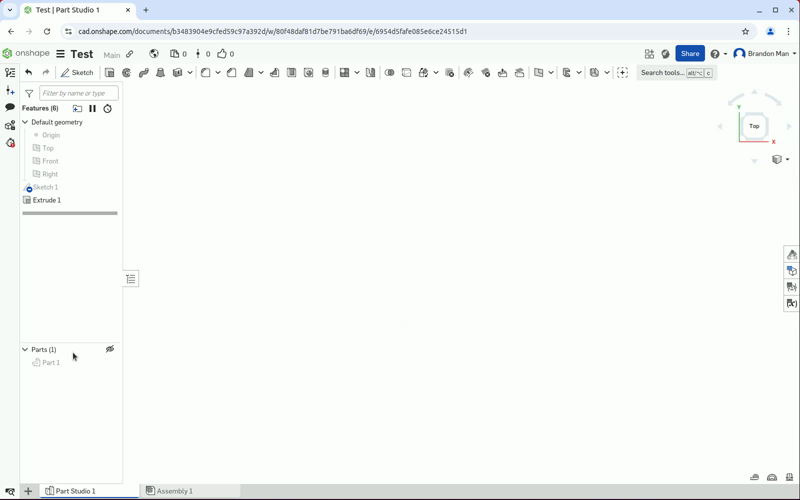
key(space)
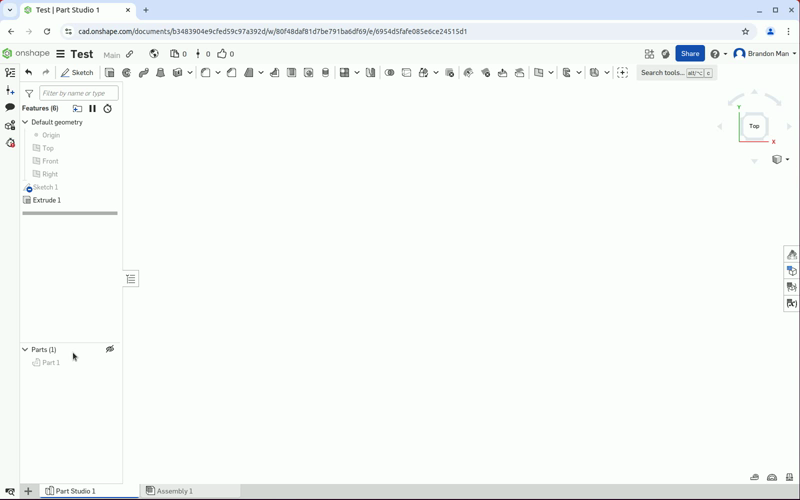
key_down(shift)
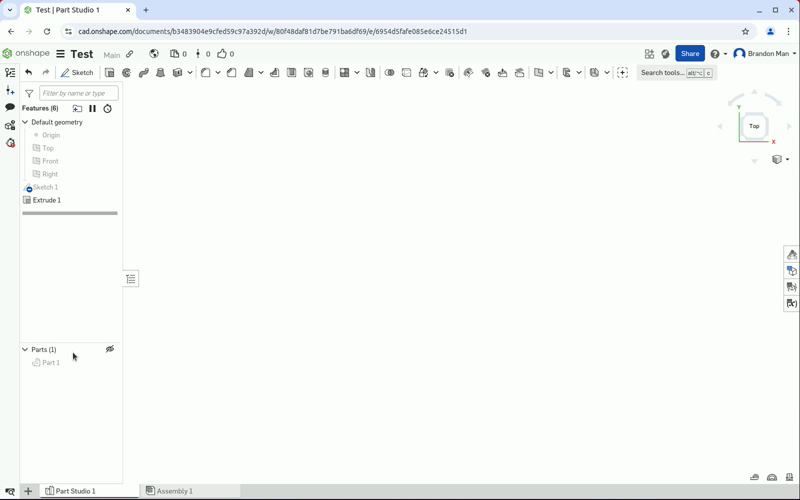
key(up)
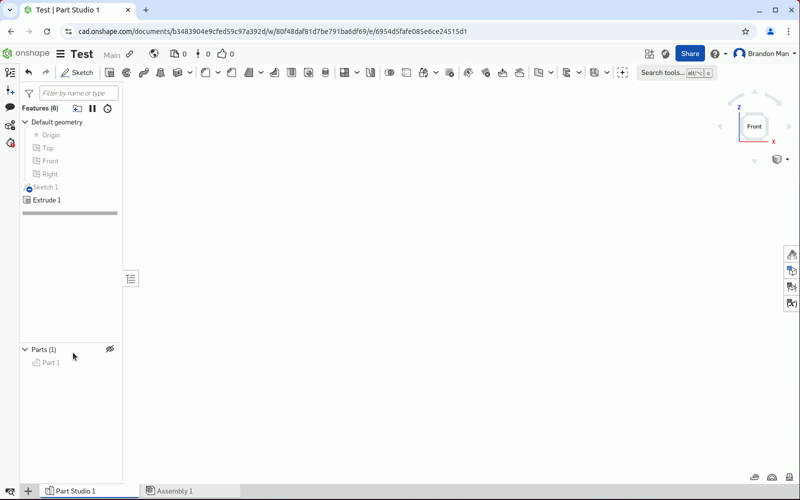
key_up(shift)
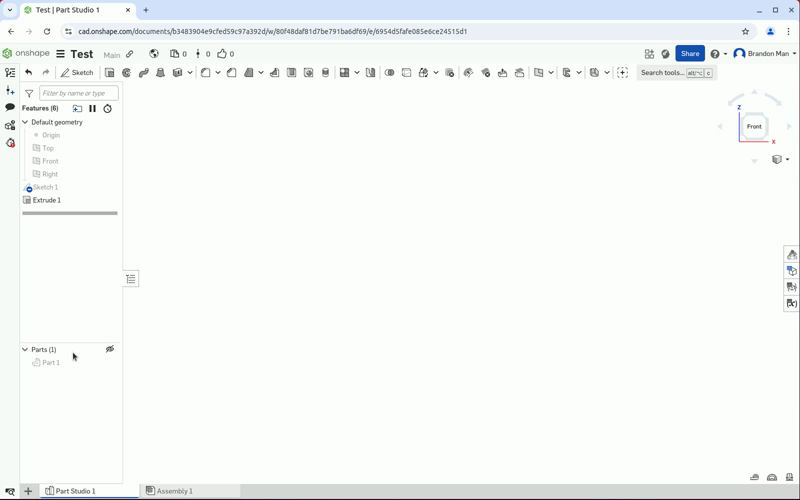
key(space)
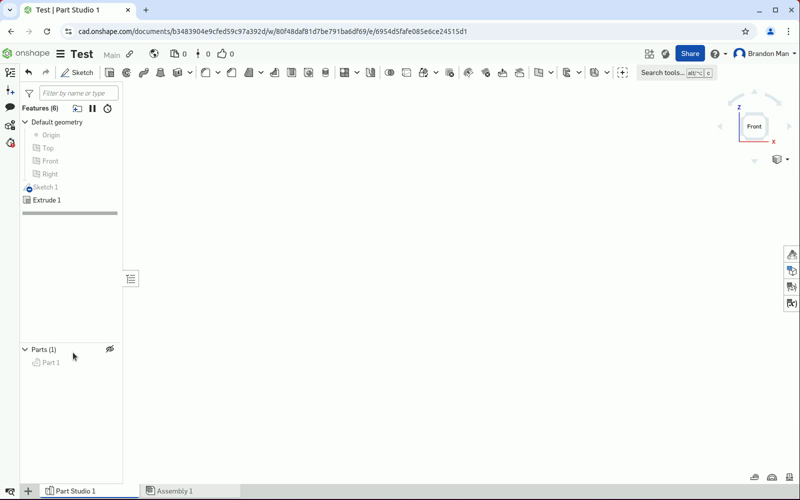
key_down(shift)
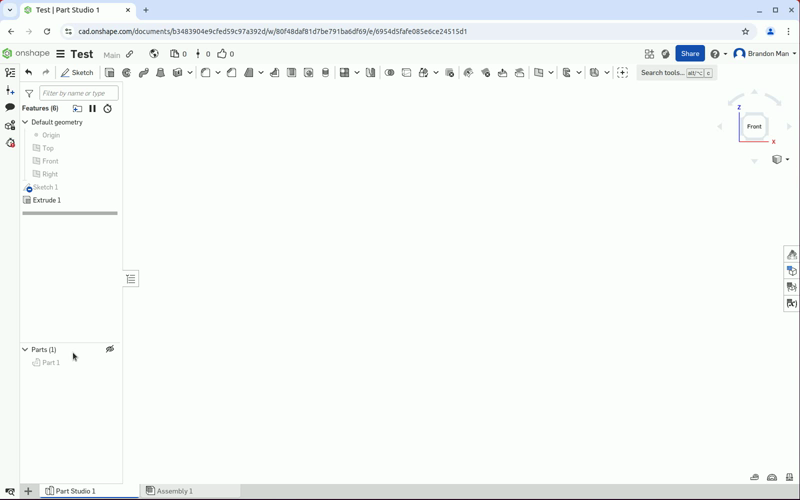
key(left)
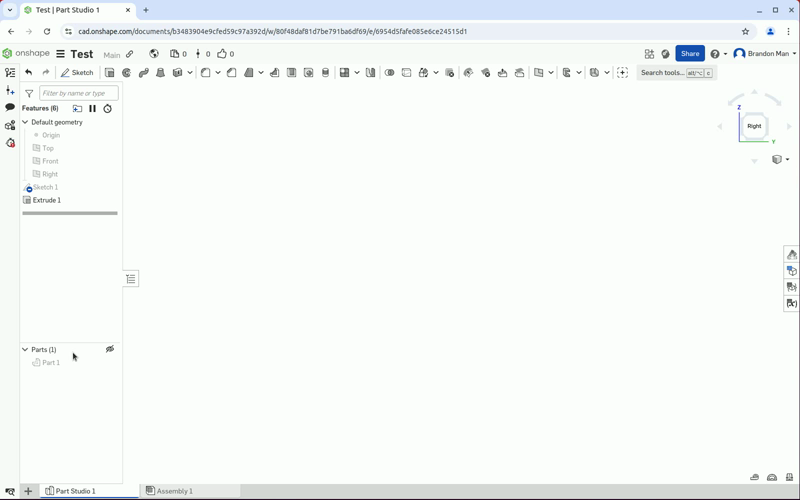
key_up(shift)
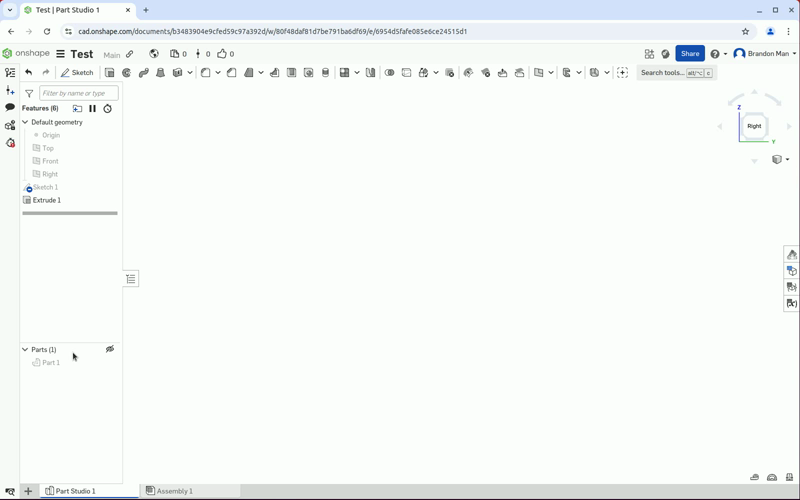
mouse_move(73, 352)
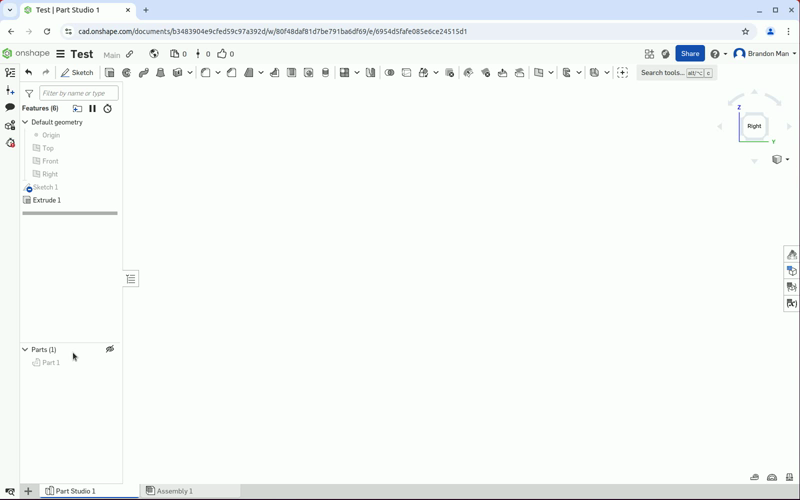
key(shift+y)
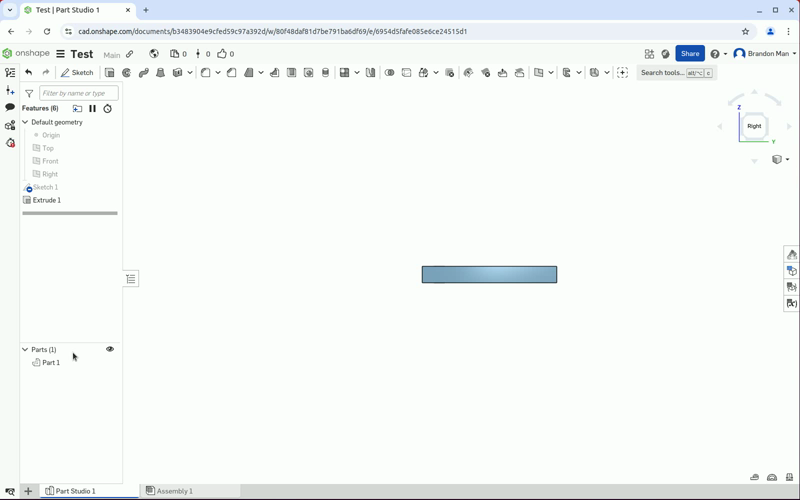
mouse_move(541, 75)
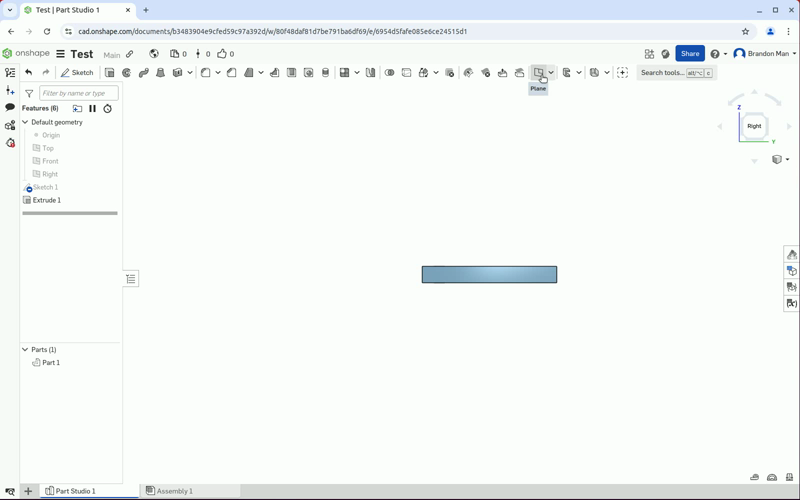
click(541, 75)
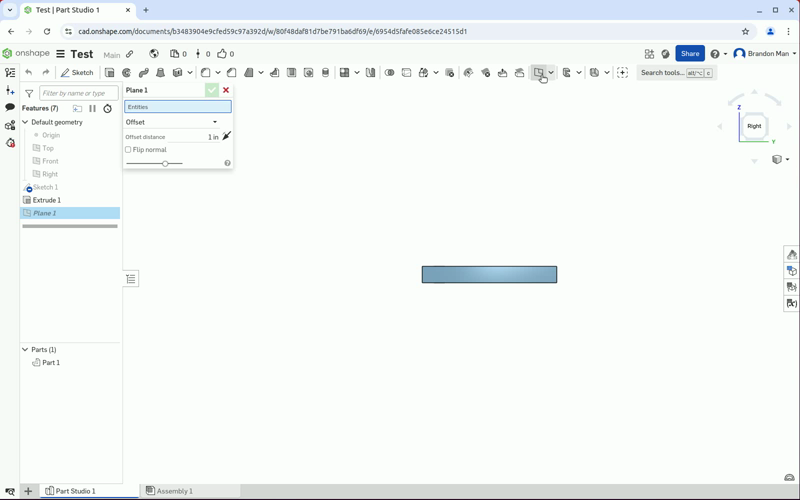
mouse_move(73, 176)
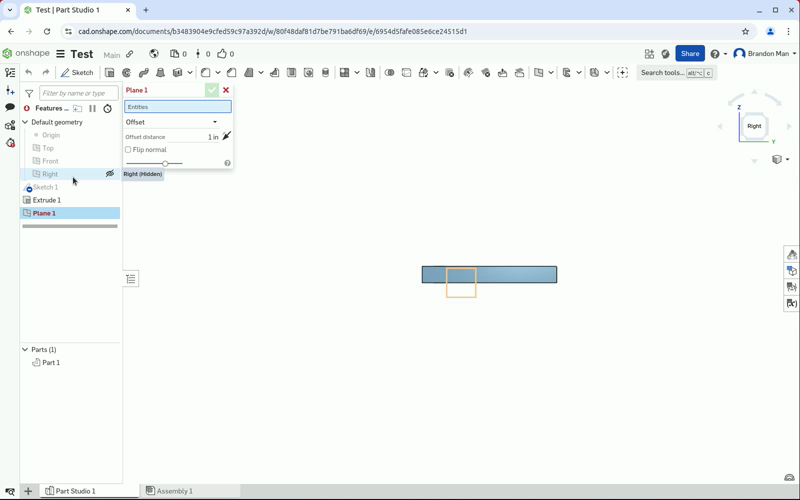
click(73, 176)
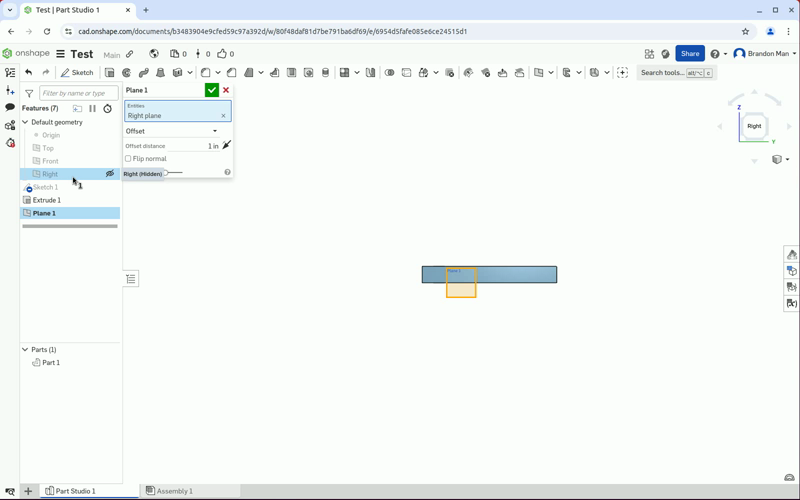
key(tab, 2)
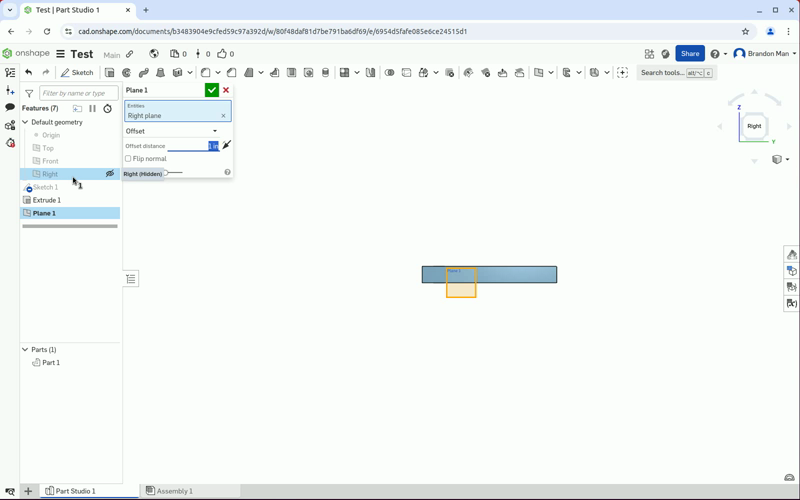
text(12.047)
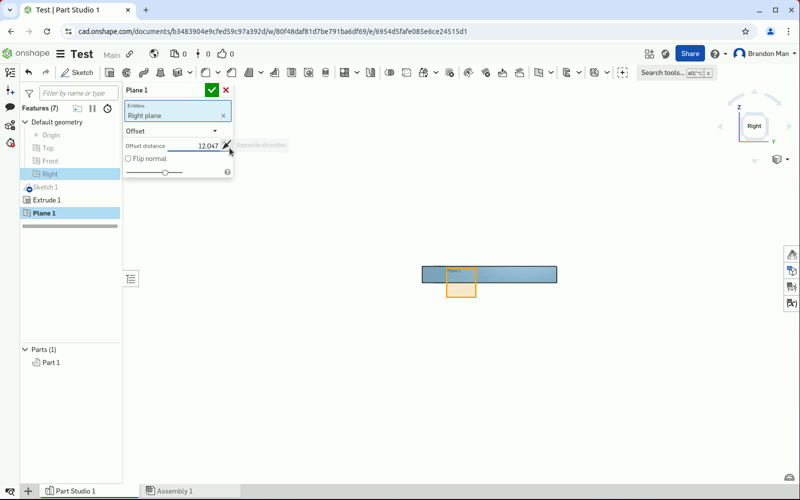
mouse_move(229, 147)
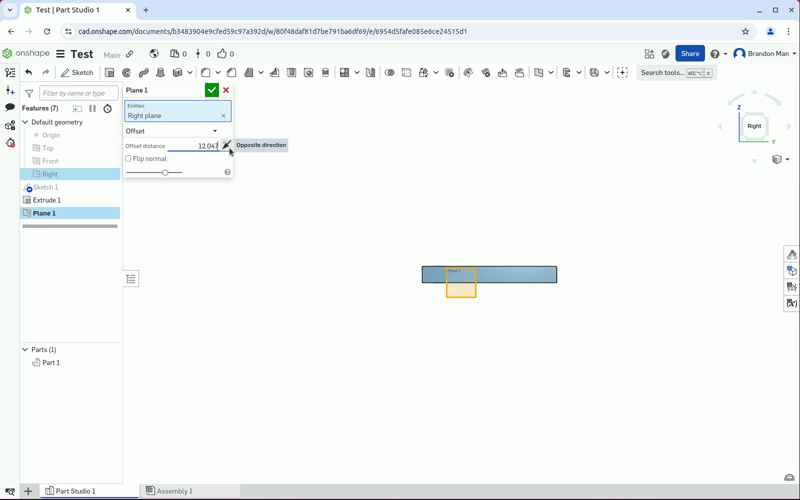
click(229, 147)
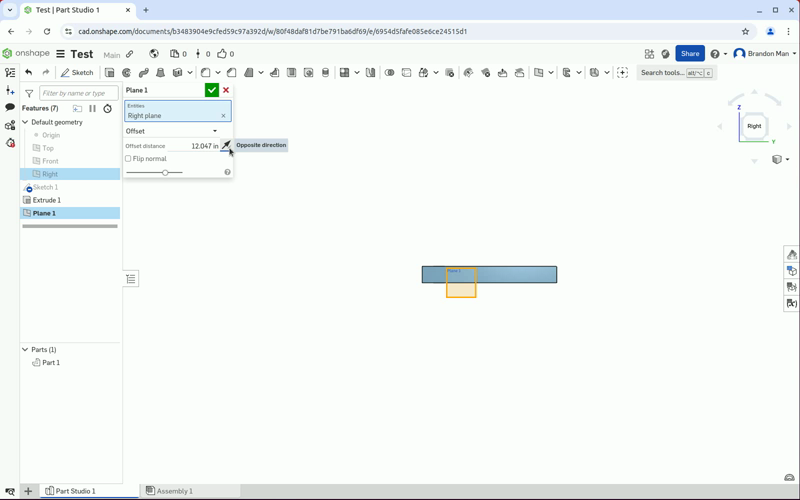
key(enter, 2)
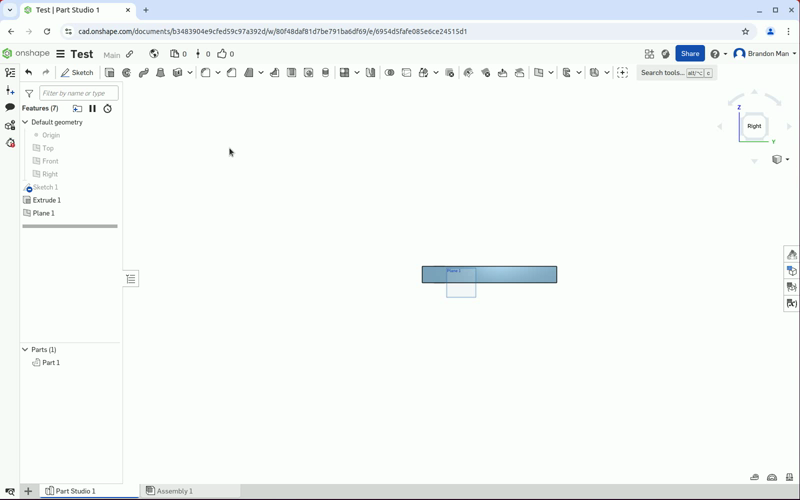
key(shift+s)
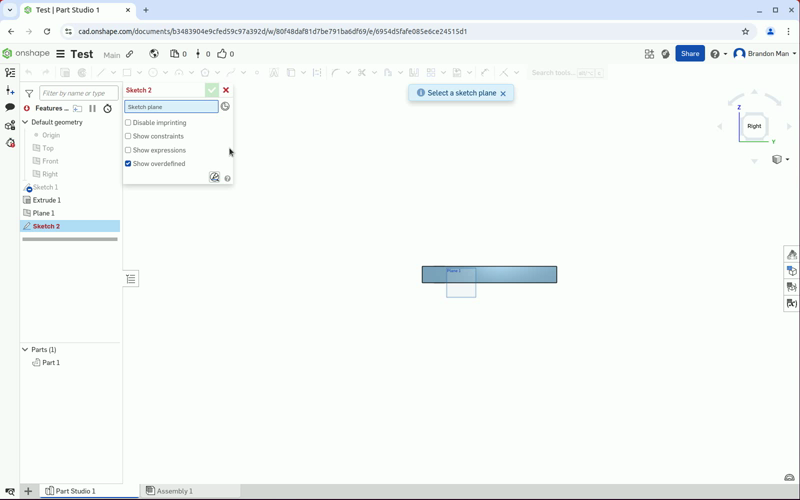
mouse_move(73, 215)
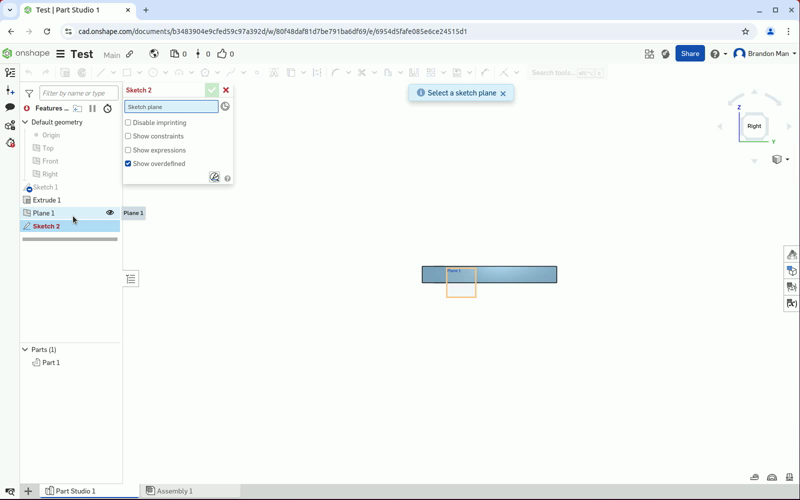
click(73, 215)
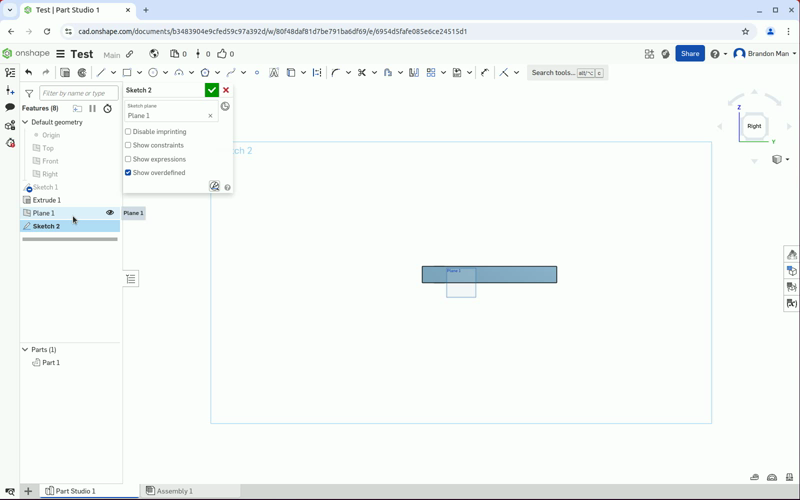
mouse_move(73, 352)
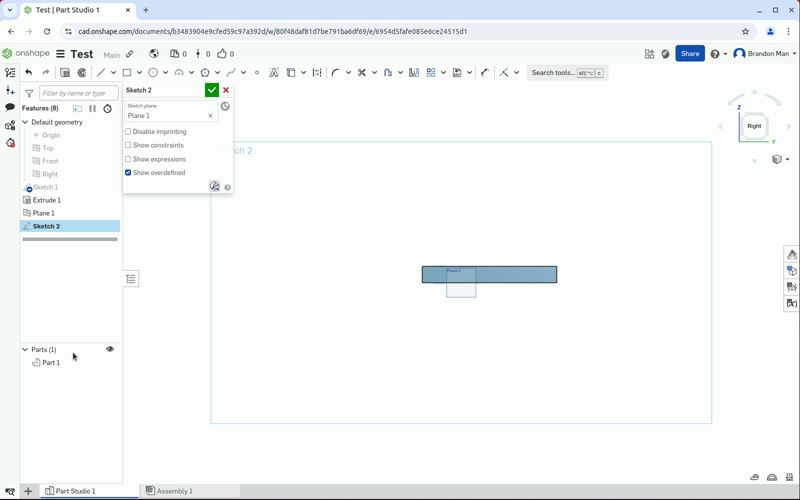
key(y)
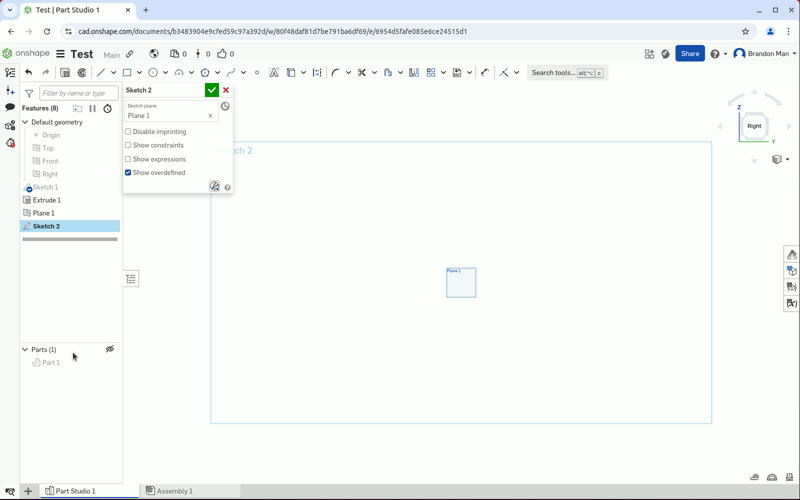
key(l)
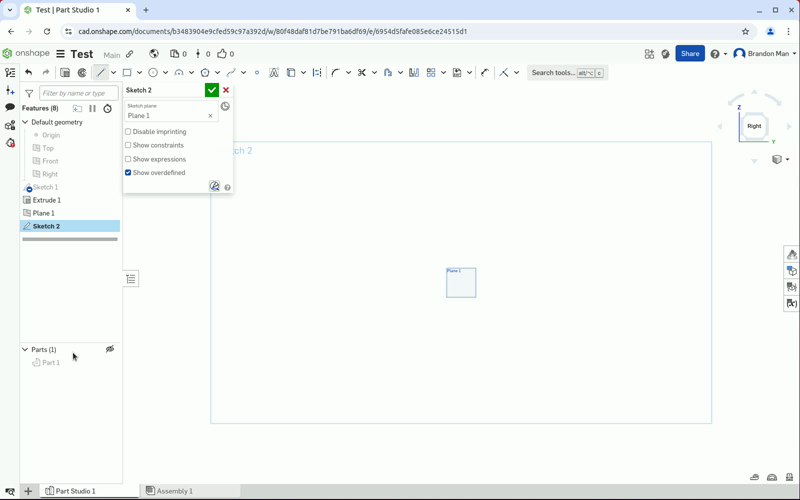
key_down(shift)
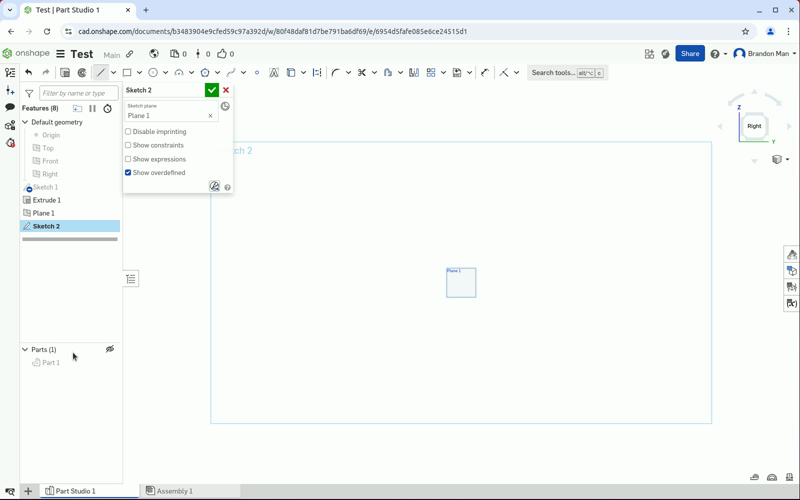
mouse_move(422, 278)
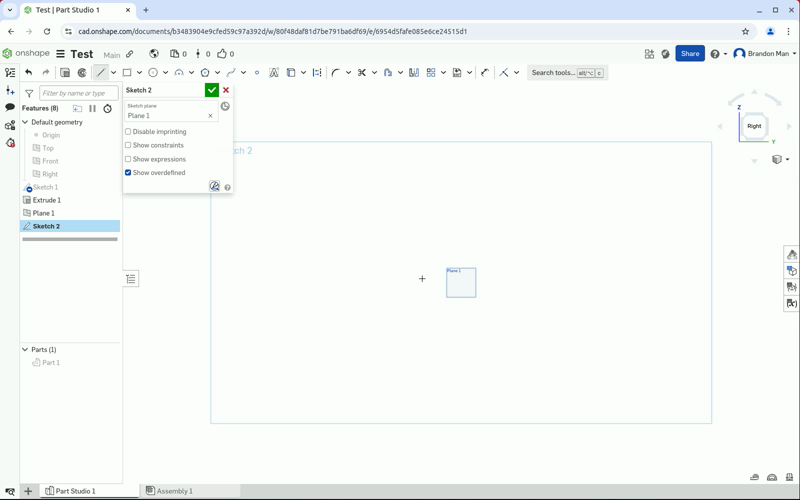
click(422, 278)
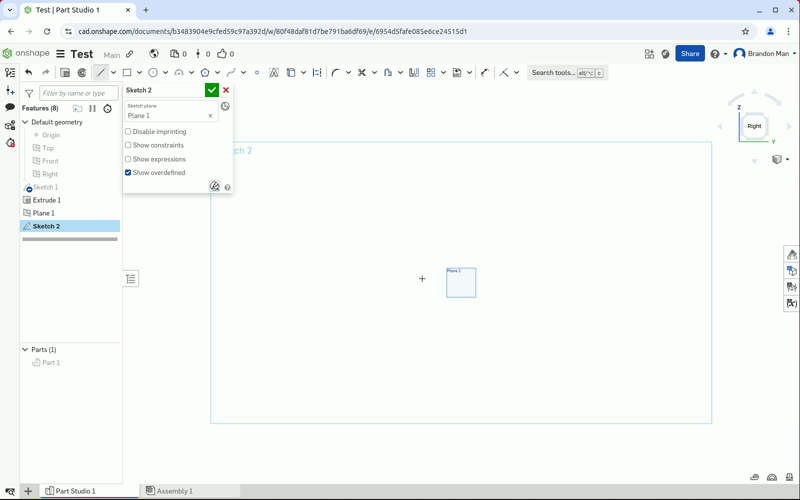
key_up(shift)
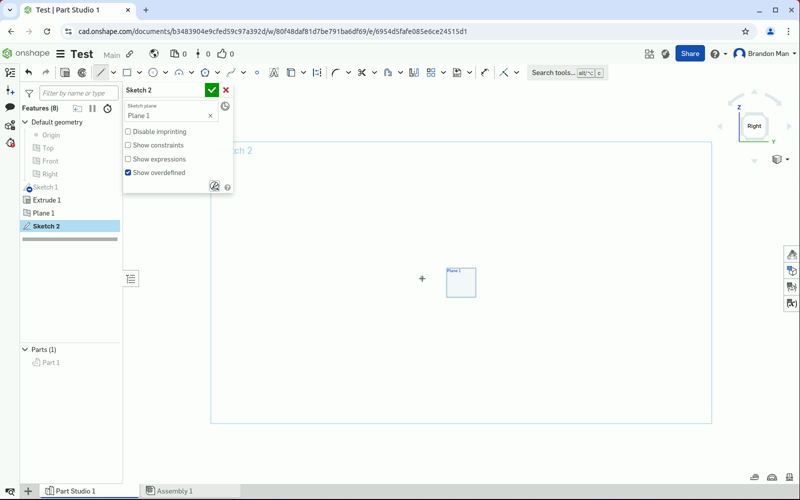
key_down(shift)
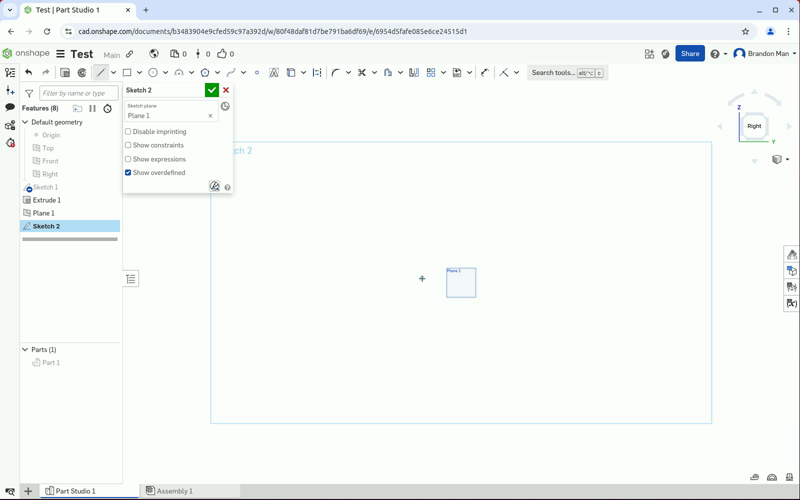
mouse_move(556, 278)
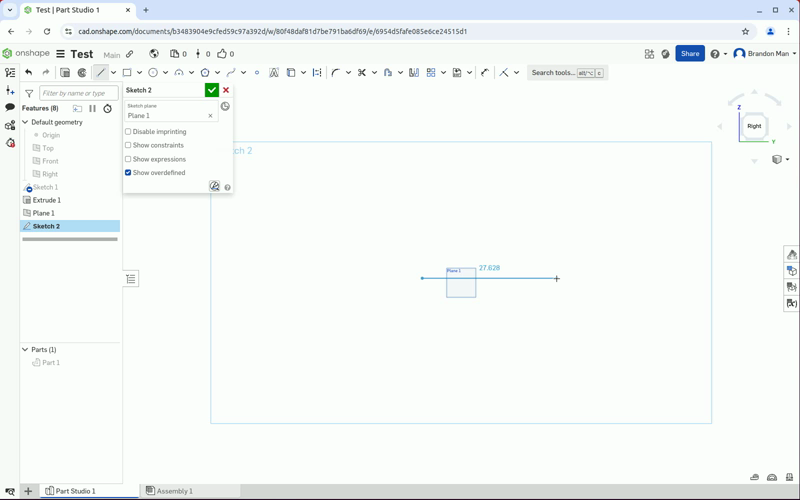
click(556, 278)
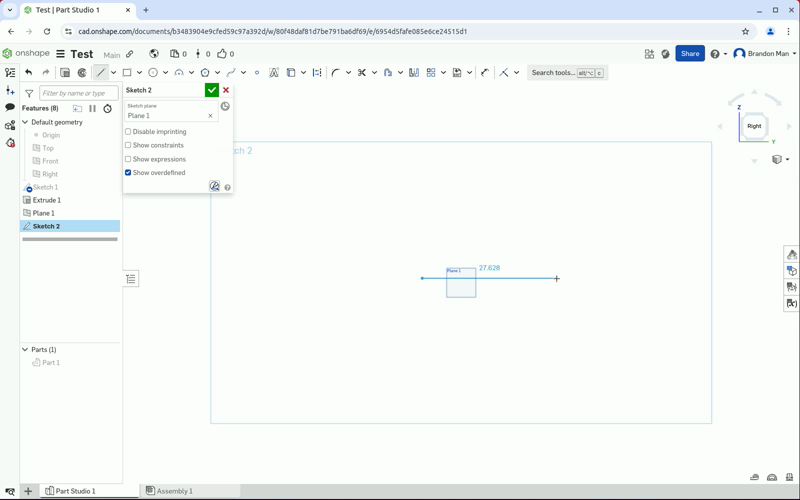
key_up(shift)
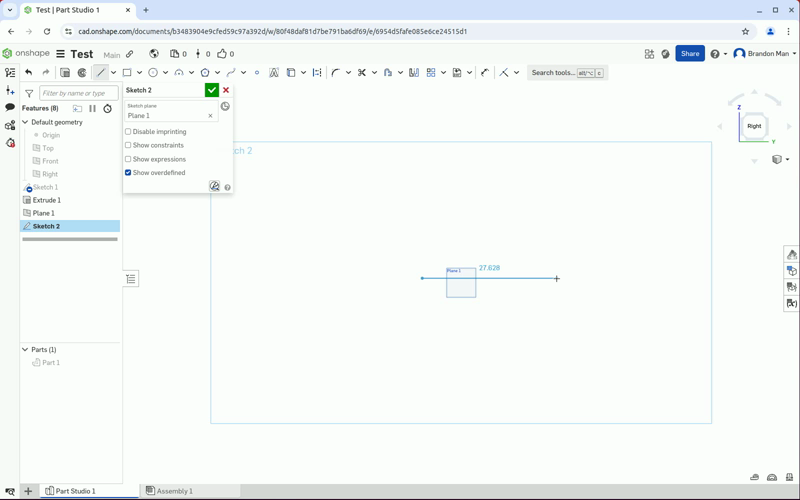
key_down(shift)
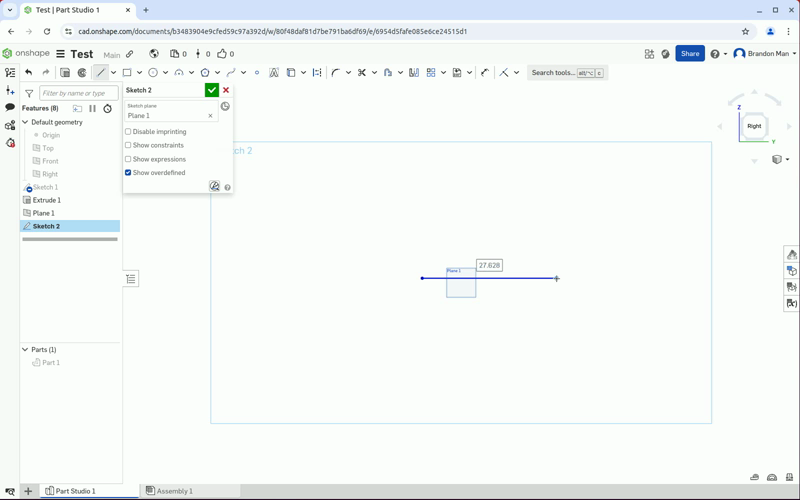
mouse_move(586, 278)
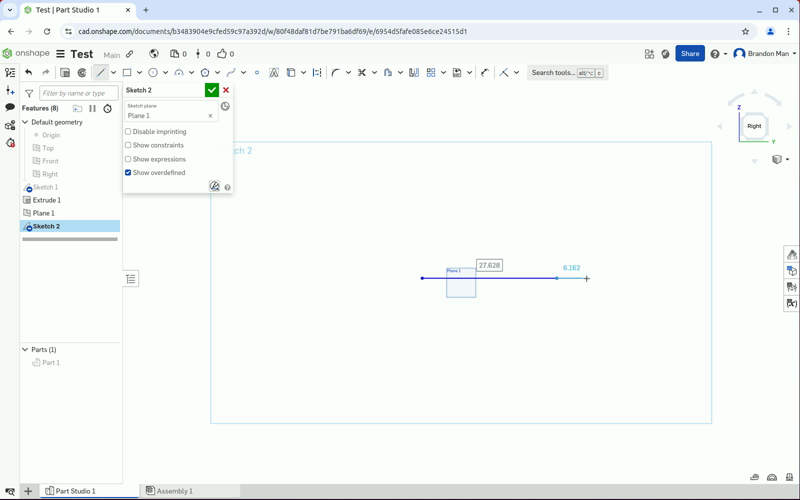
mouse_move(556, 269)
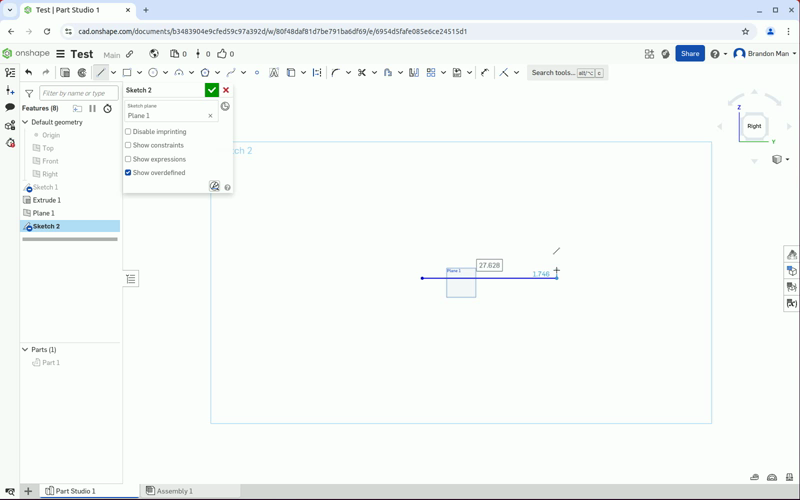
click(556, 269)
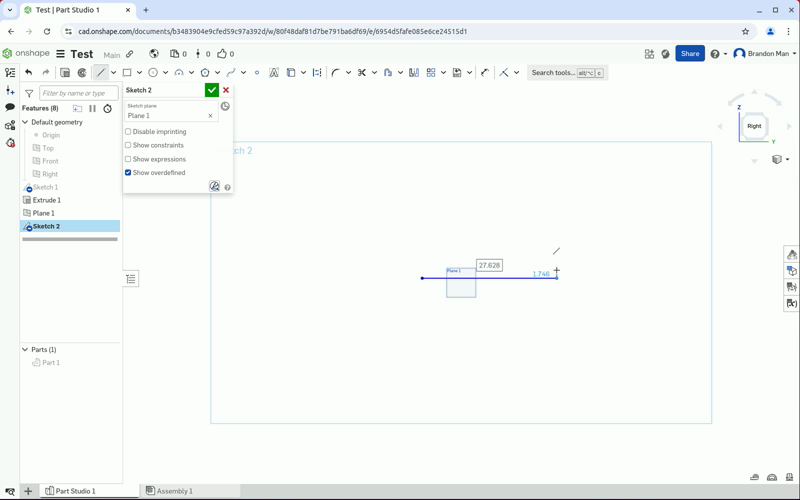
key_up(shift)
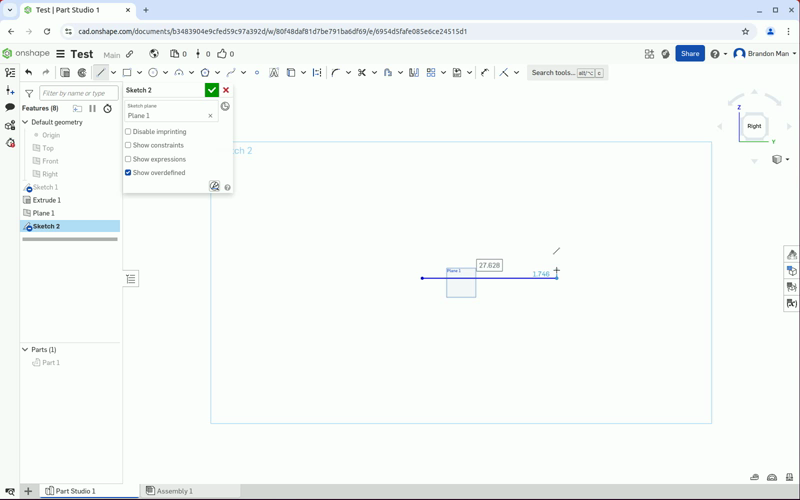
key_down(shift)
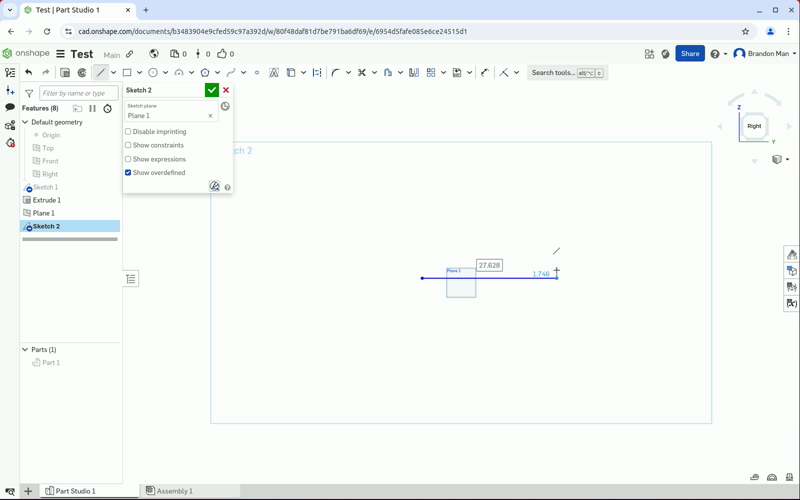
mouse_move(422, 269)
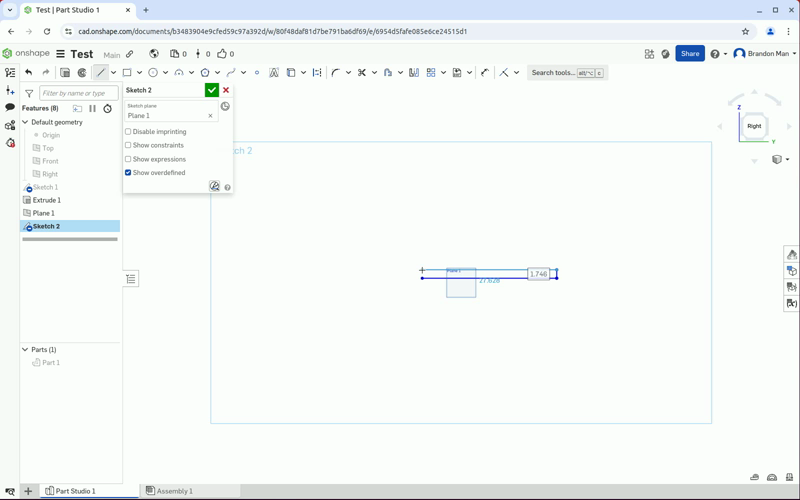
click(422, 269)
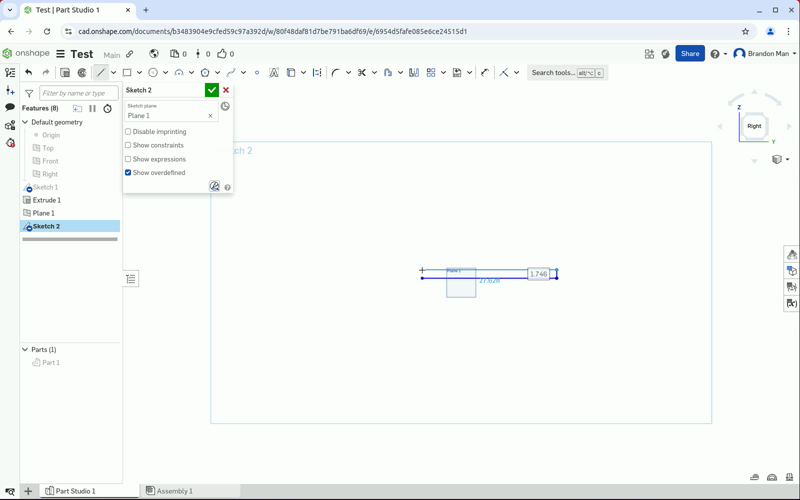
key_up(shift)
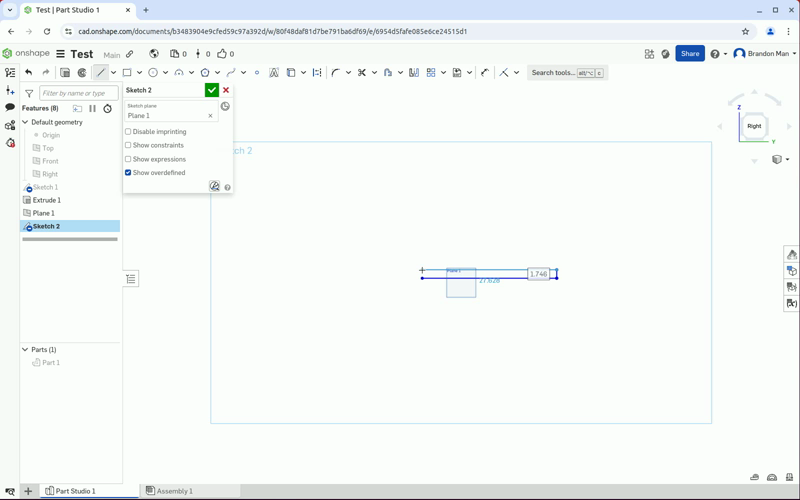
mouse_move(452, 269)
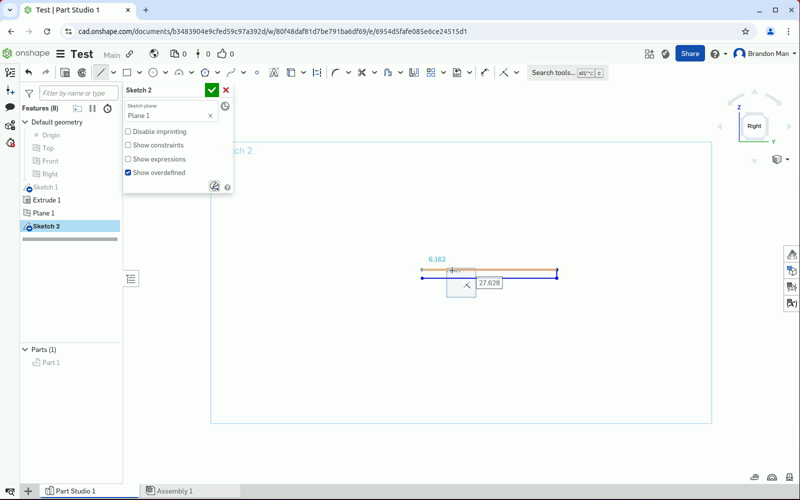
key_down(shift)
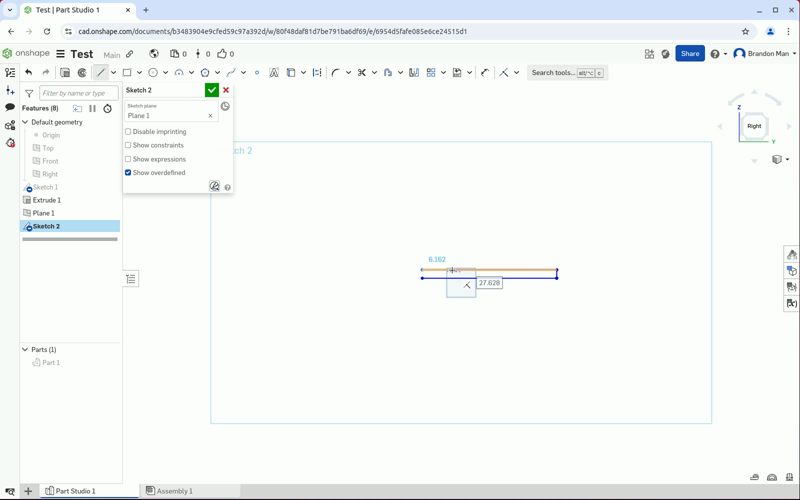
mouse_move(422, 278)
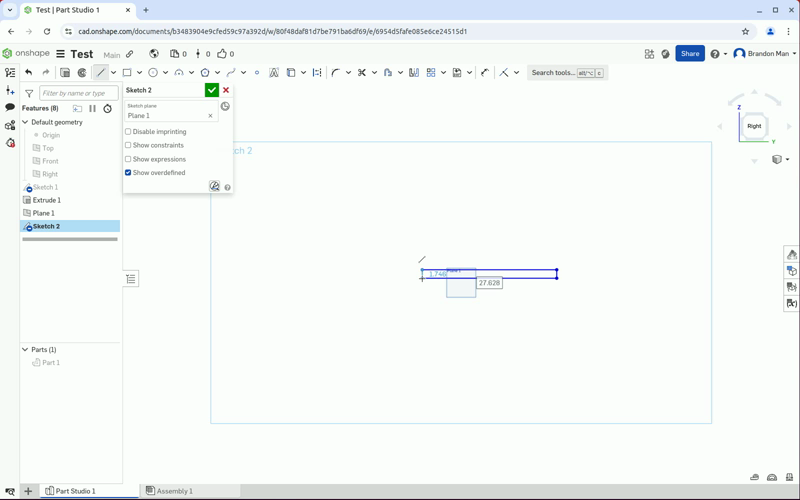
key_up(shift)
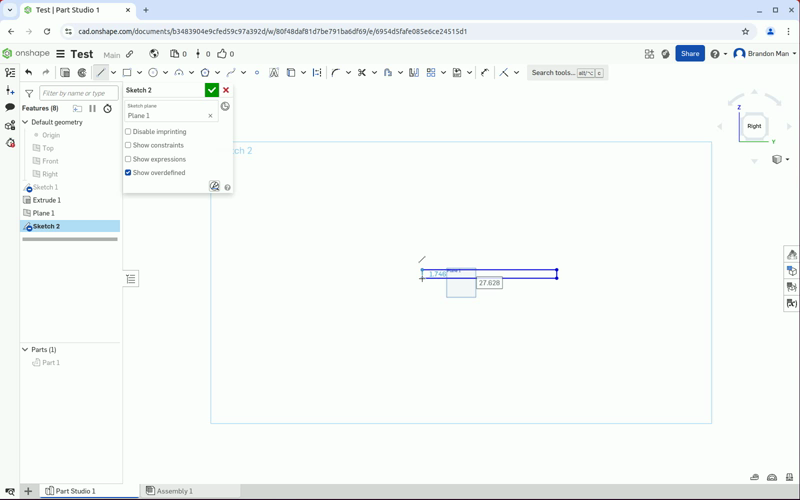
click(422, 278)
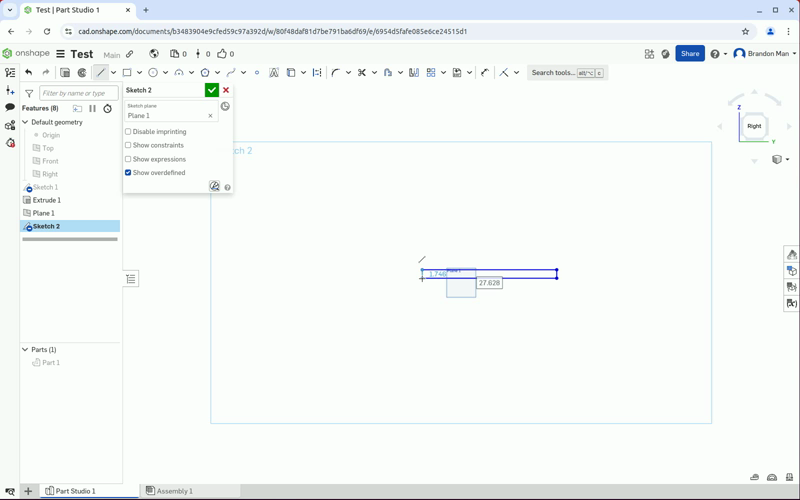
key(esc)
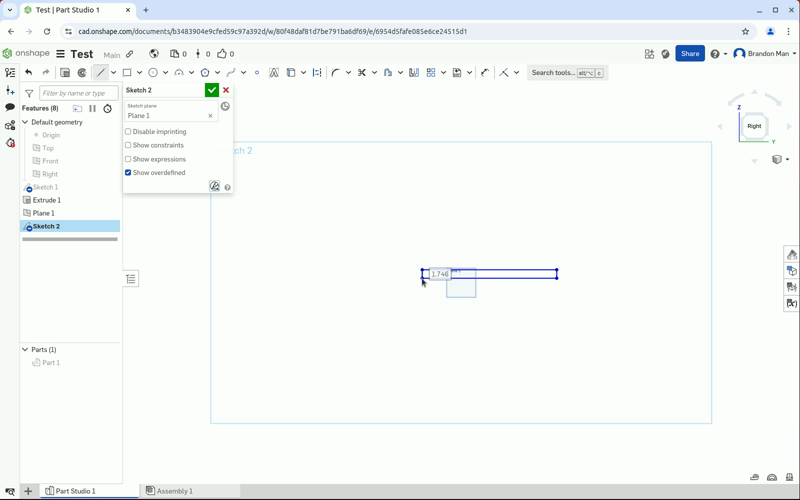
mouse_move(427, 272)
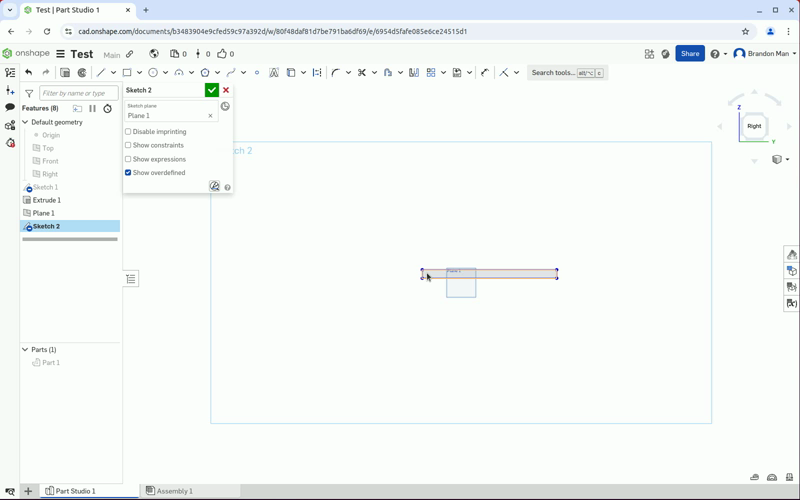
scroll(6)
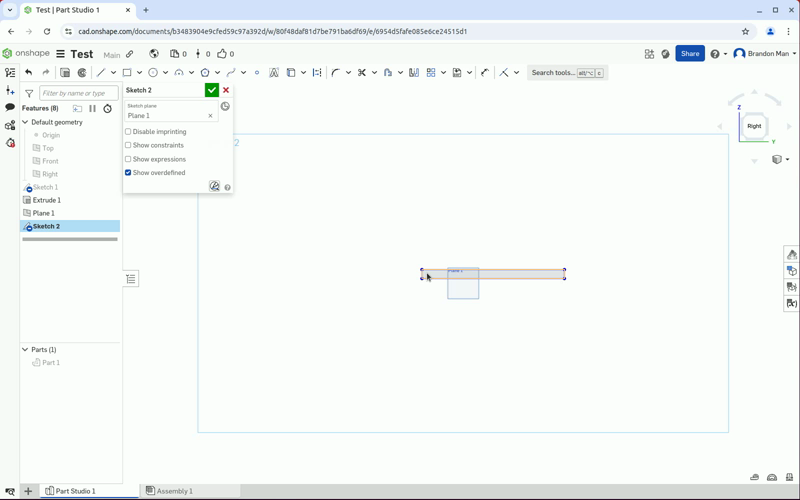
scroll(6)
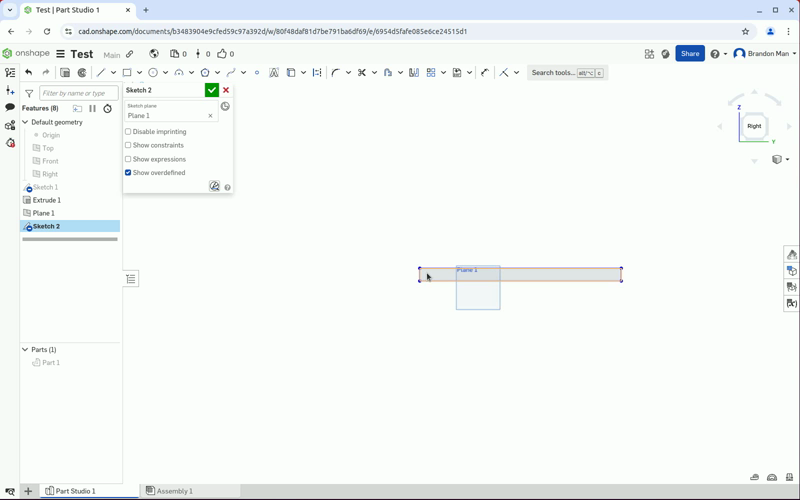
scroll(6)
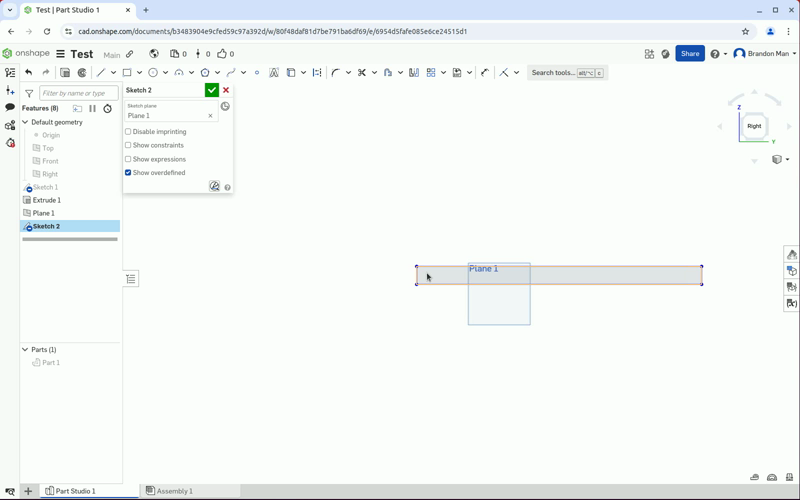
scroll(6)
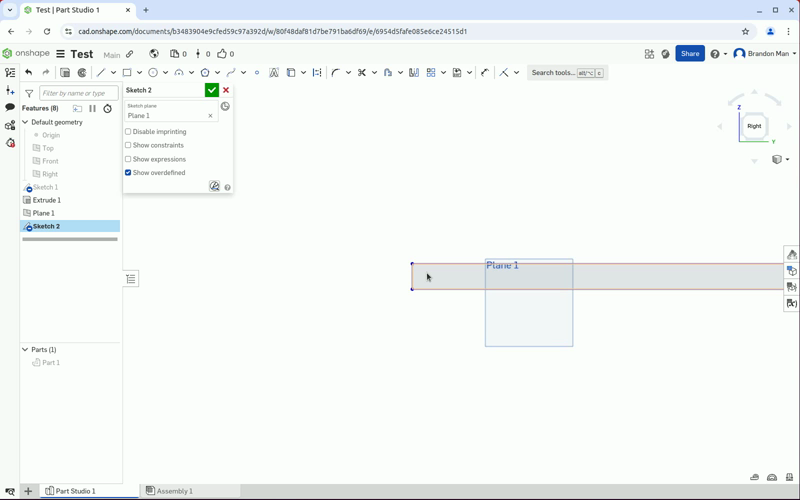
scroll(6)
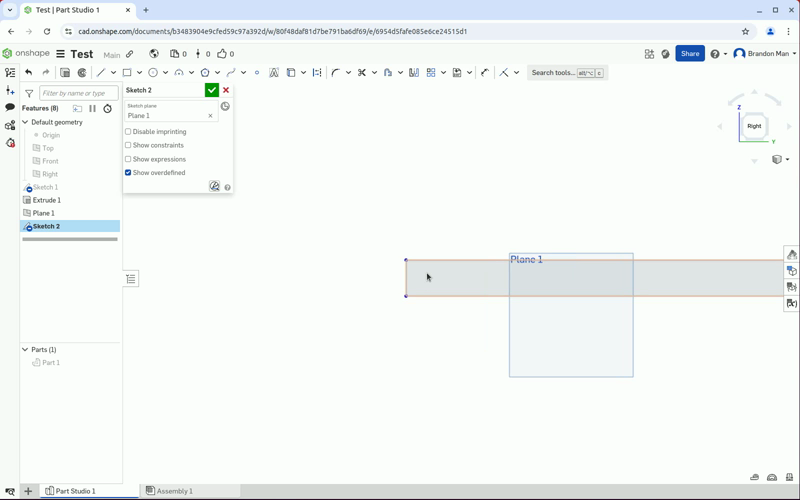
scroll(6)
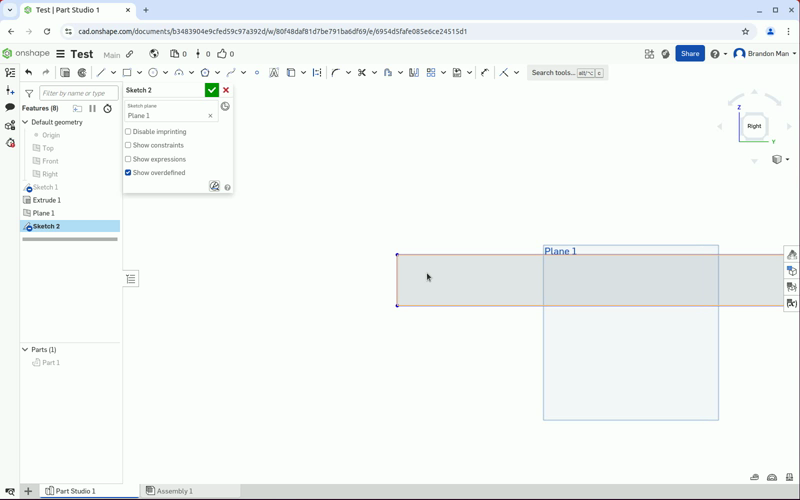
scroll(6)
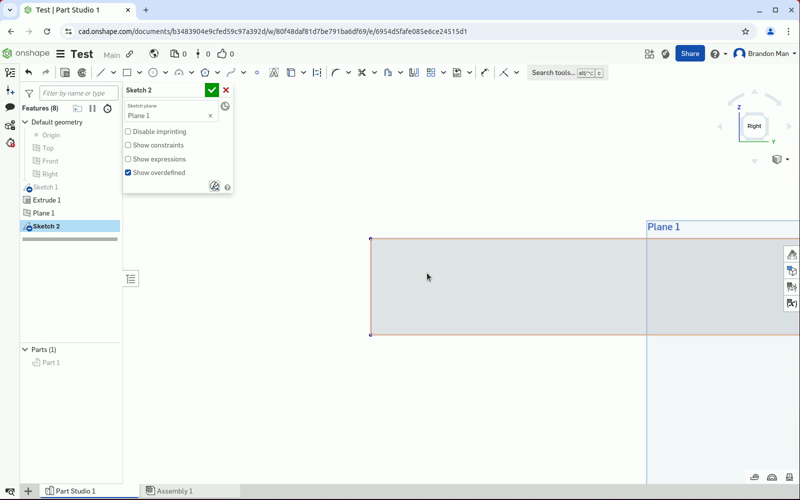
click(427, 272)
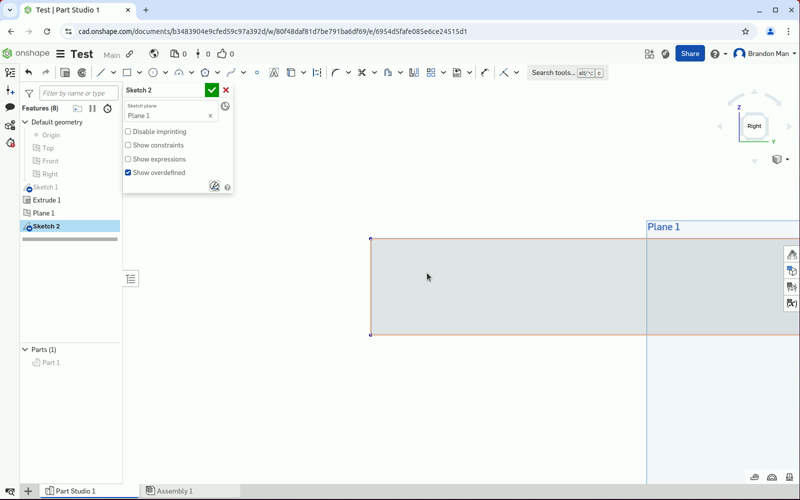
scroll(-6)
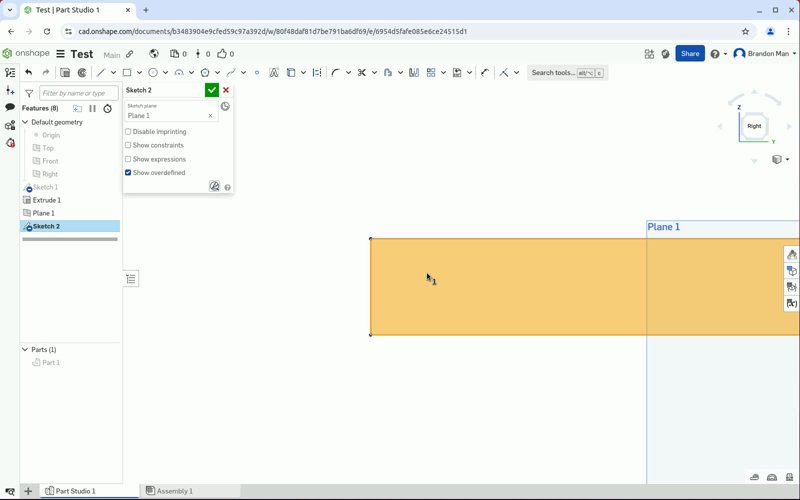
scroll(-6)
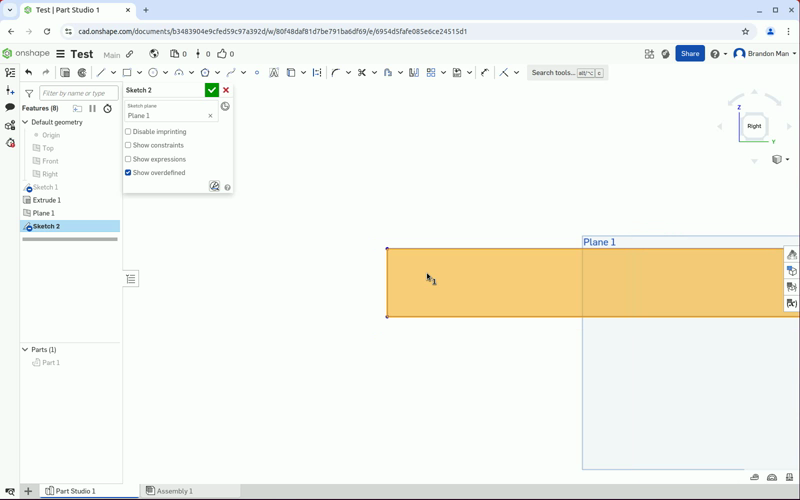
scroll(-6)
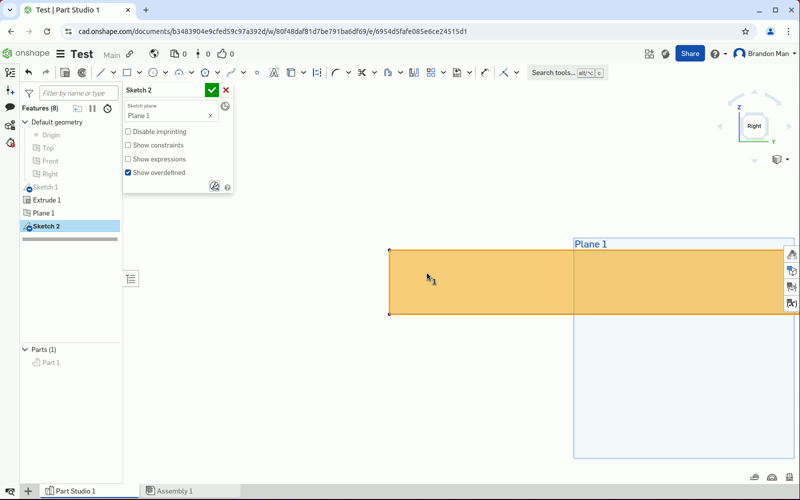
scroll(-6)
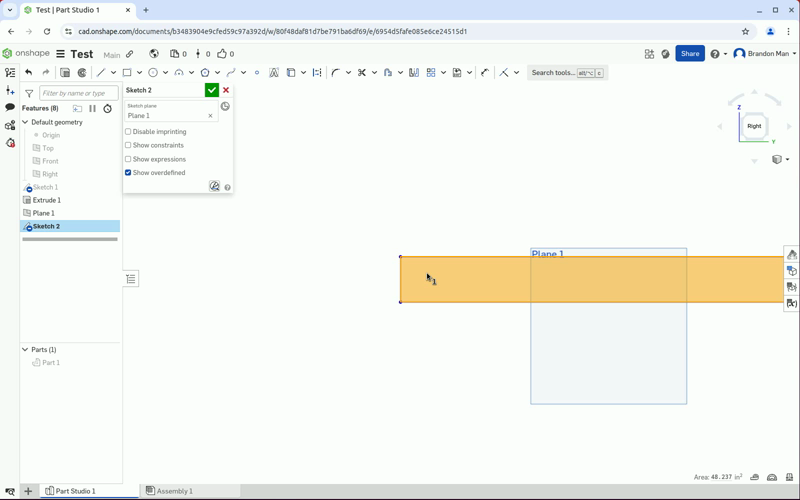
scroll(-6)
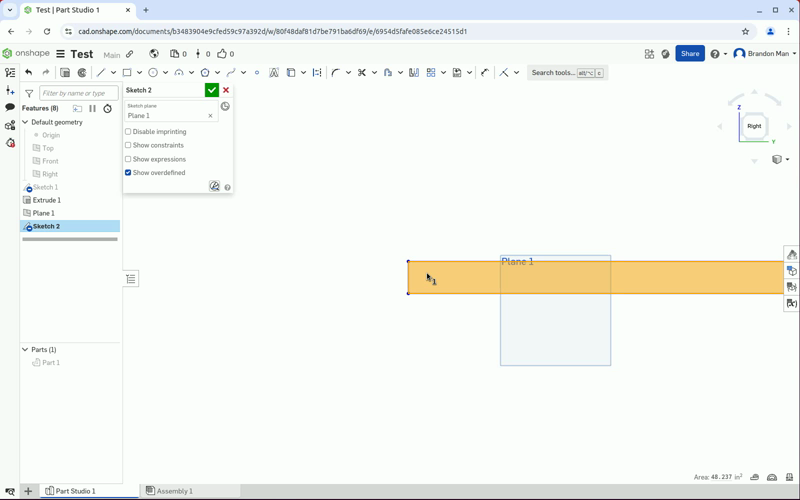
scroll(-6)
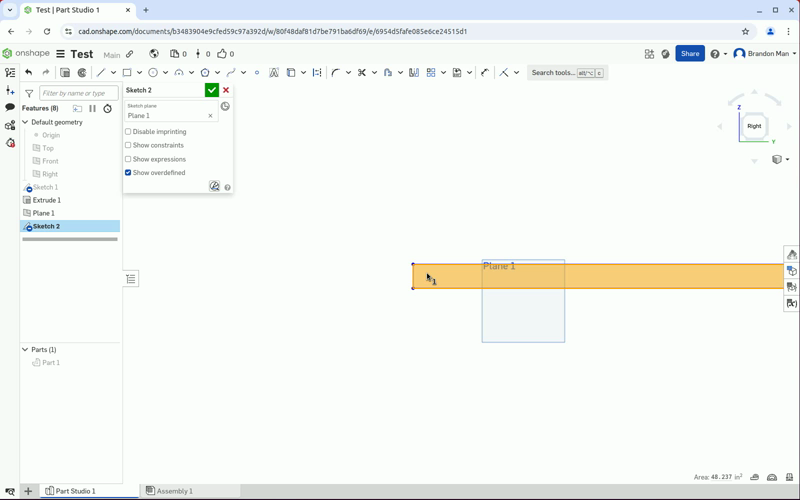
scroll(-6)
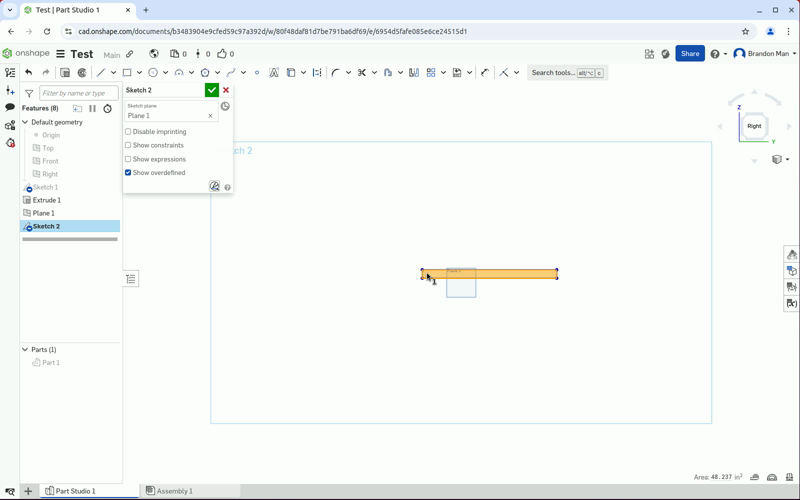
mouse_move(73, 352)
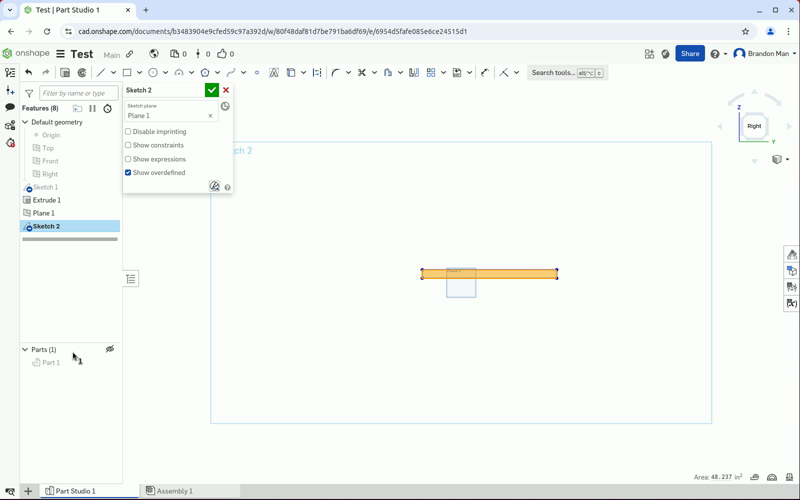
key(shift+y)
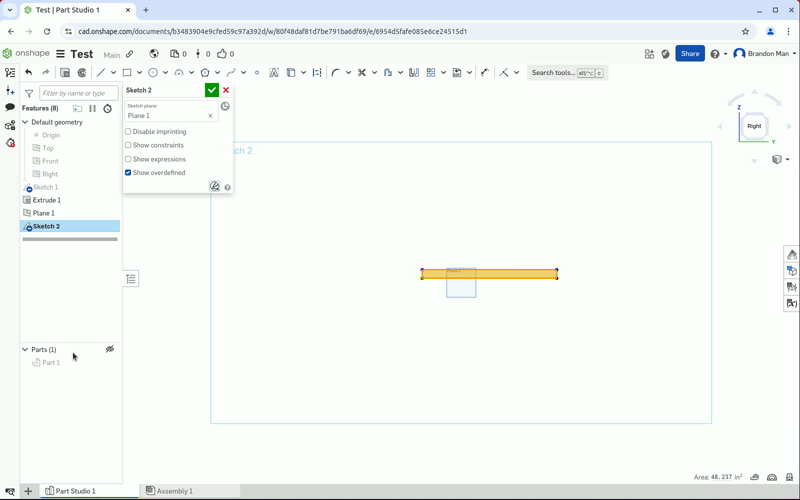
key(shift+e)
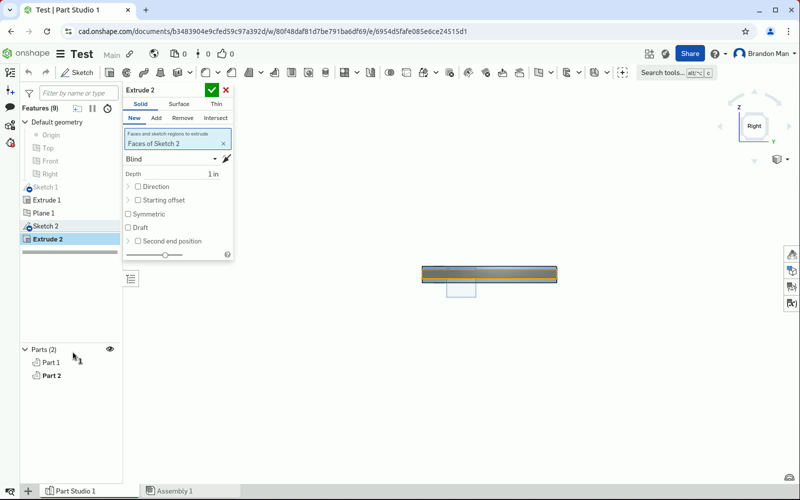
mouse_move(143, 106)
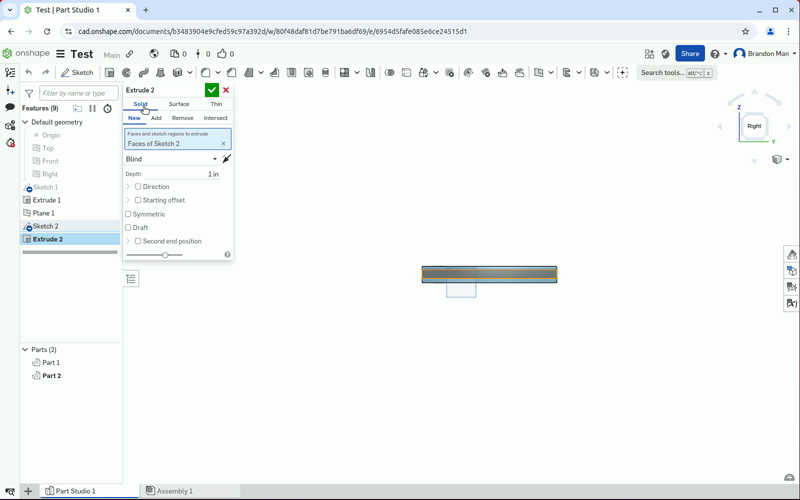
click(143, 106)
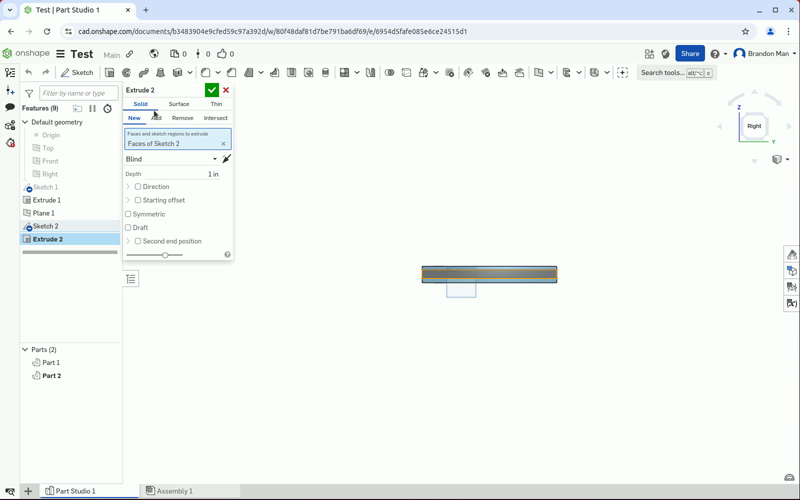
mouse_move(186, 120)
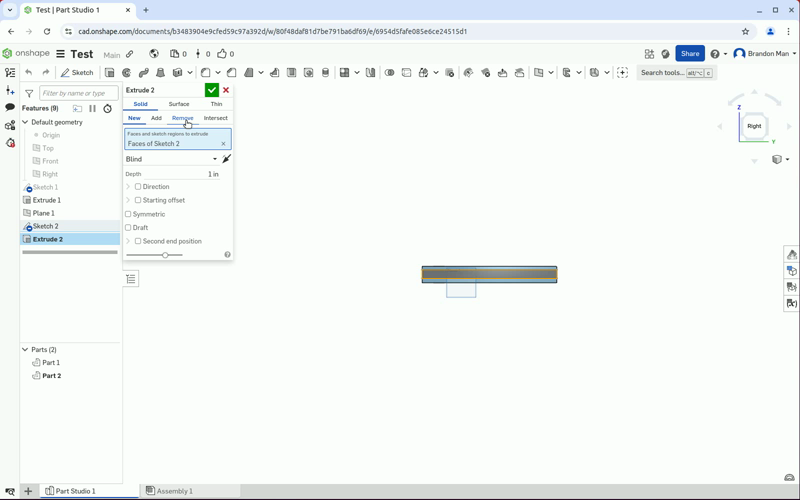
click(186, 120)
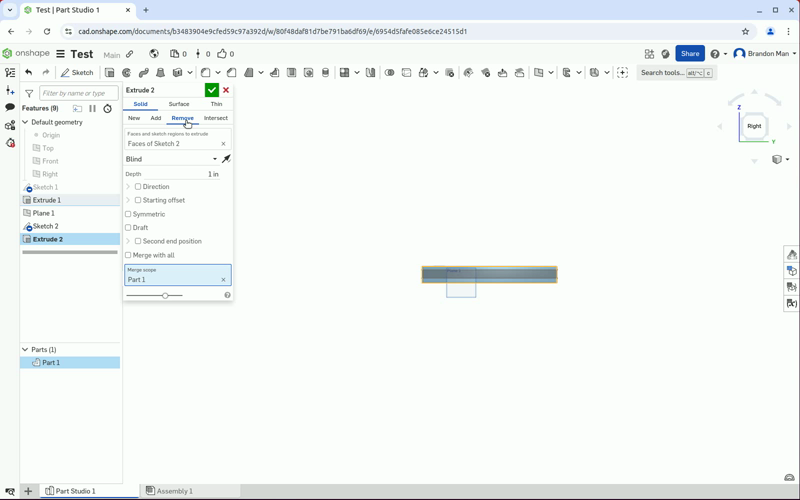
key(tab, 4)
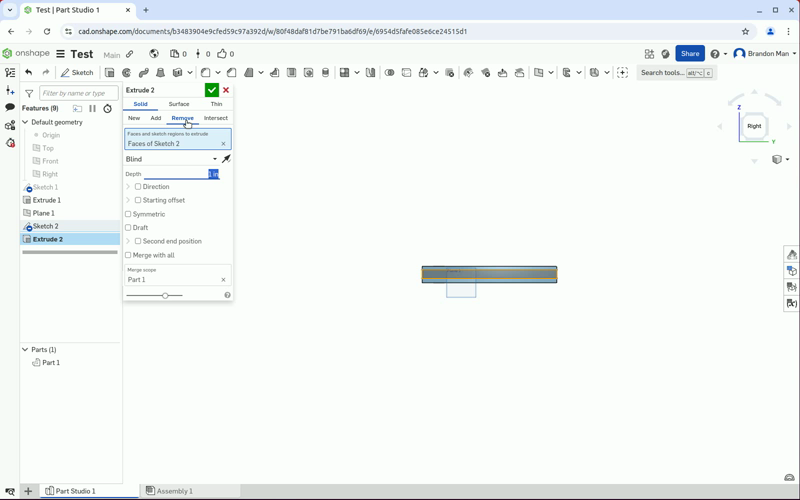
text(4.574)
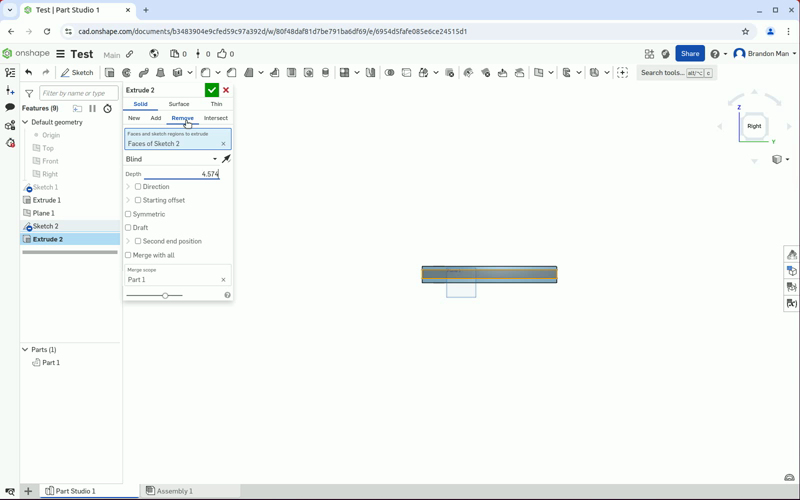
key(tab, 6)
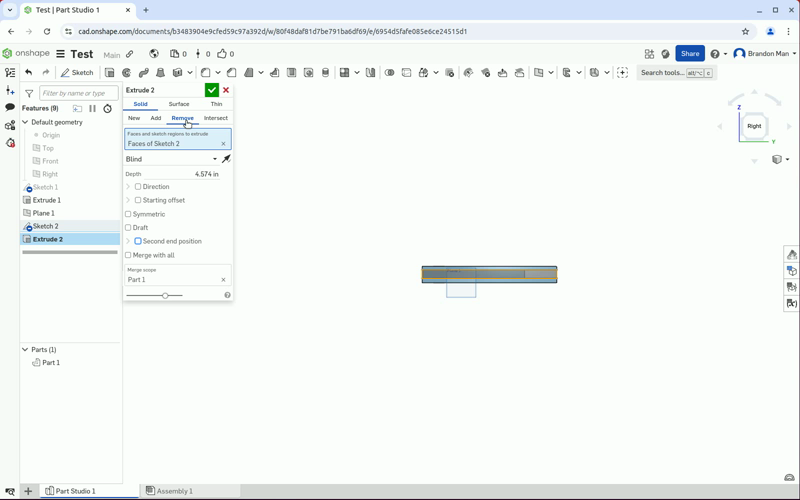
key(space)
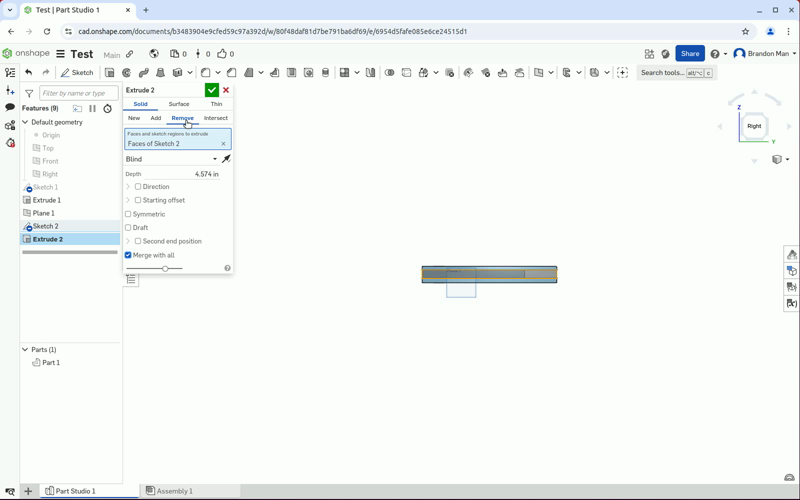
key(enter)
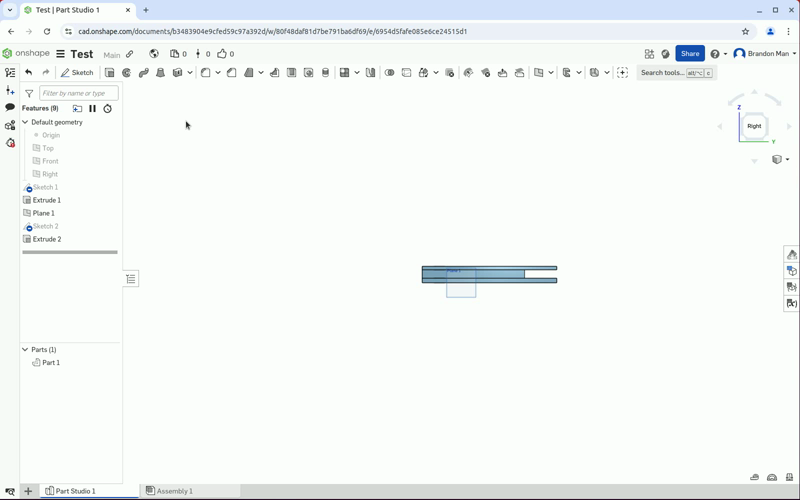
key(shift+h)
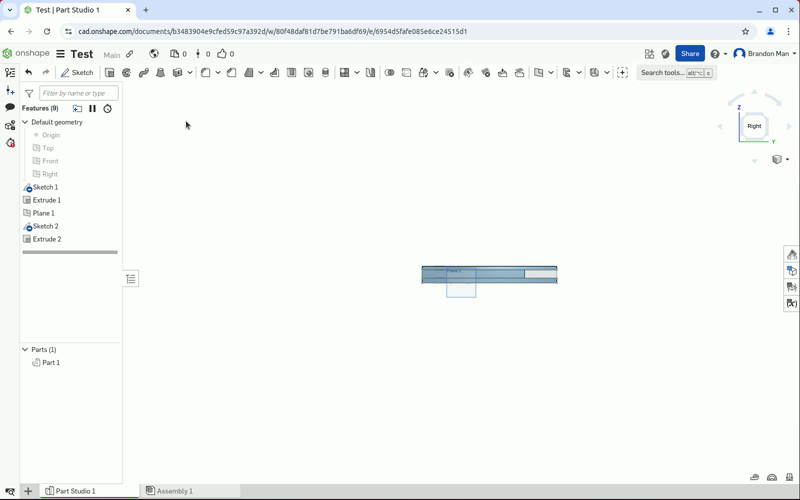
key(shift+h)
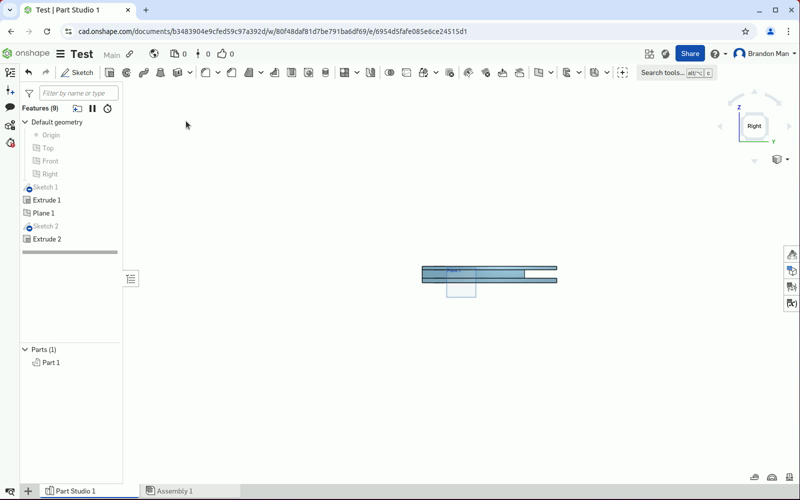
mouse_move(73, 189)
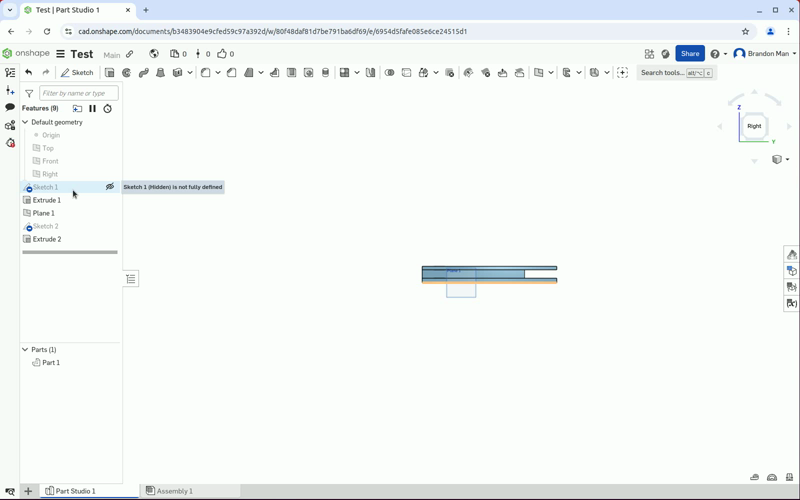
click(73, 189)
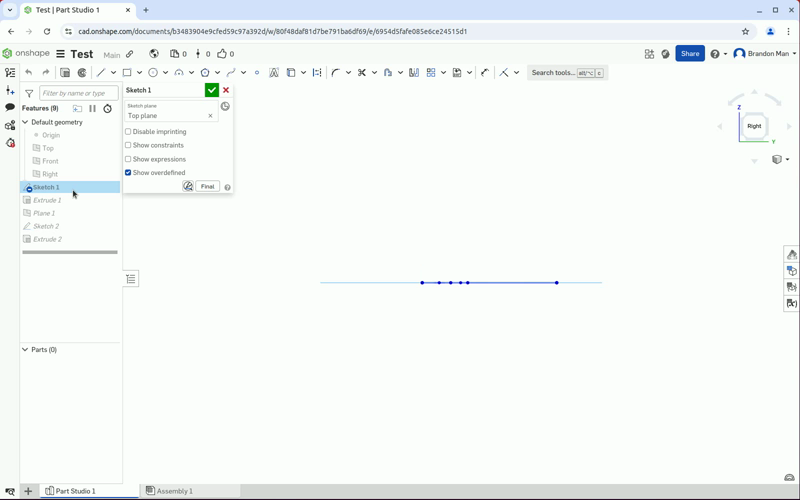
mouse_move(229, 92)
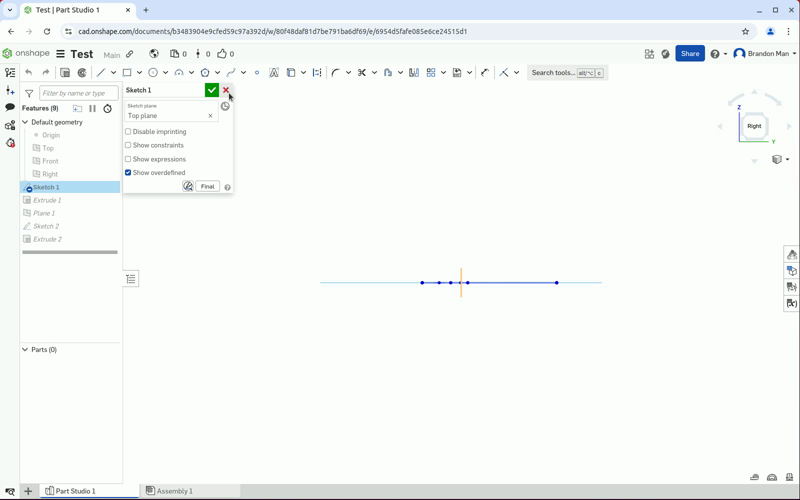
click(229, 92)
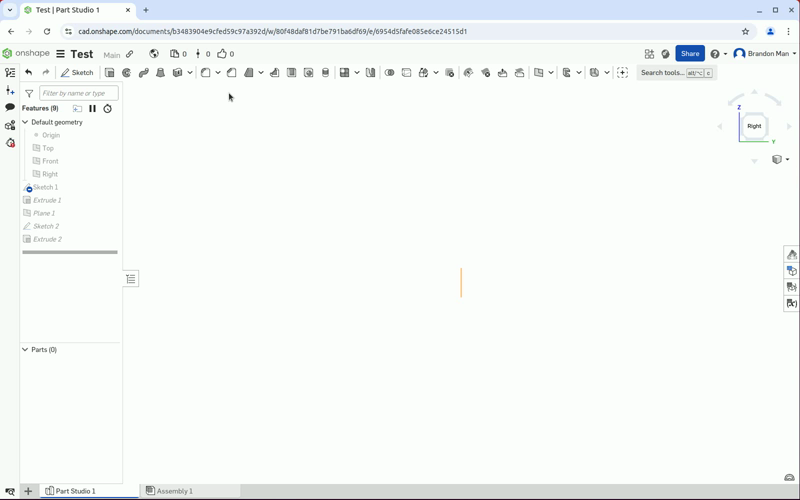
mouse_move(73, 352)
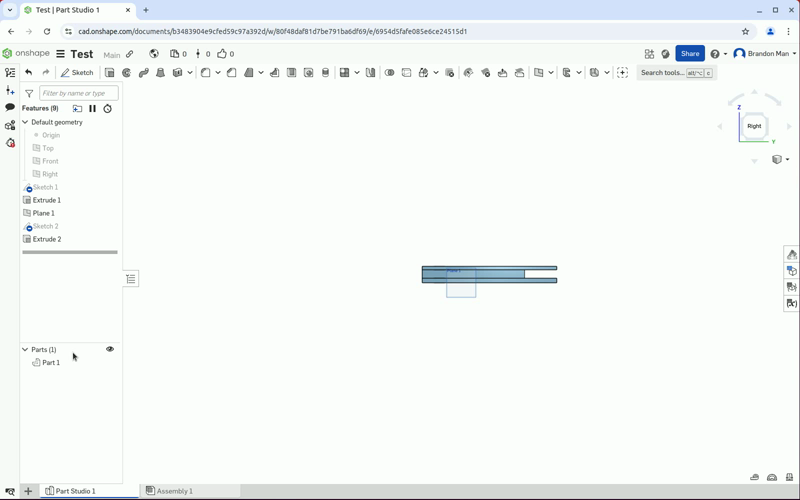
key(y)
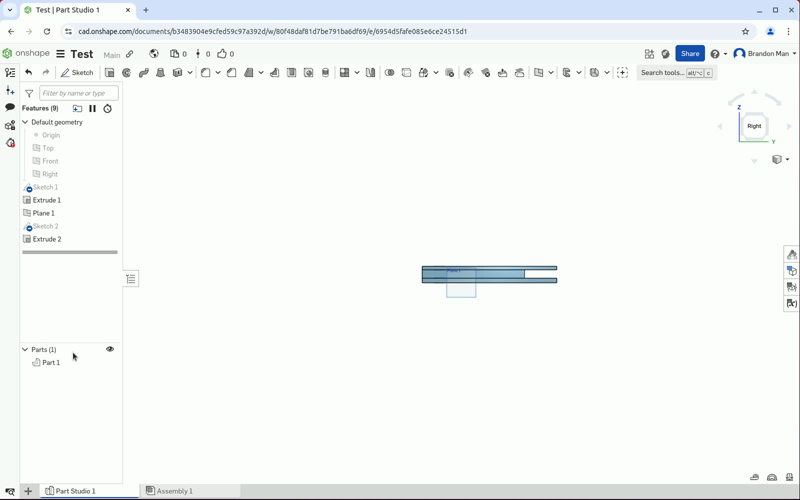
key(shift+p)
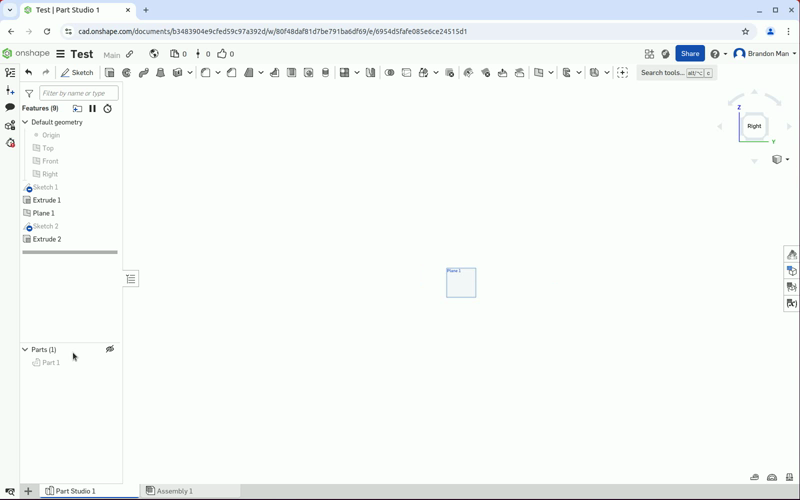
key(space)
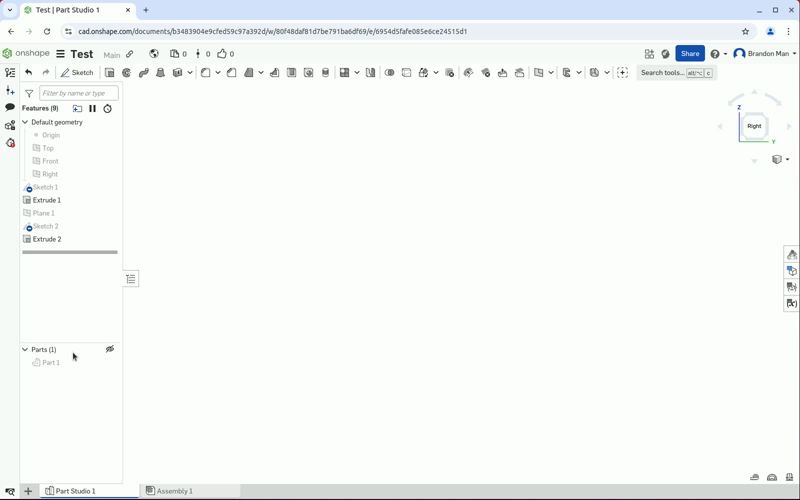
key_down(shift)
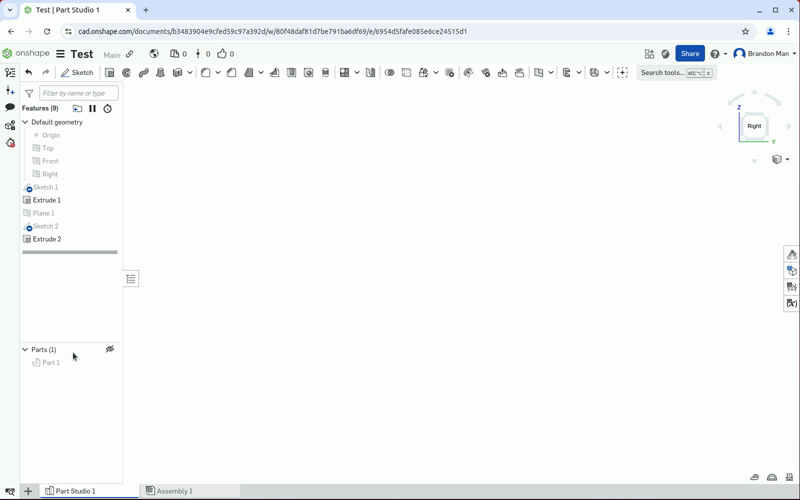
key(right)
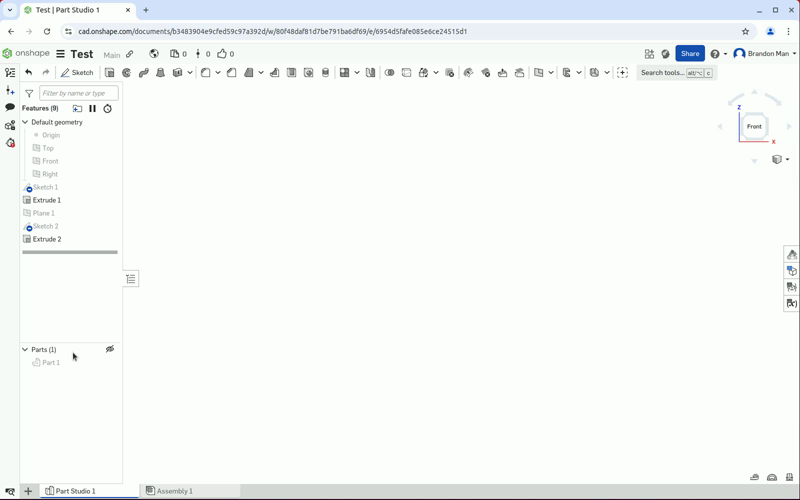
key_up(shift)
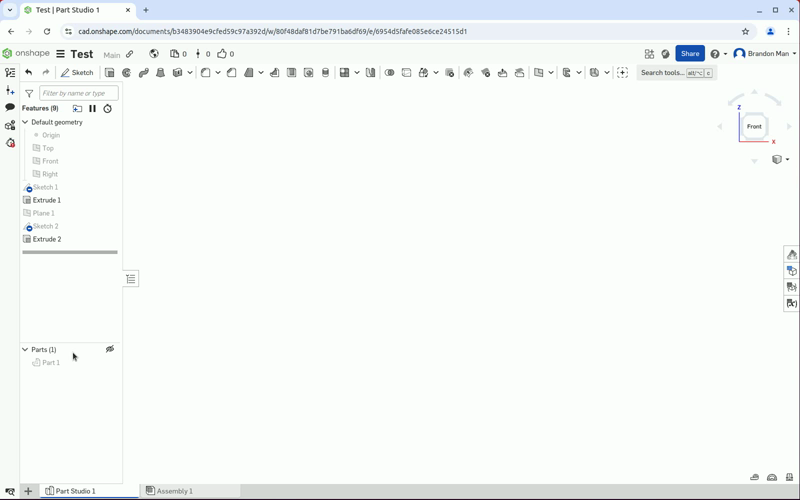
key(space)
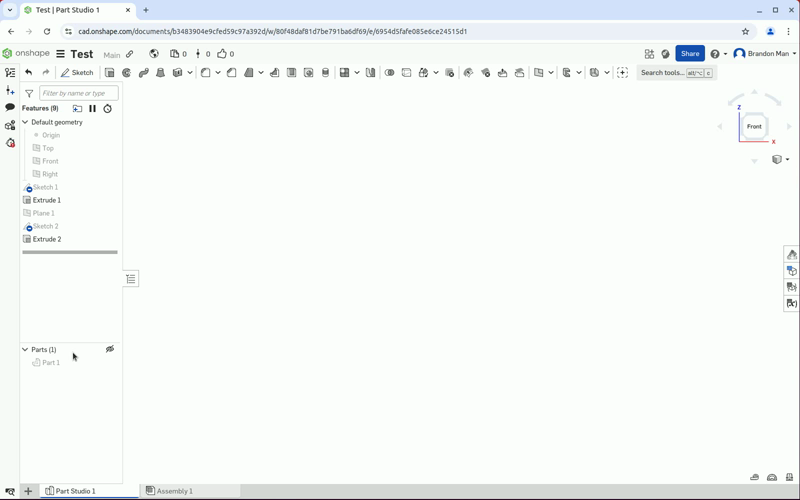
key_down(shift)
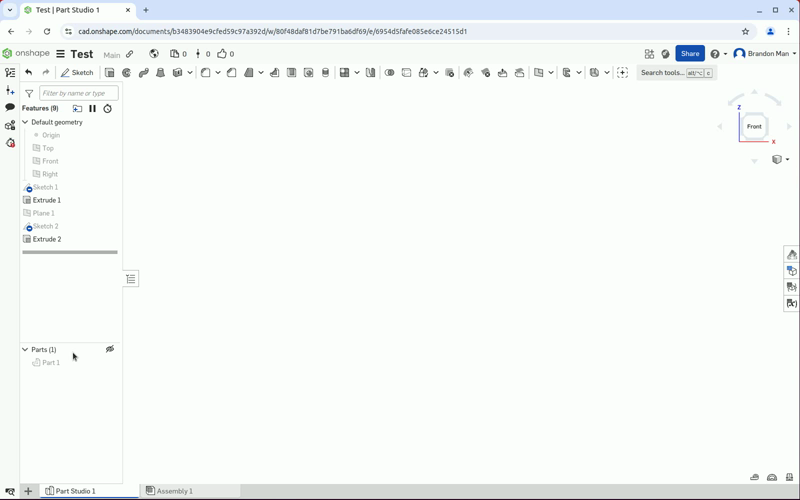
key(down)
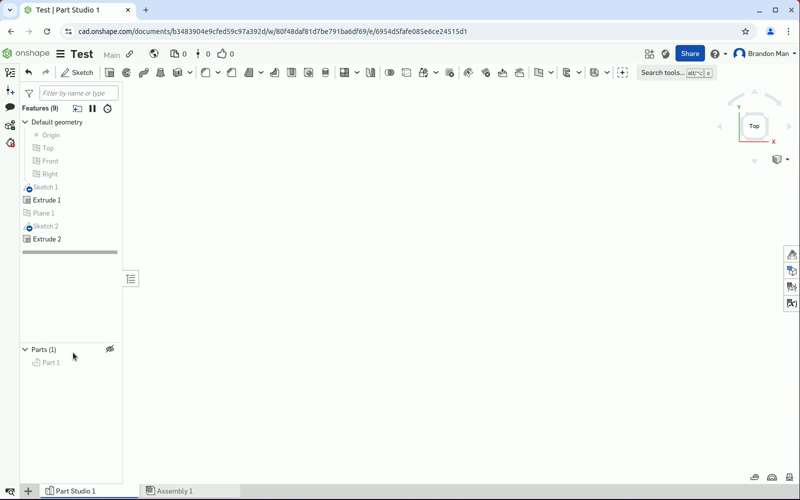
key_up(shift)
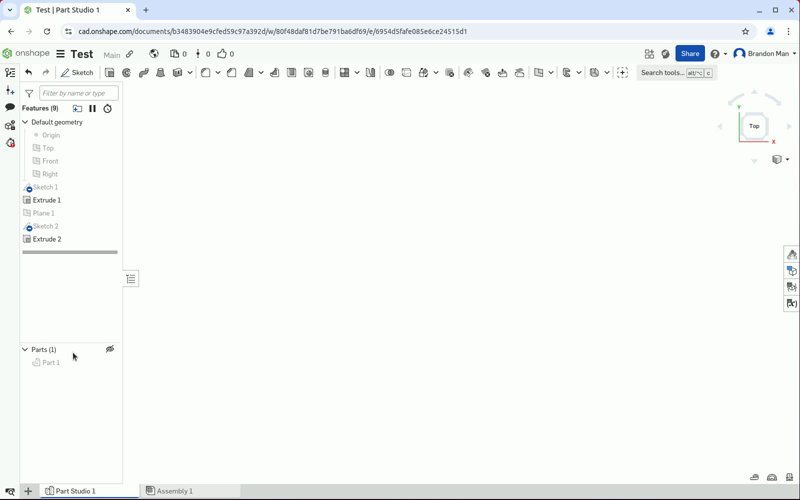
mouse_move(73, 352)
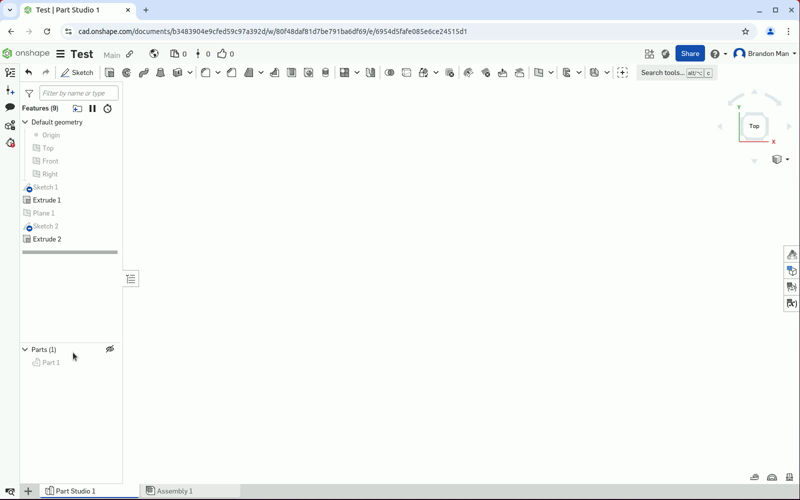
key(shift+y)
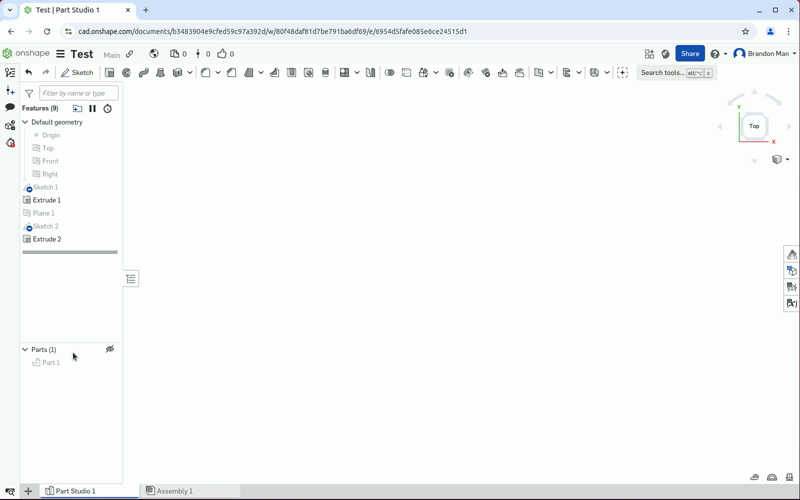
key(shift+s)
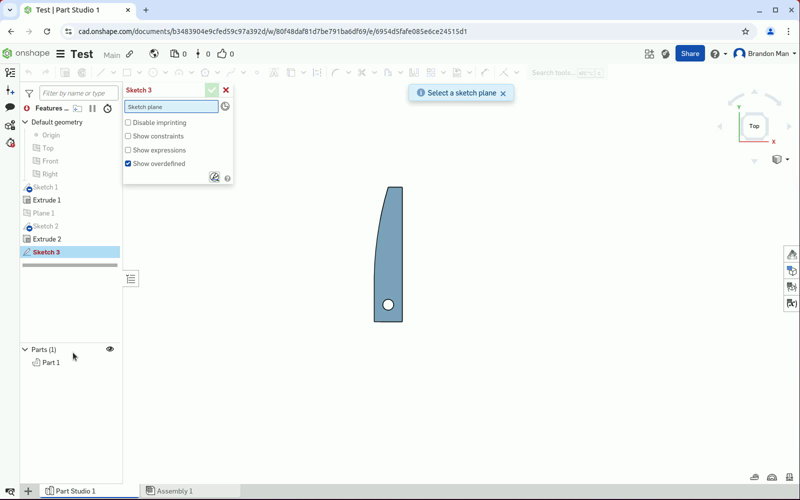
mouse_move(73, 150)
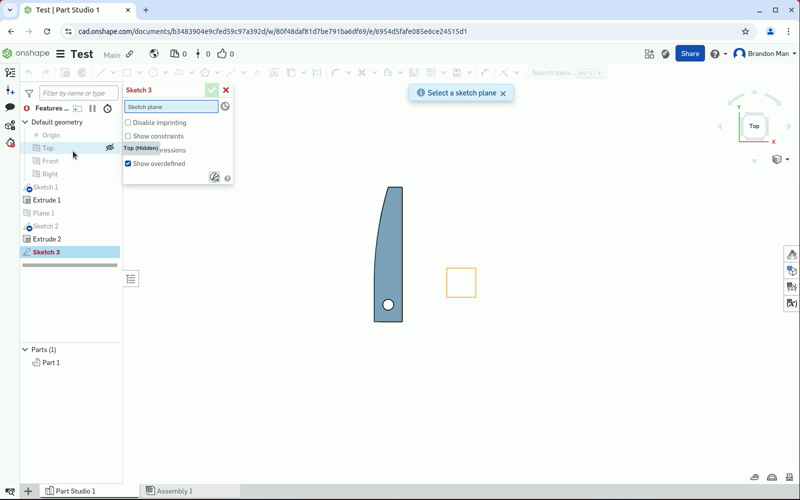
click(73, 150)
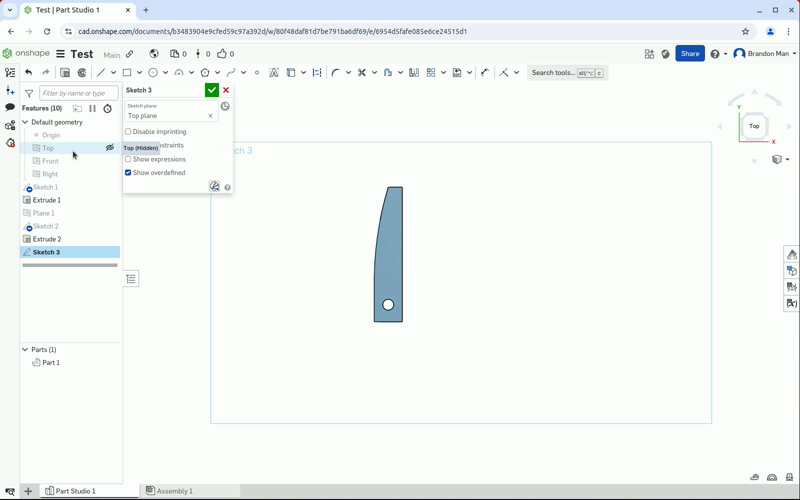
mouse_move(73, 352)
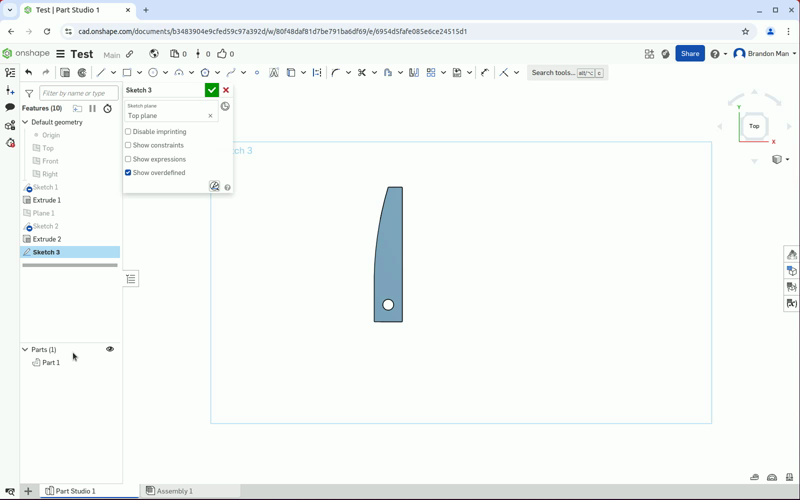
key(y)
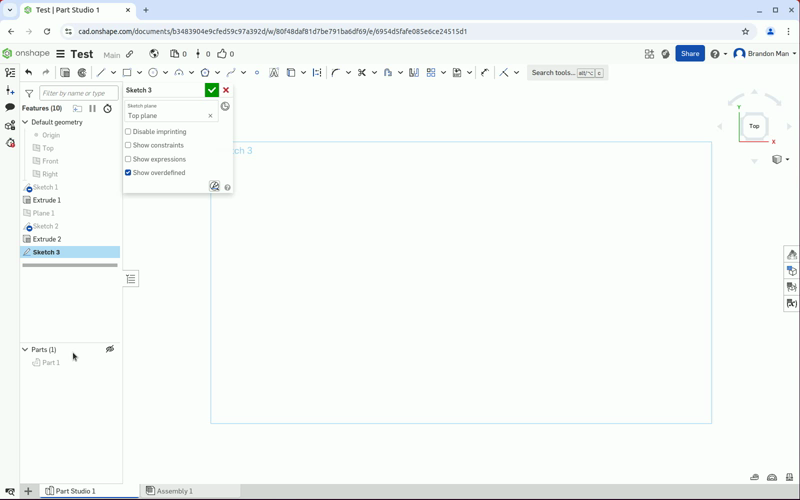
key(c)
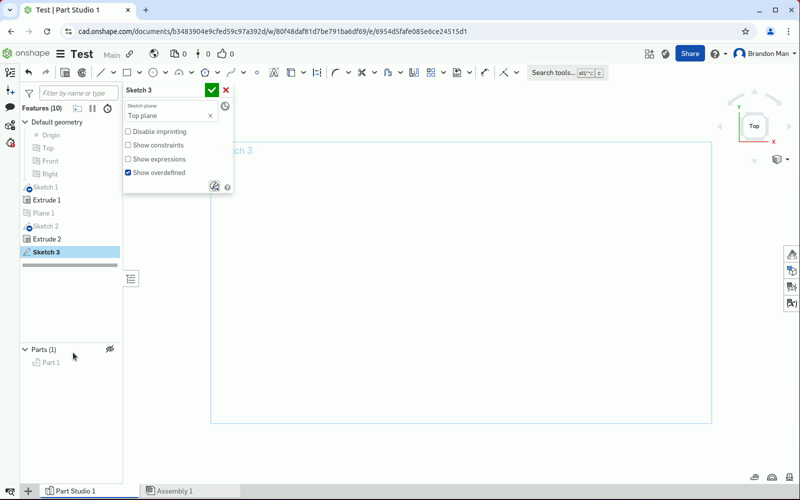
key_down(shift)
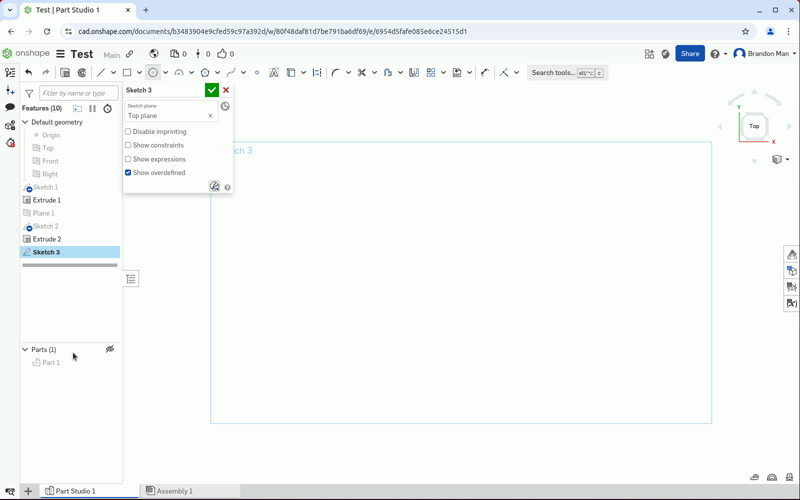
mouse_move(507, 257)
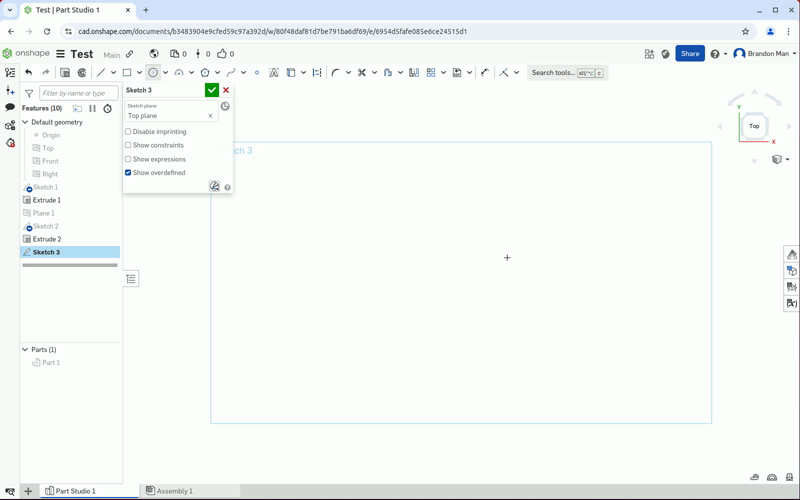
click(507, 257)
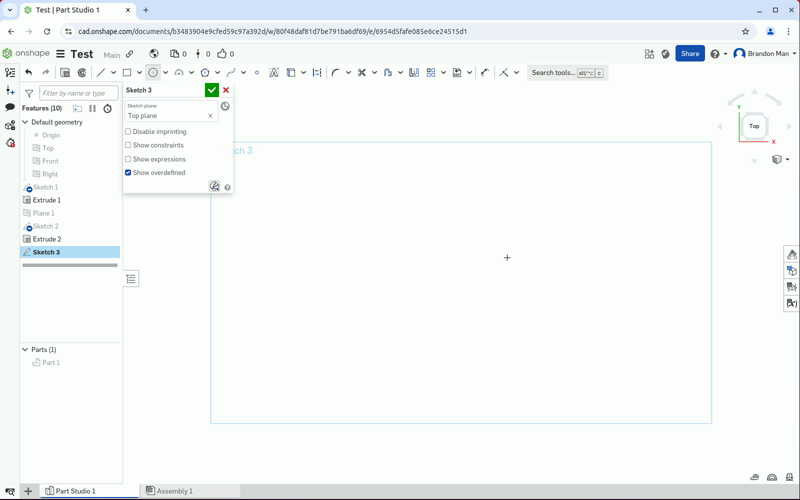
key_up(shift)
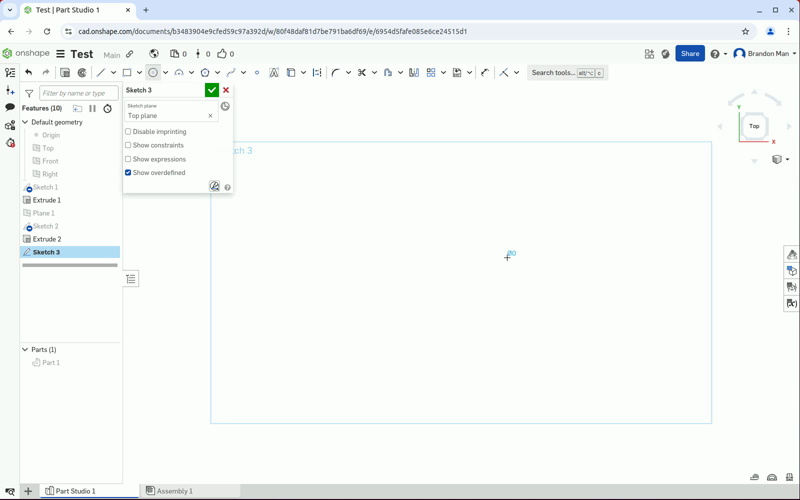
mouse_move(513, 257)
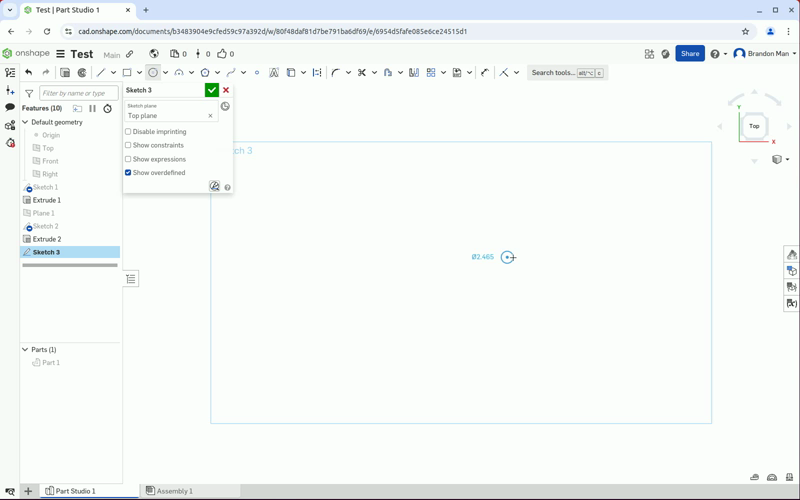
click(513, 257)
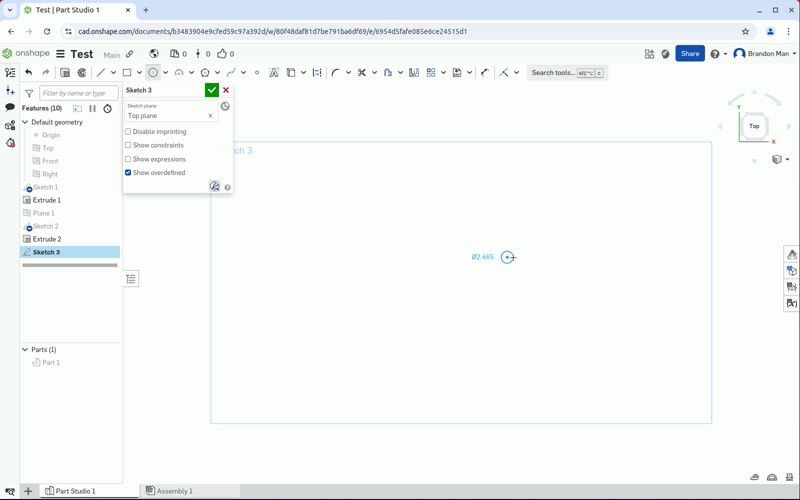
key(esc)
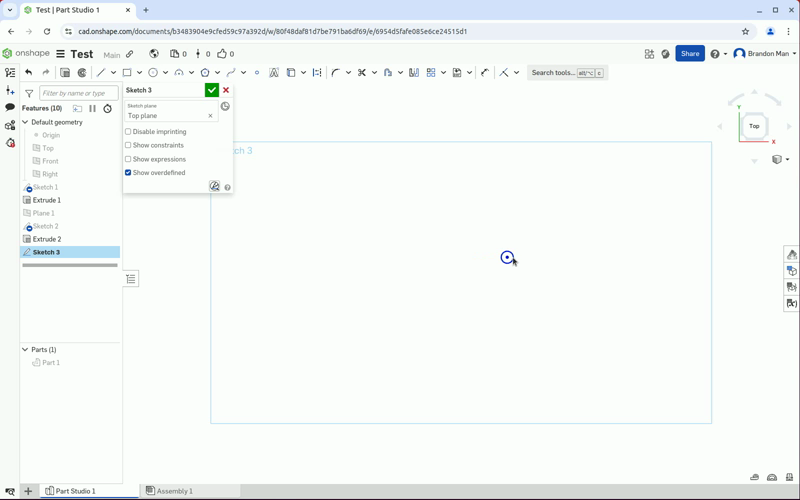
mouse_move(506, 250)
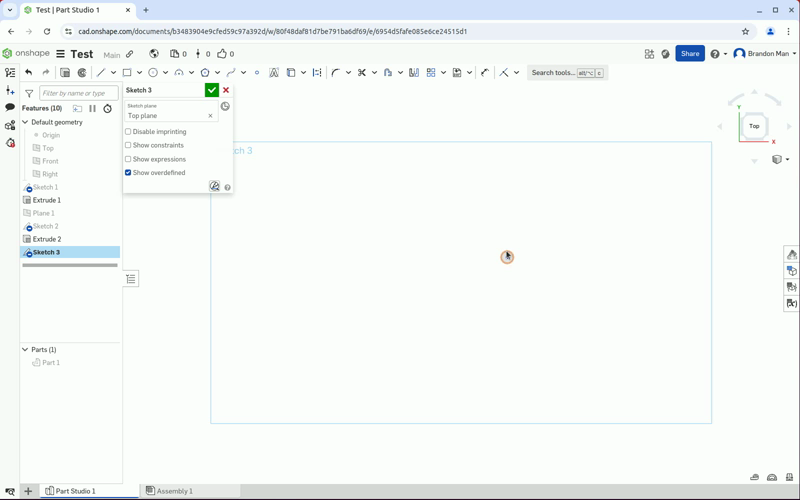
scroll(6)
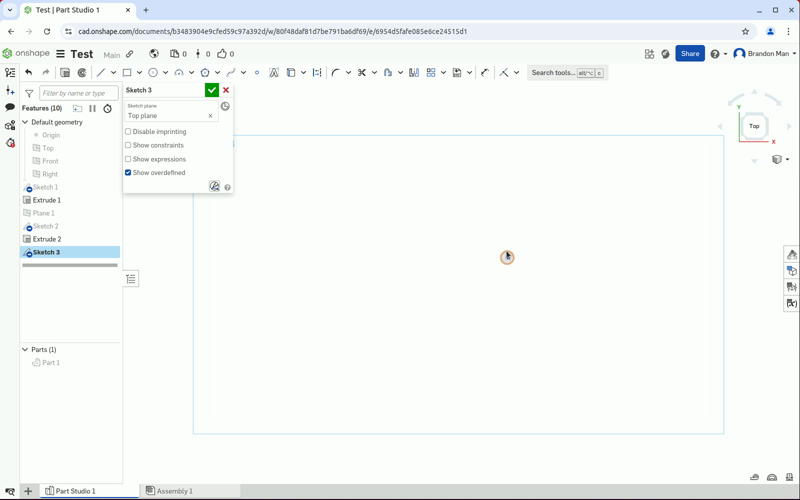
scroll(6)
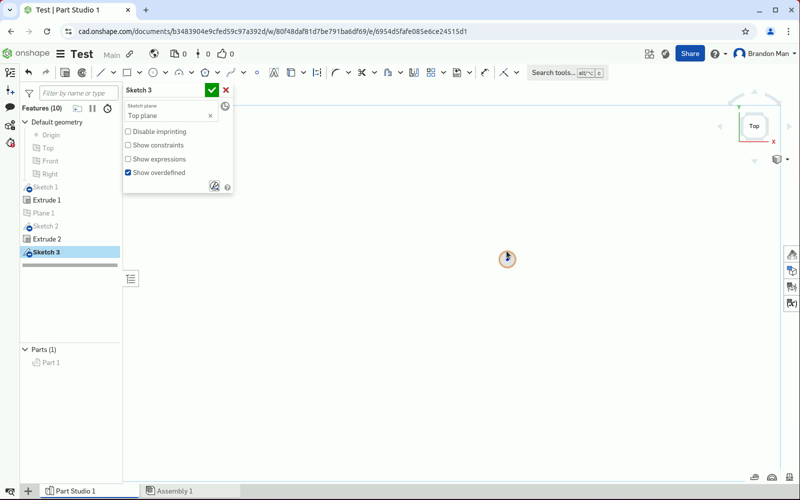
scroll(6)
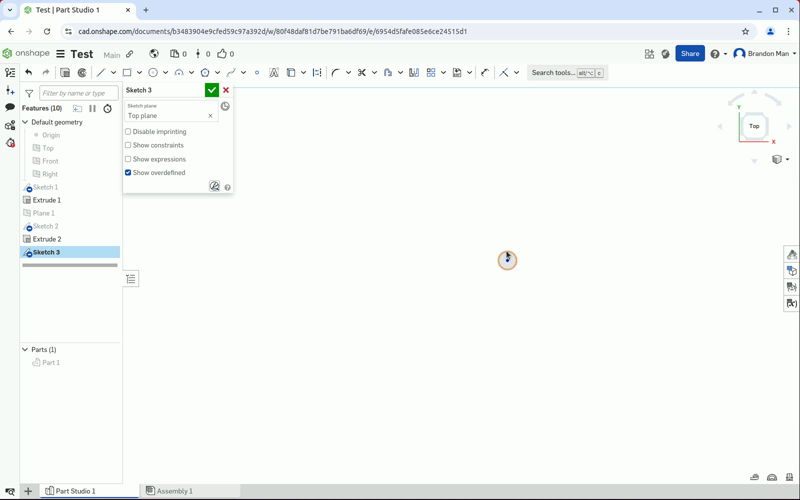
scroll(6)
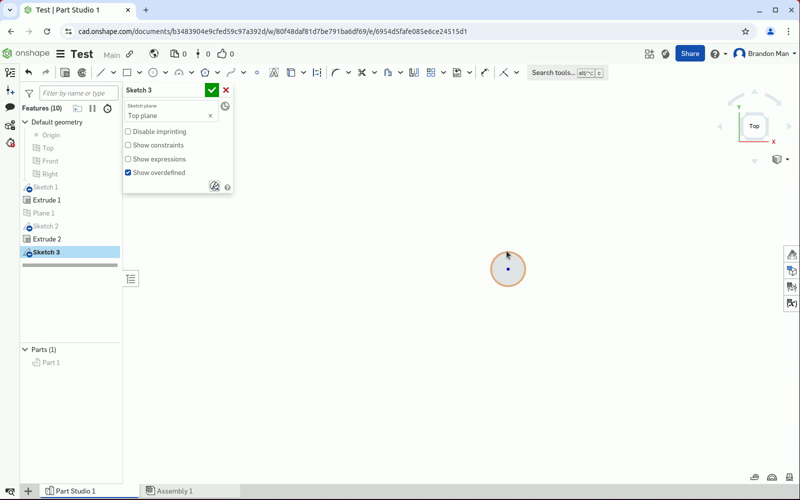
scroll(6)
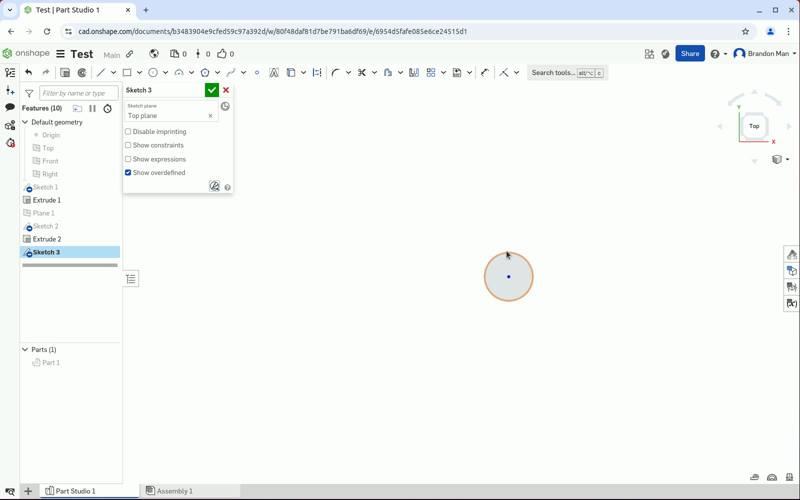
scroll(6)
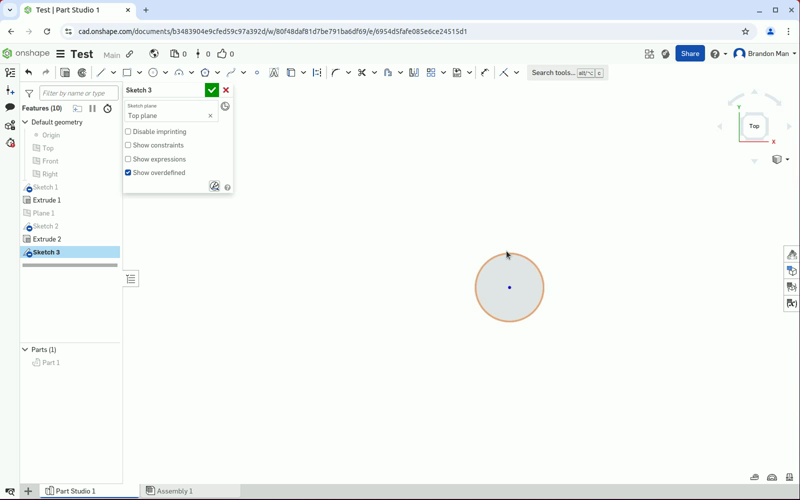
scroll(6)
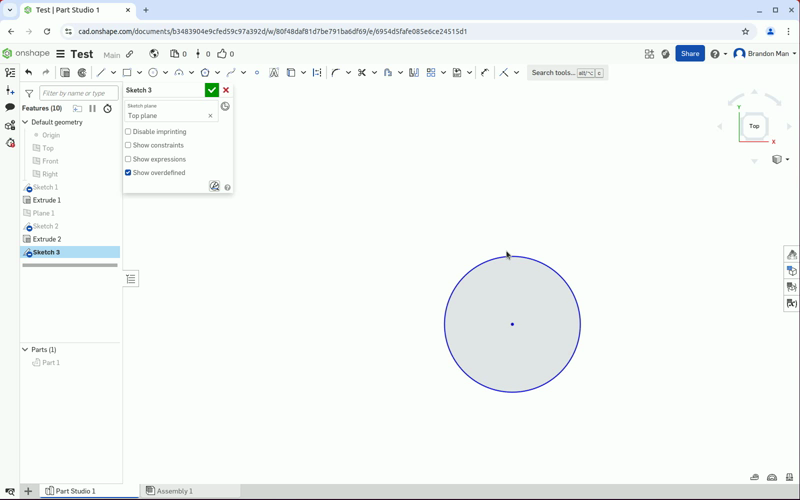
click(506, 250)
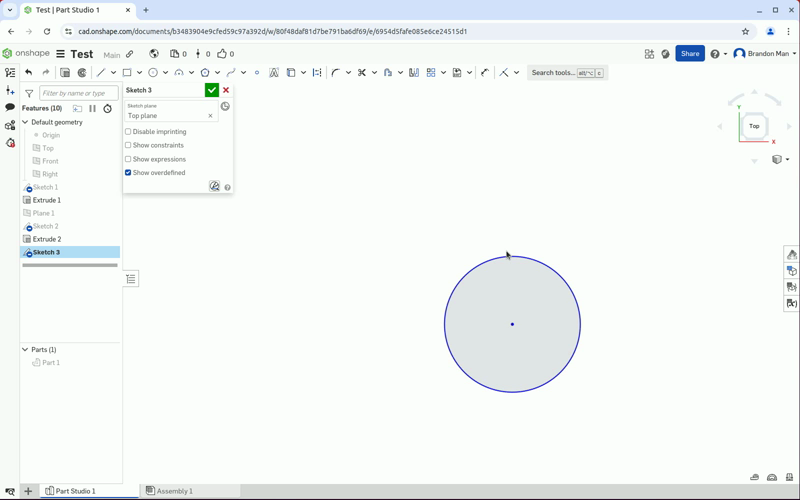
scroll(-6)
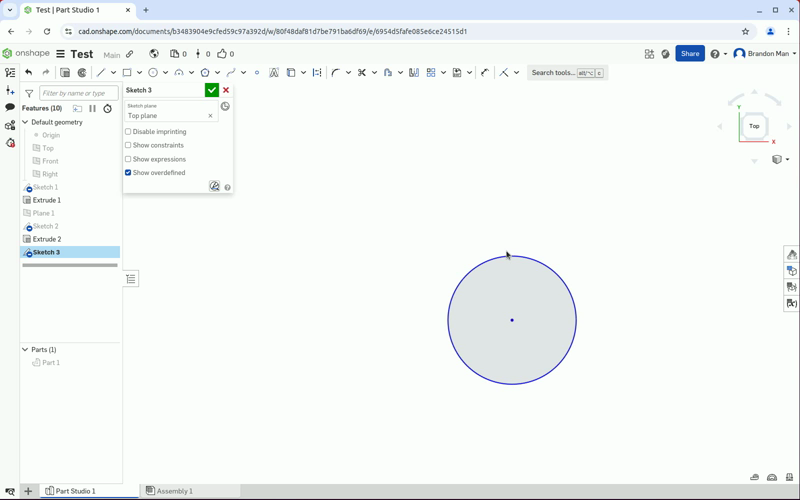
scroll(-6)
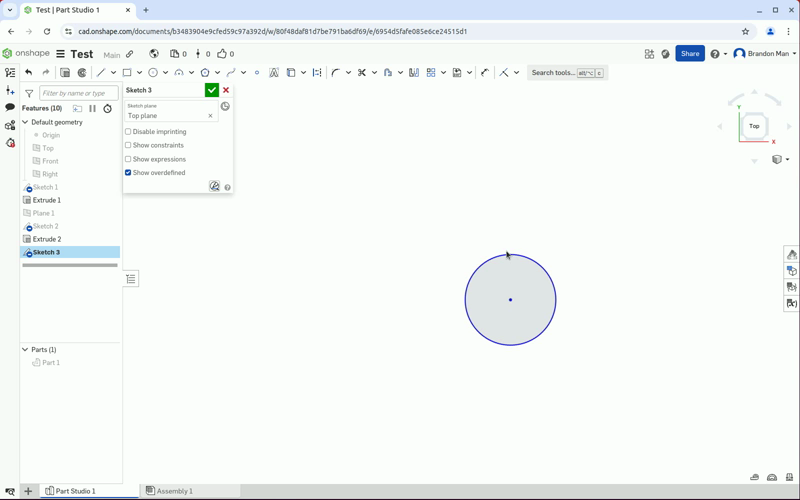
scroll(-6)
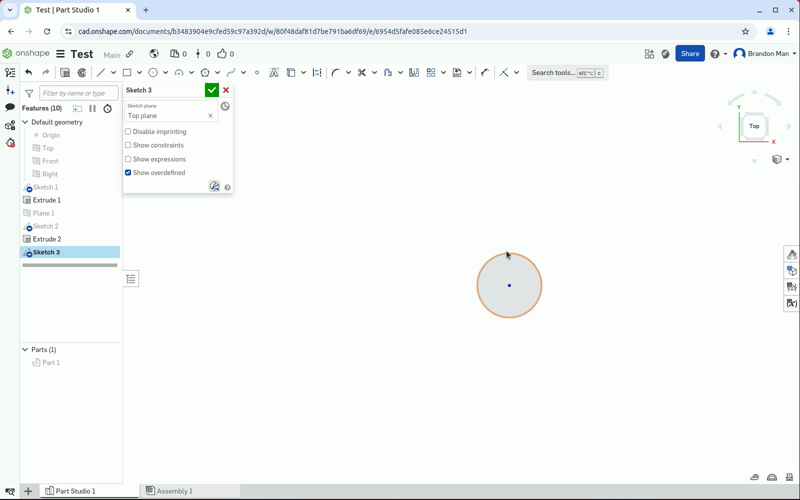
scroll(-6)
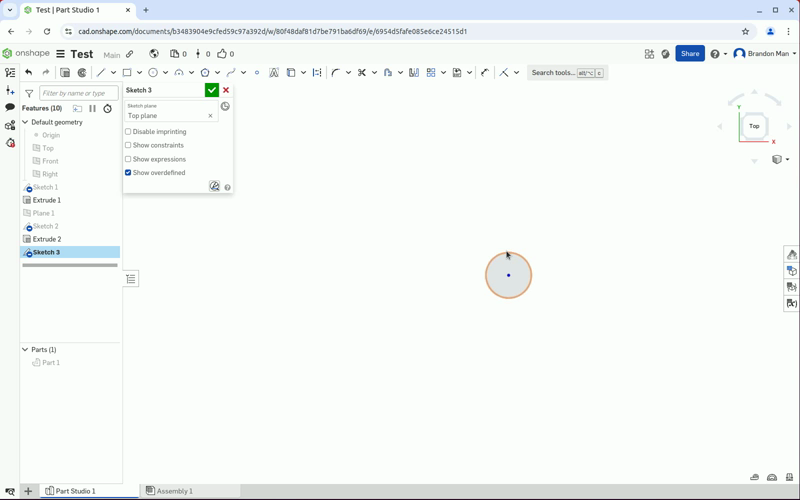
scroll(-6)
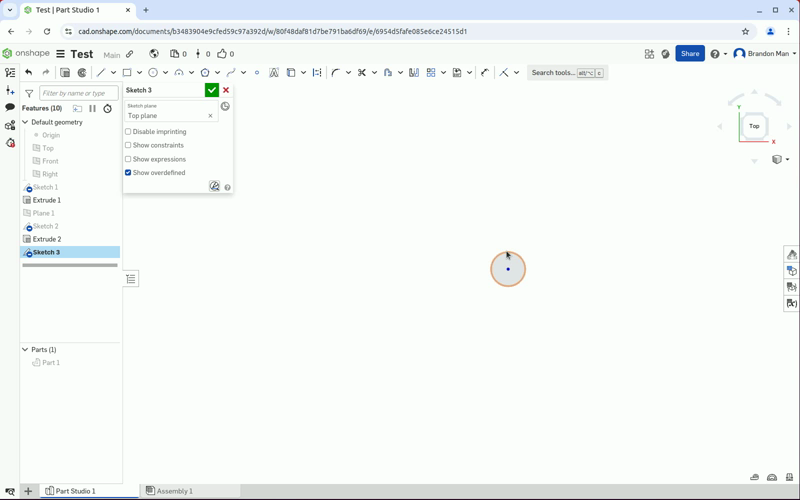
scroll(-6)
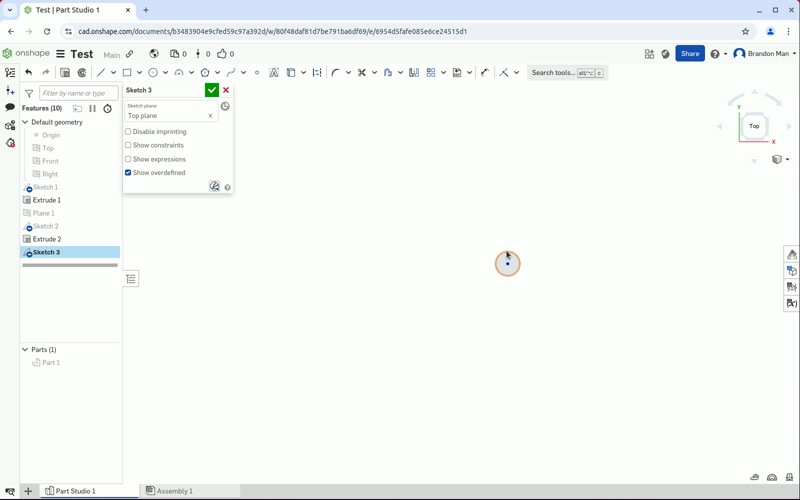
scroll(-6)
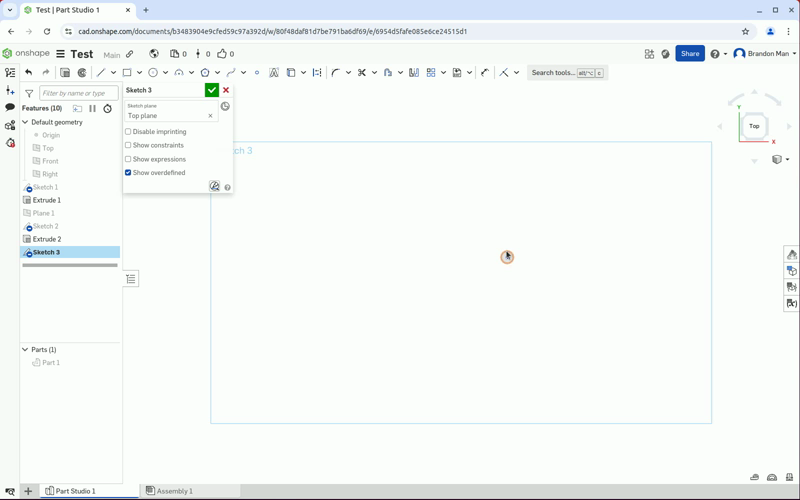
mouse_move(73, 352)
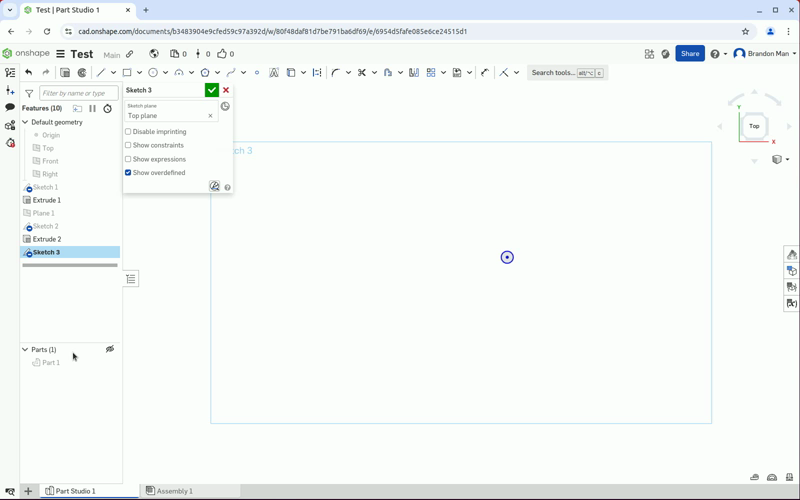
key(shift+y)
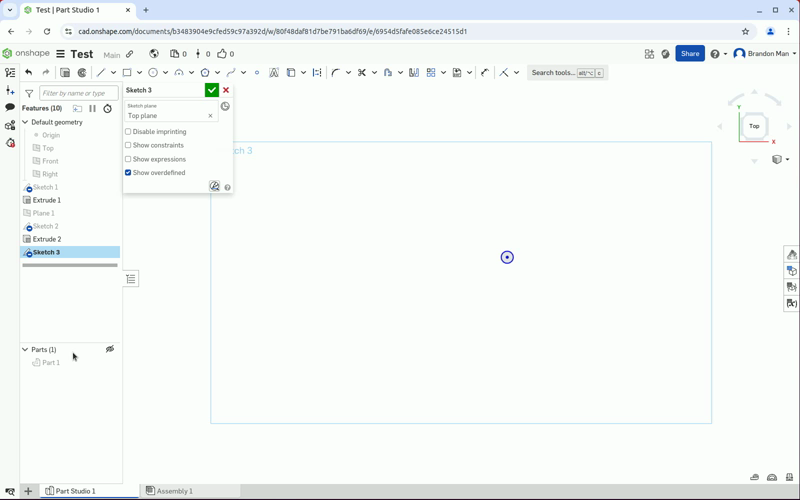
key(shift+e)
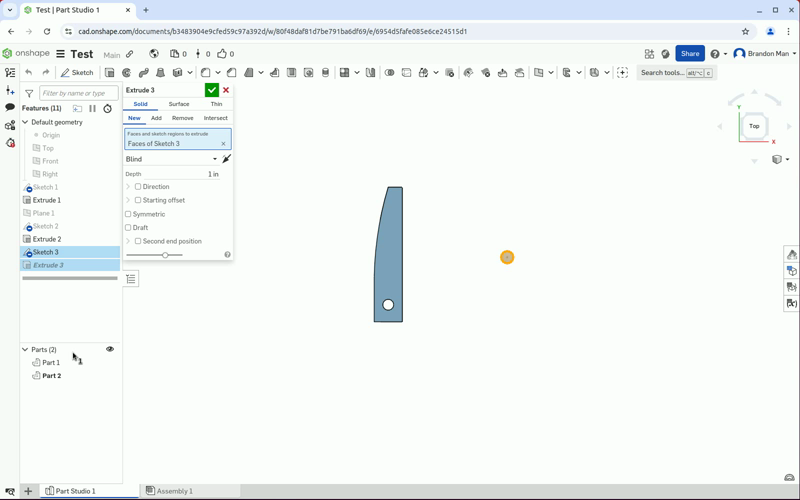
mouse_move(143, 106)
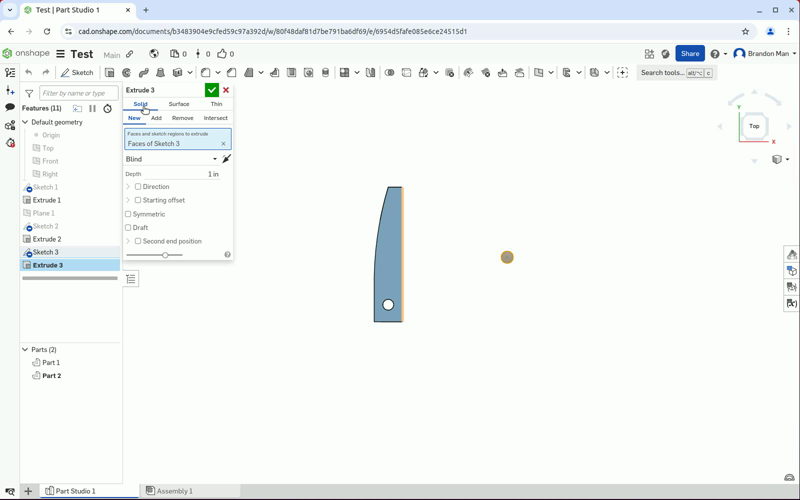
click(143, 106)
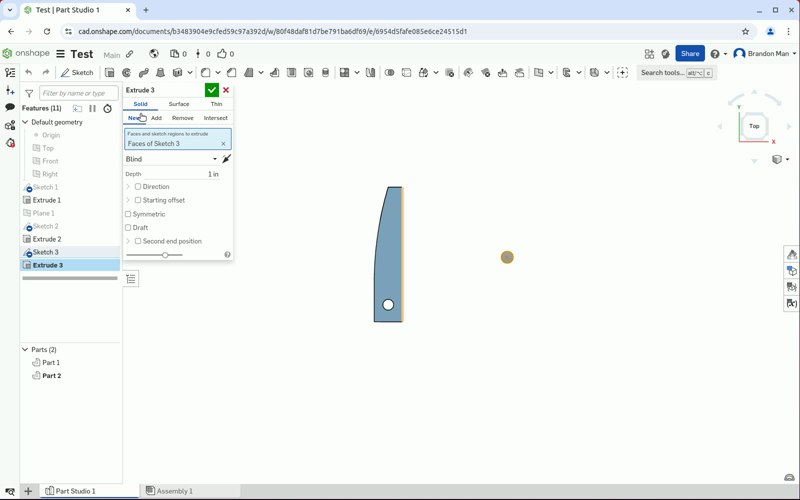
mouse_move(137, 120)
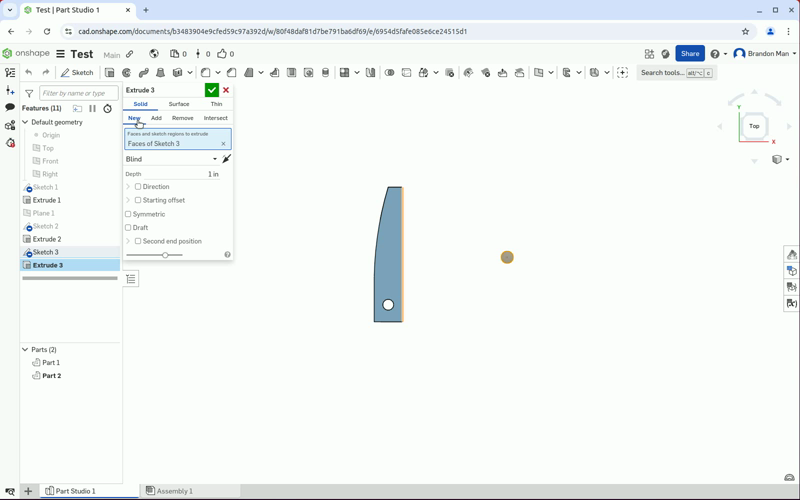
click(137, 120)
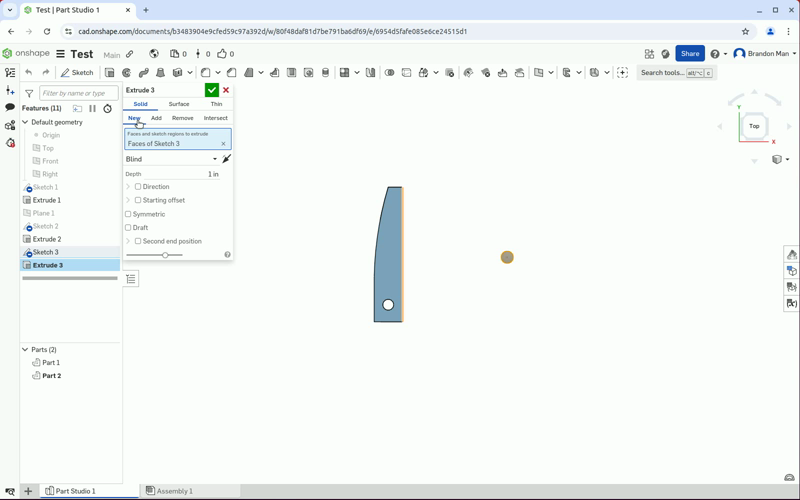
key(tab, 4)
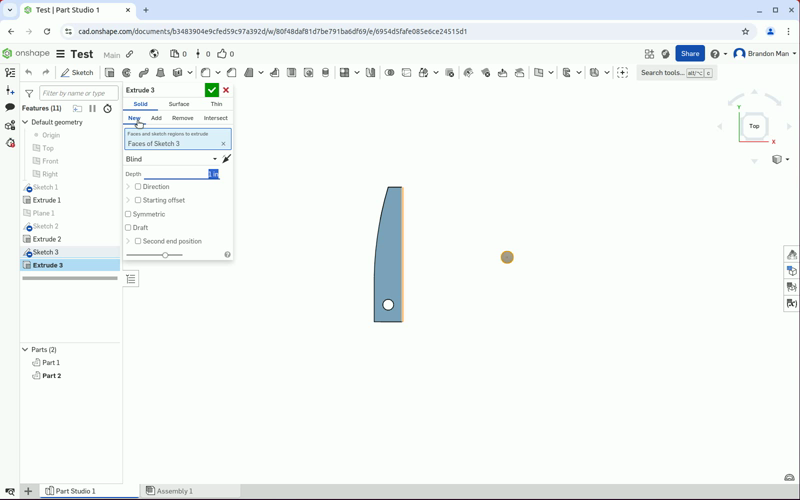
text(3.37)
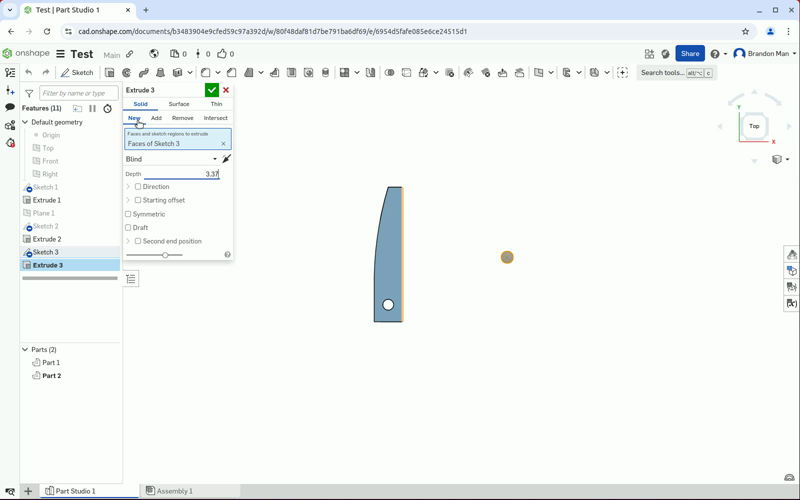
key(enter)
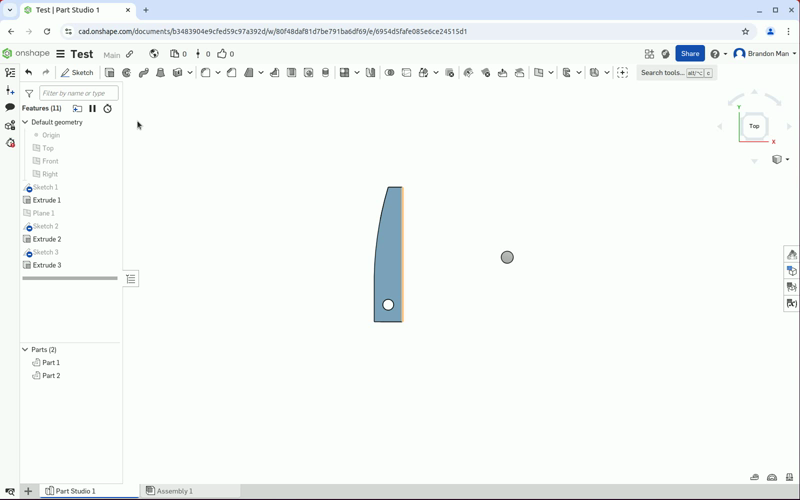
key(shift+h)
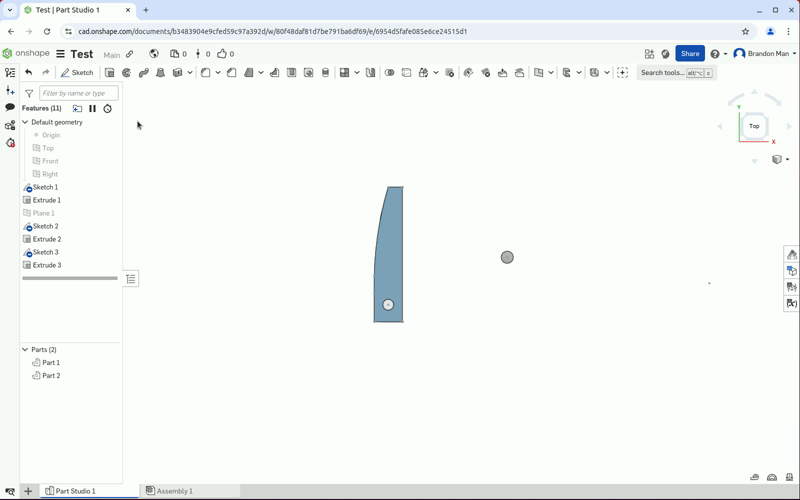
key(shift+h)
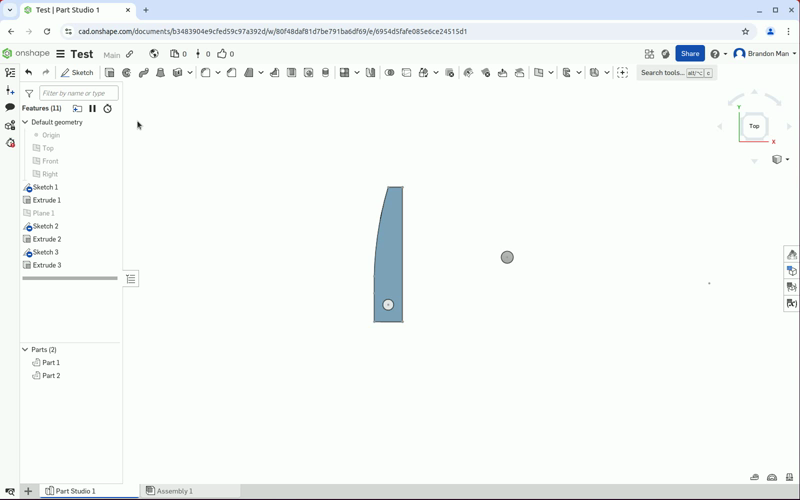
key(shift+7)
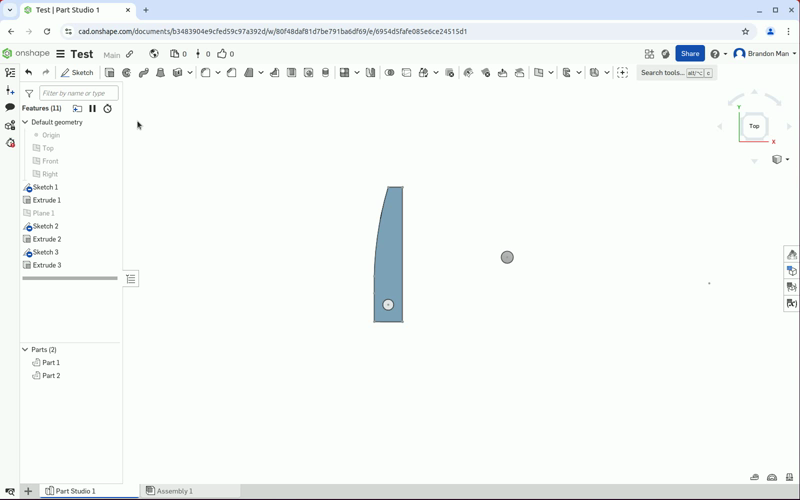
key(up, 3)
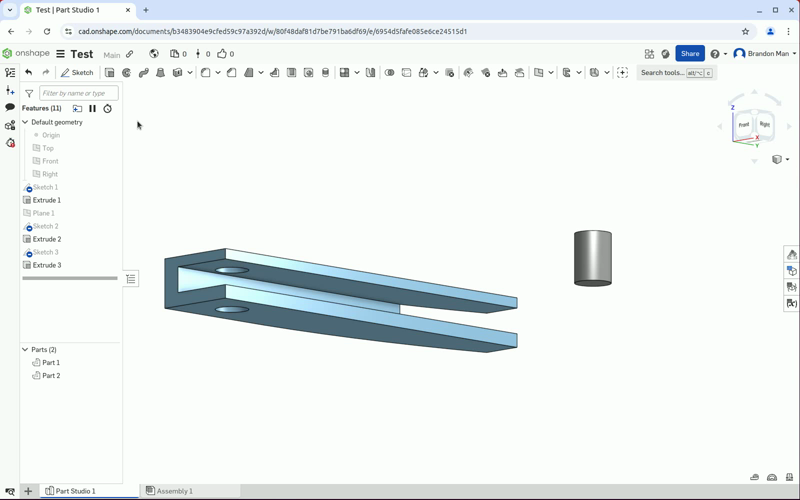
key(left, 3)
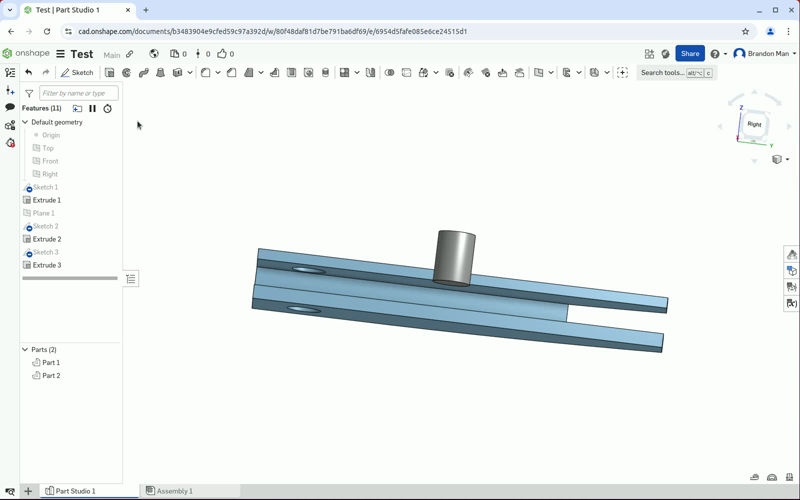
key(right, 3)
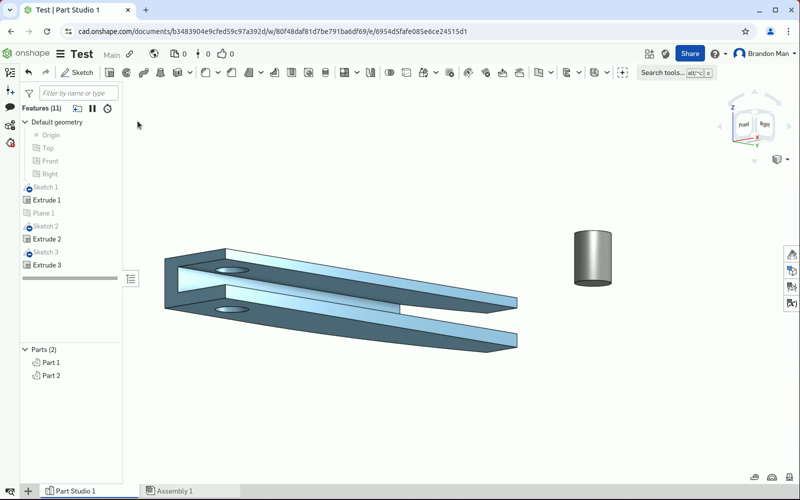
key(down, 3)
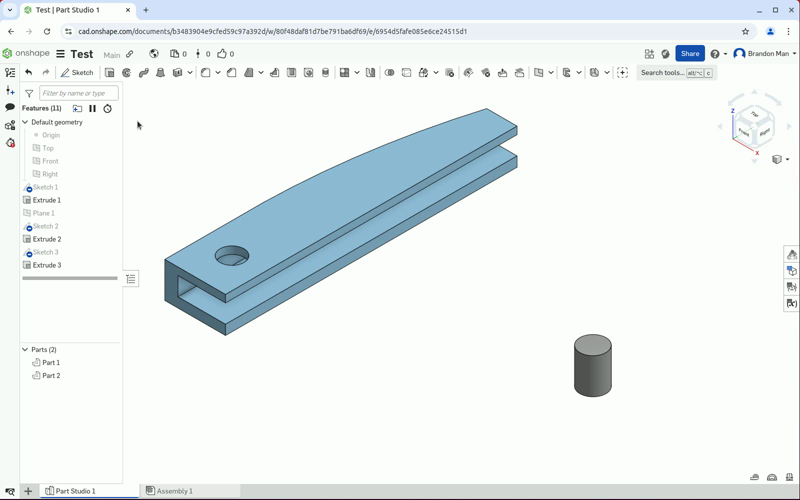
mouse_move(73, 189)
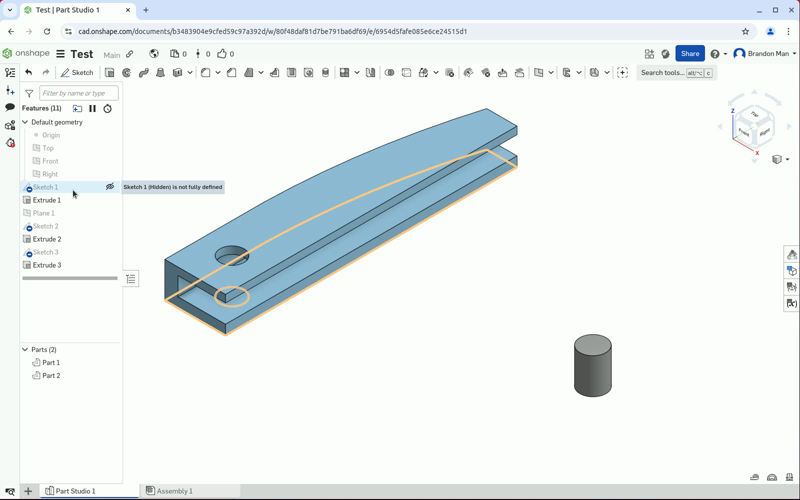
click(73, 189)